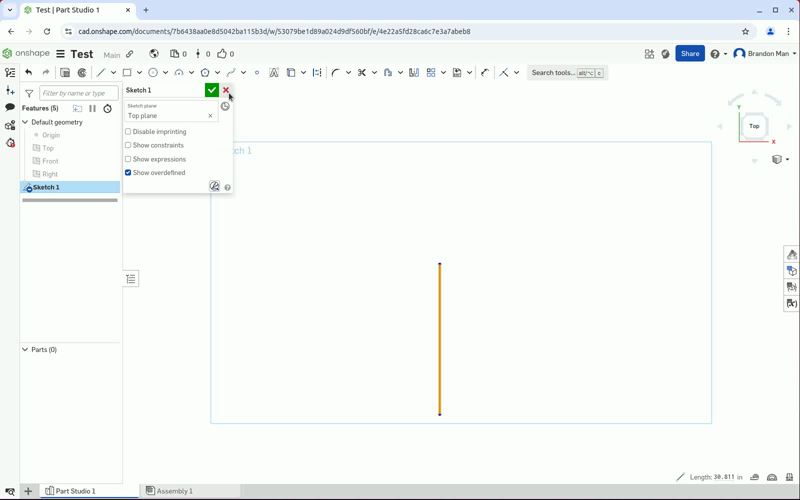
key(shift+h)
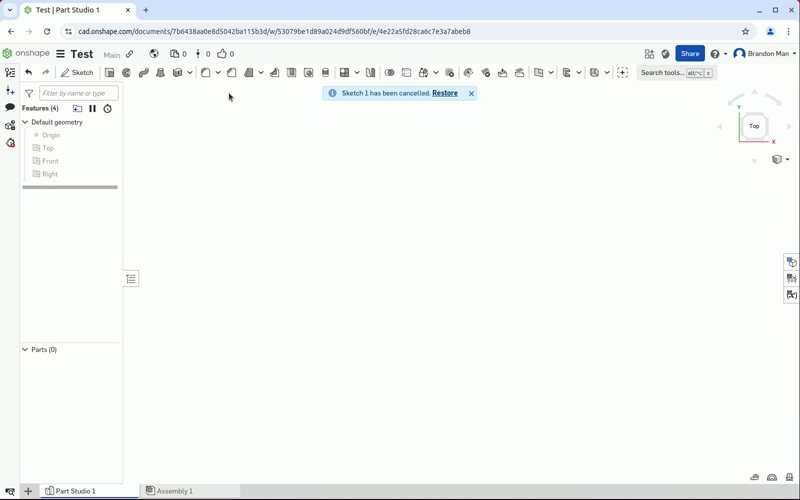
mouse_move(73, 352)
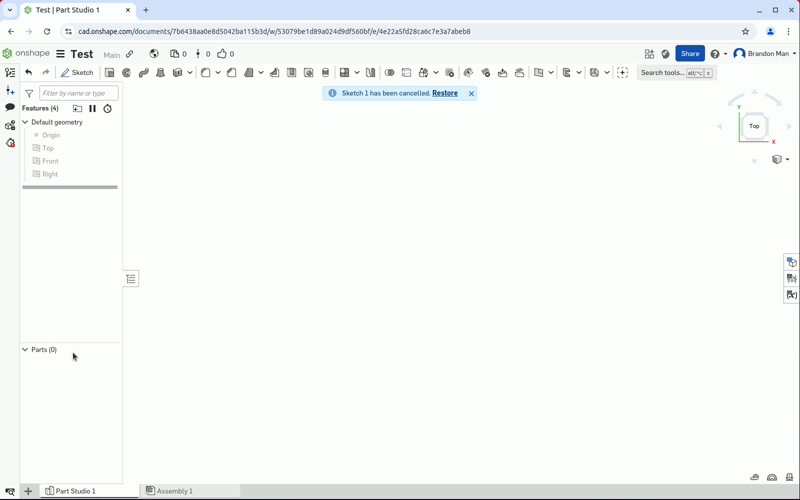
key(y)
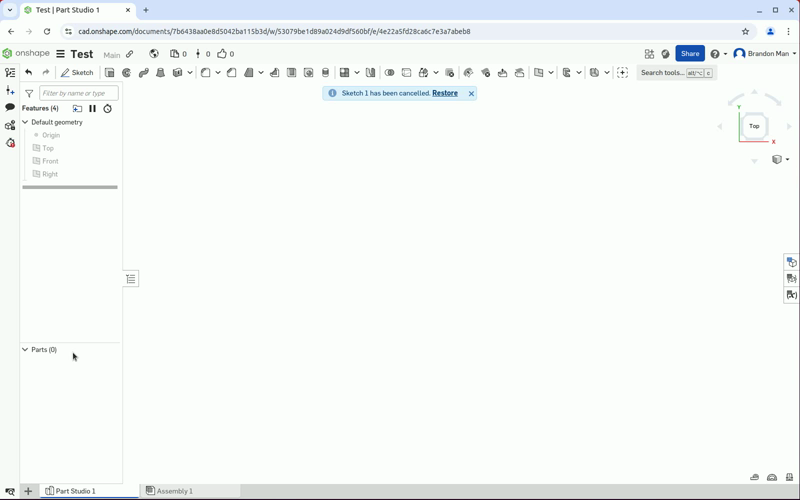
key(shift+p)
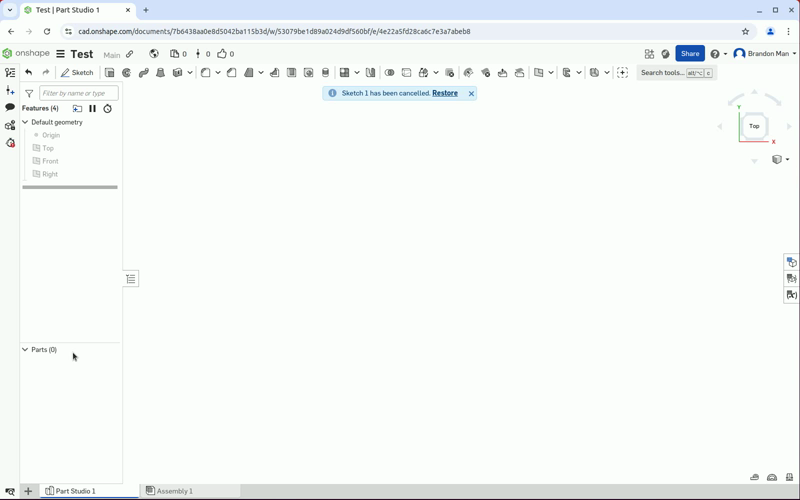
key(space)
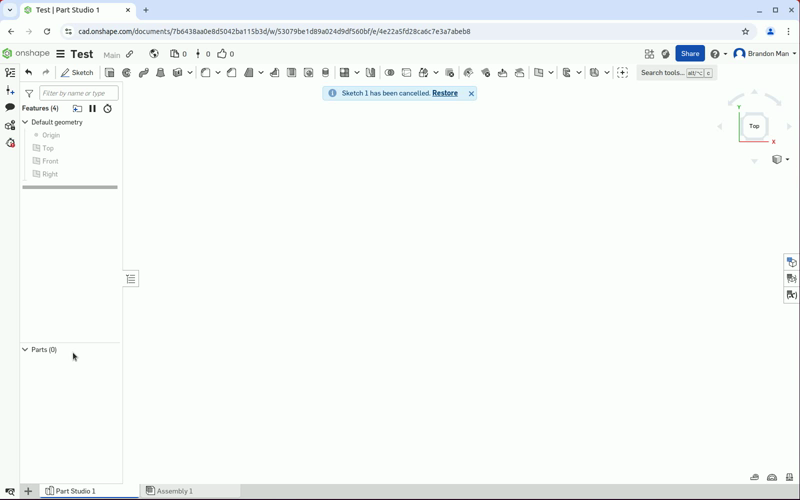
key_down(shift)
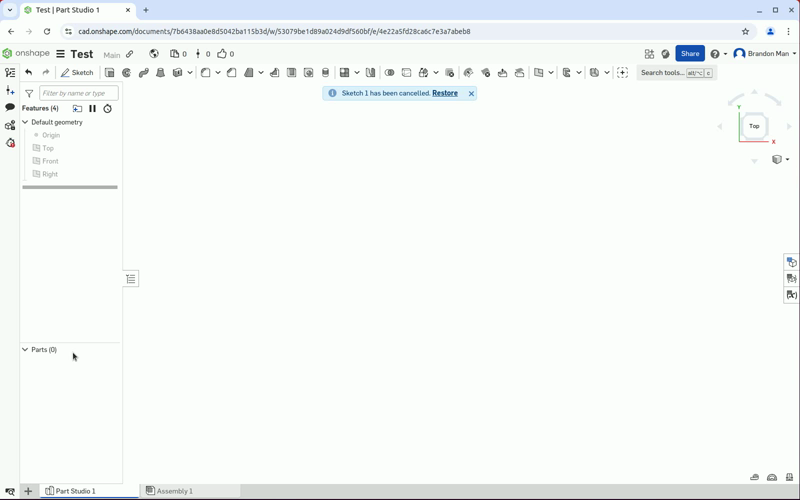
key(up)
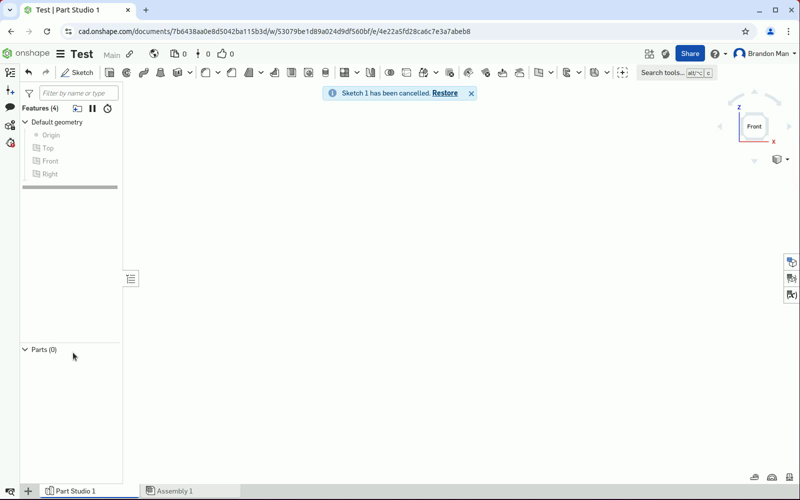
key_up(shift)
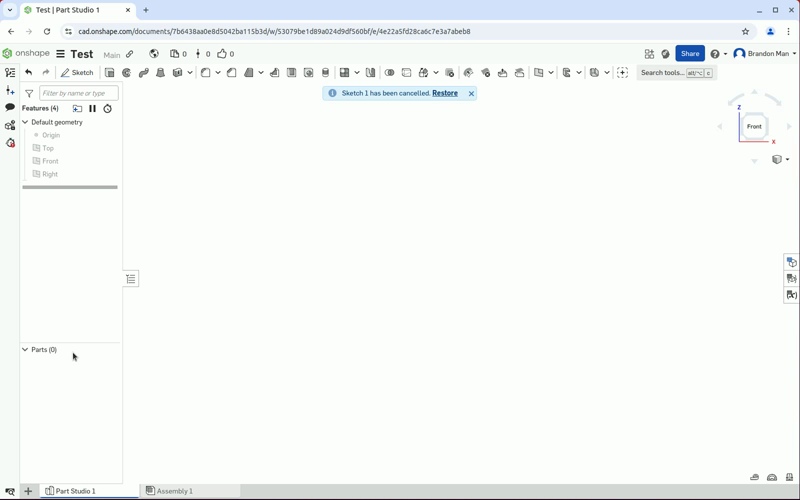
mouse_move(73, 352)
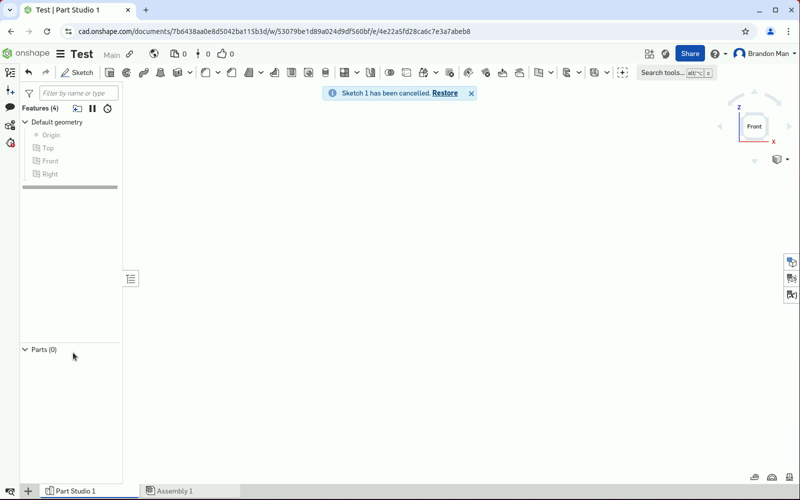
key(shift+y)
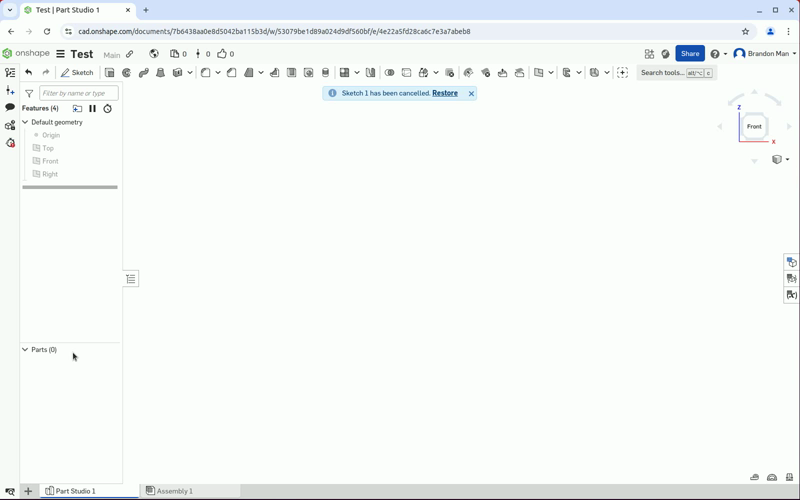
key(shift+s)
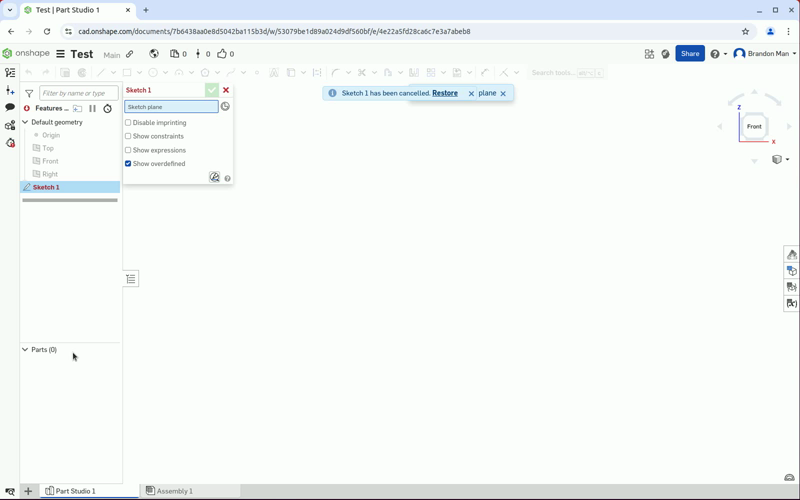
mouse_move(73, 163)
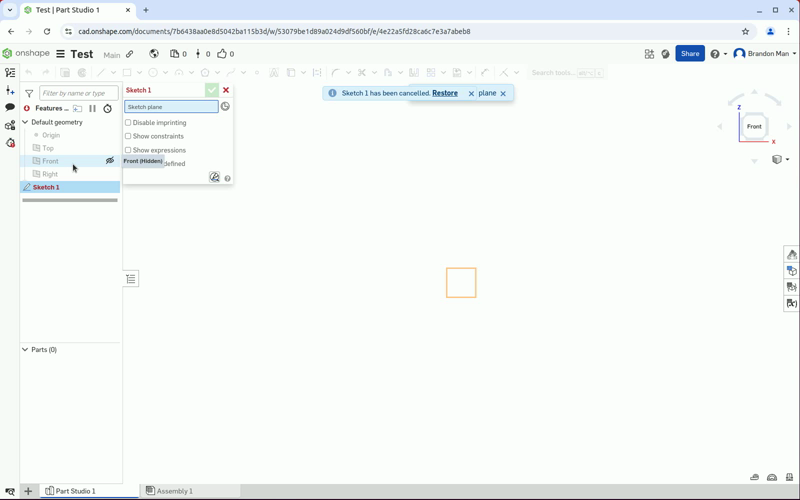
click(73, 163)
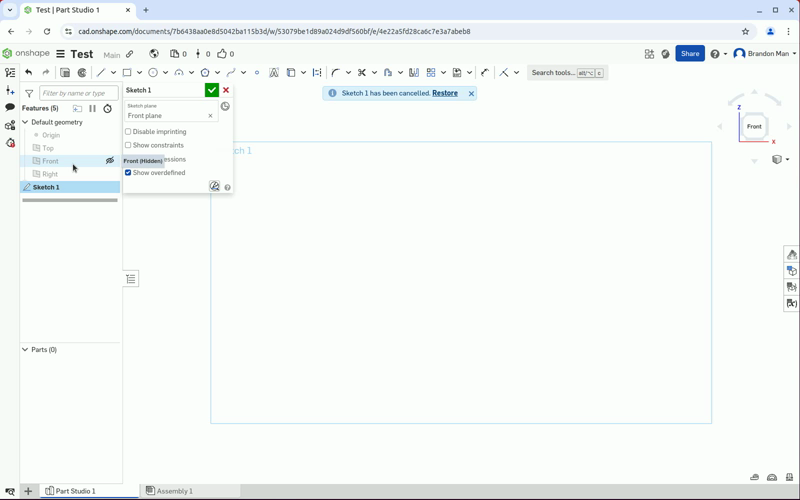
mouse_move(73, 352)
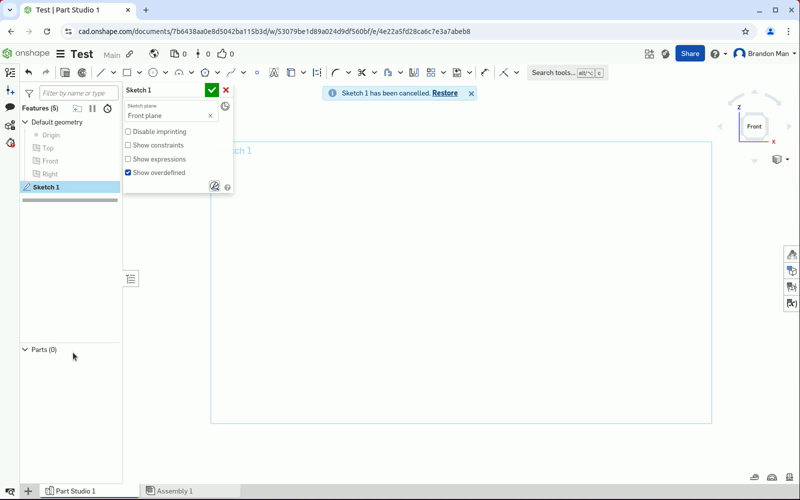
key(y)
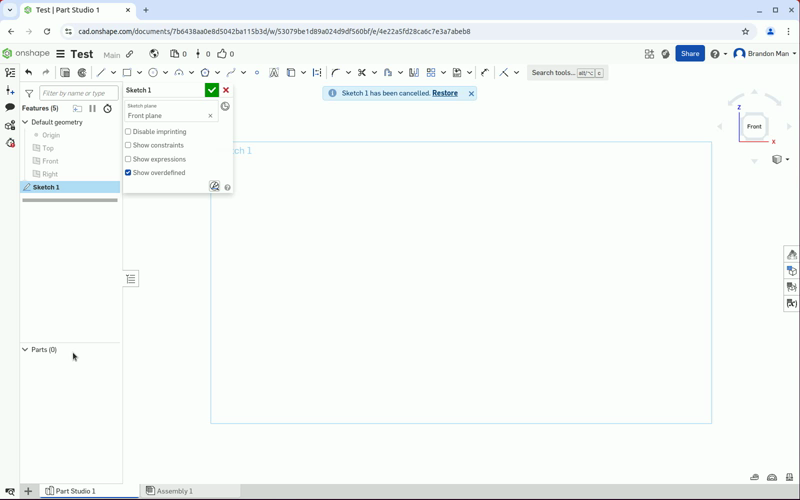
key(l)
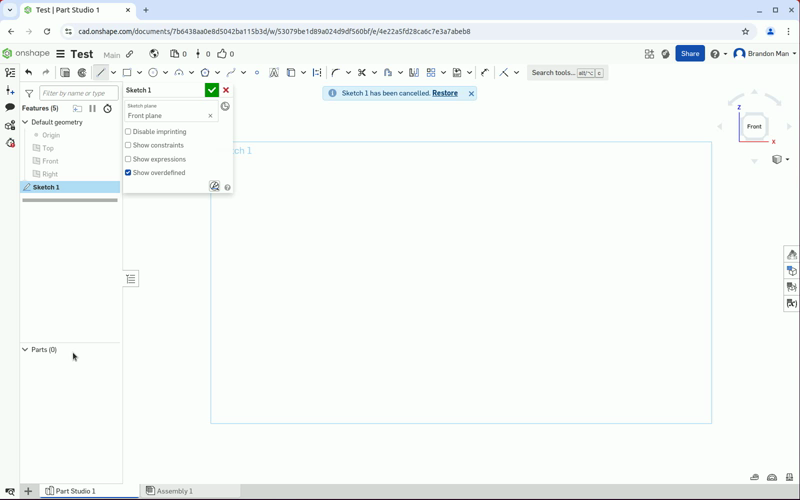
key_down(shift)
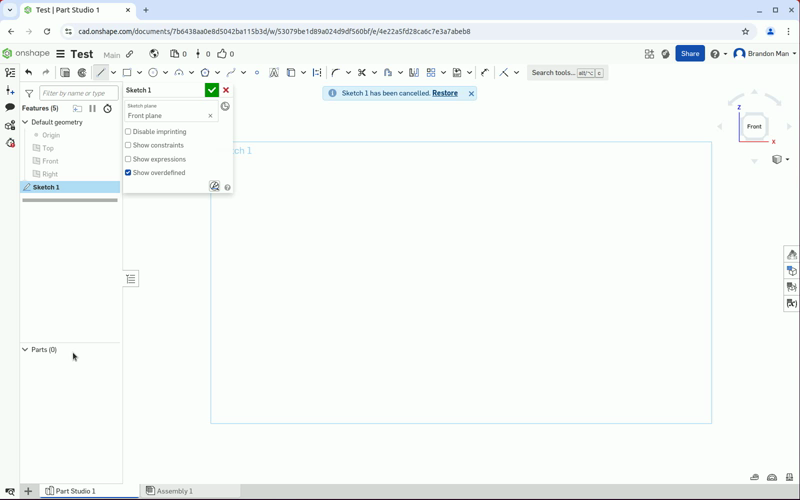
mouse_move(348, 395)
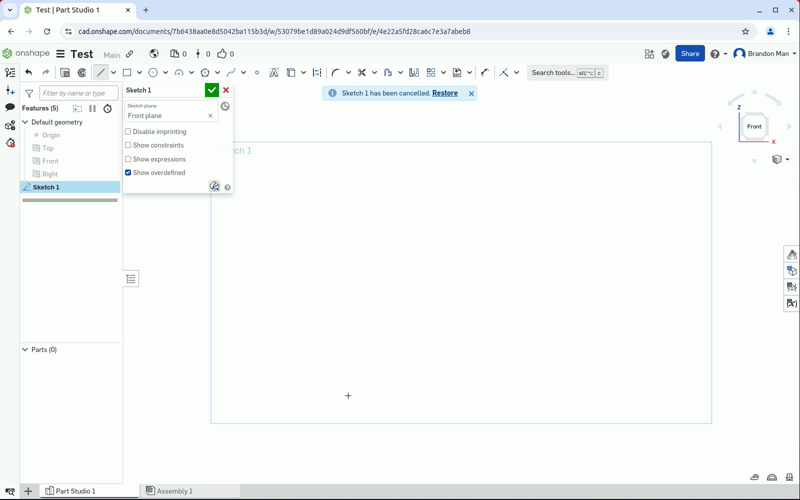
click(348, 395)
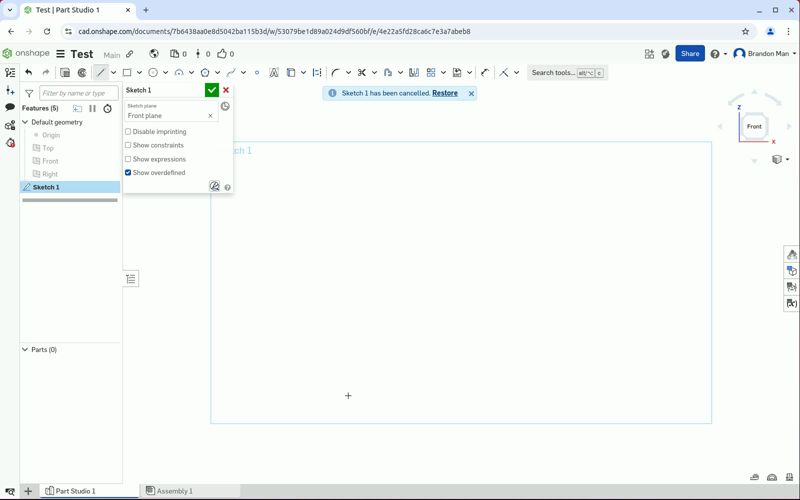
key_up(shift)
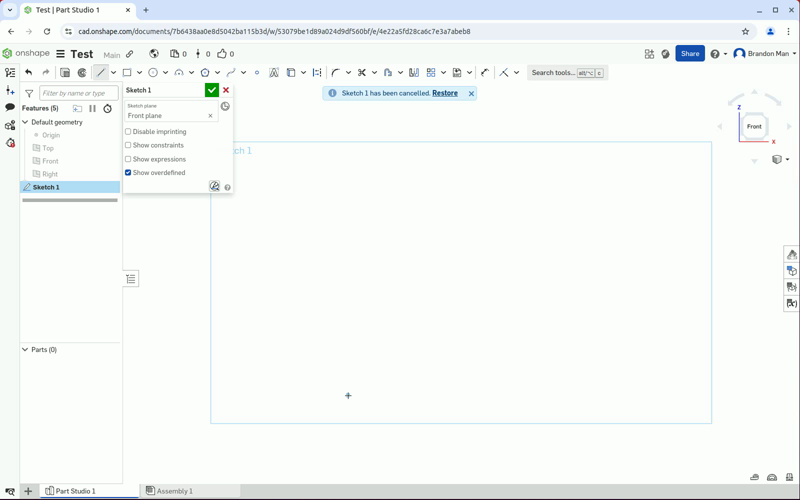
key_down(shift)
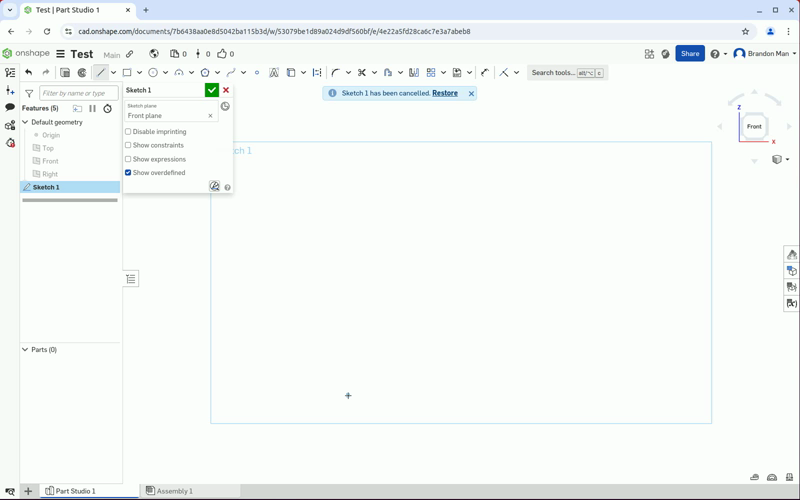
mouse_move(572, 395)
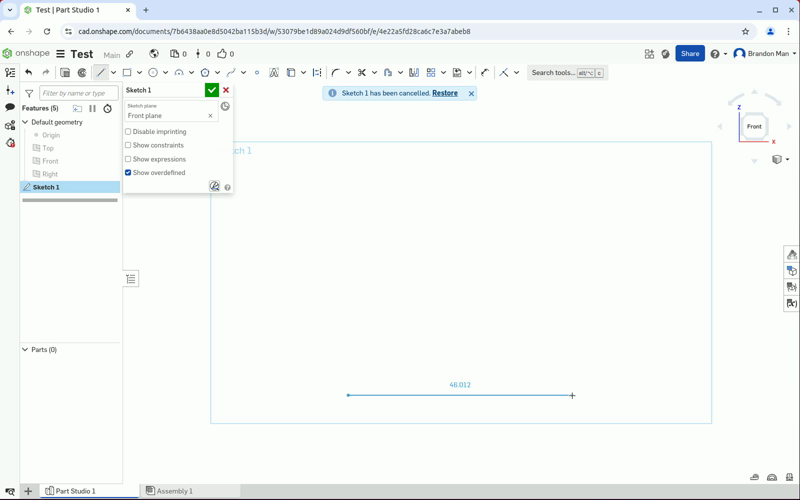
click(572, 395)
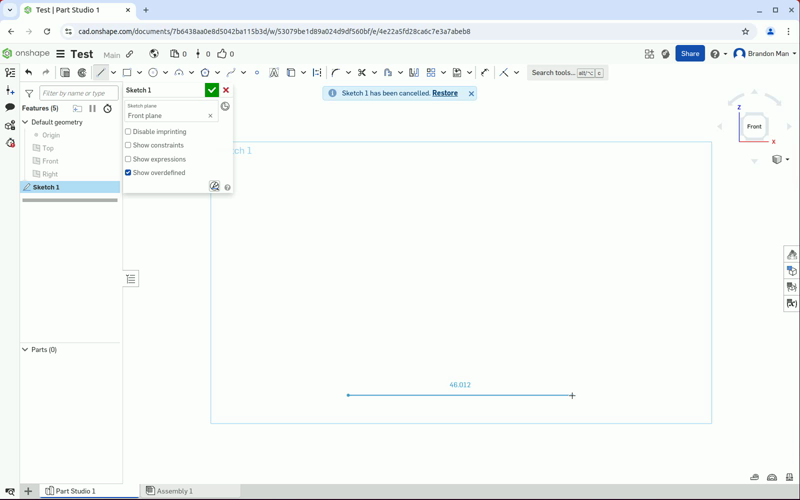
key_up(shift)
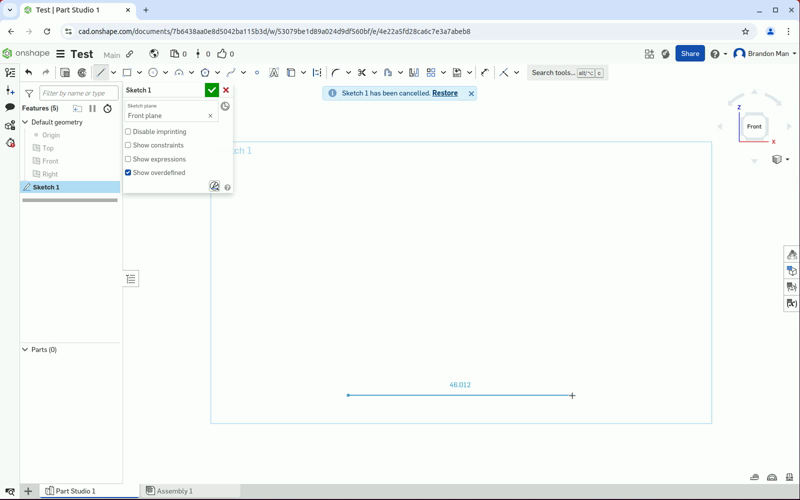
key_down(shift)
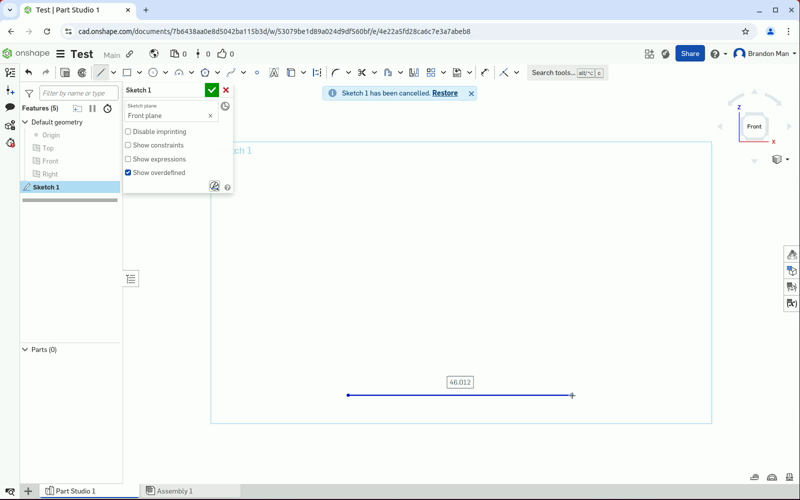
mouse_move(572, 171)
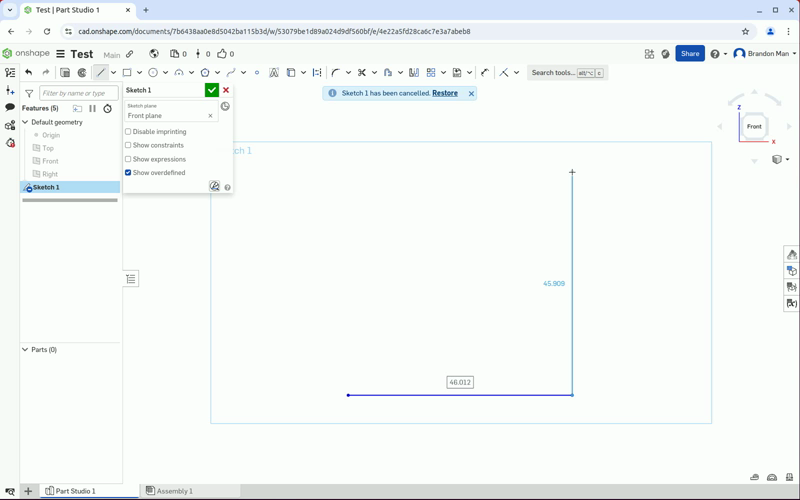
click(572, 171)
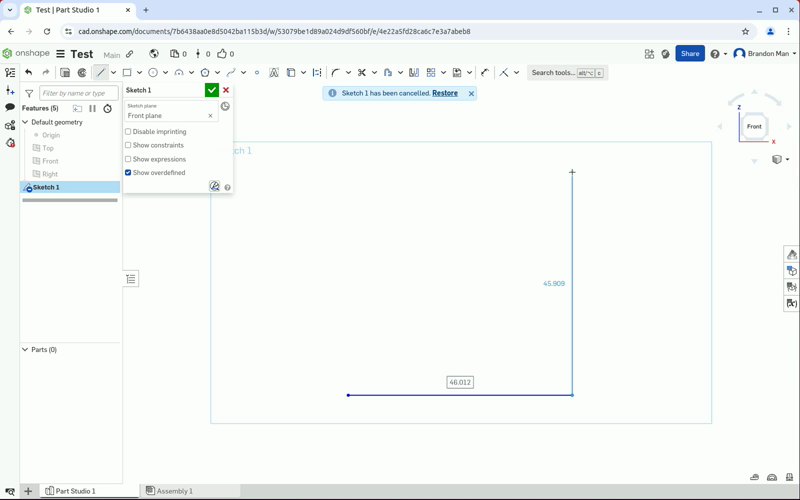
key_up(shift)
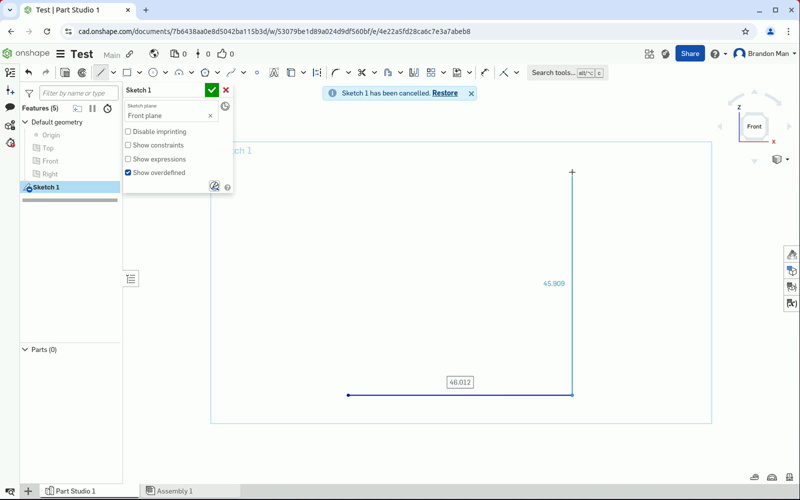
key_down(shift)
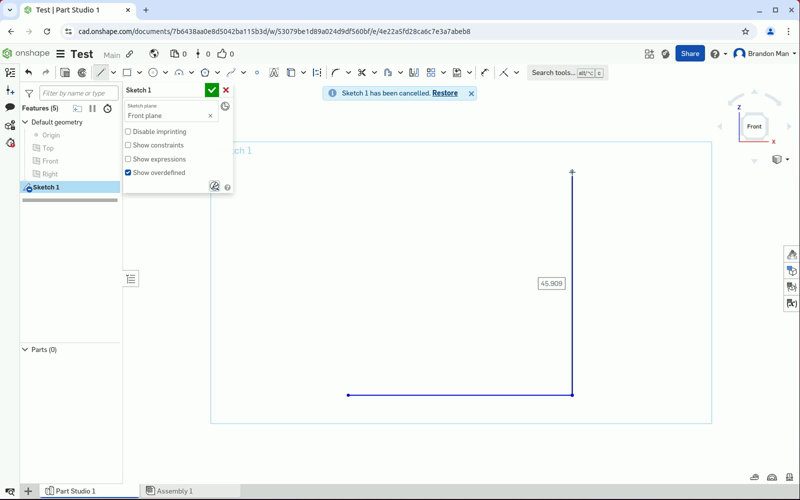
mouse_move(348, 171)
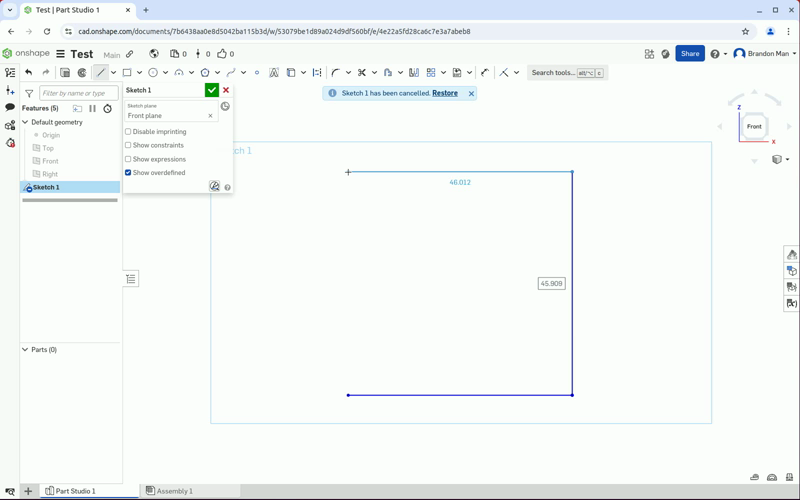
click(348, 171)
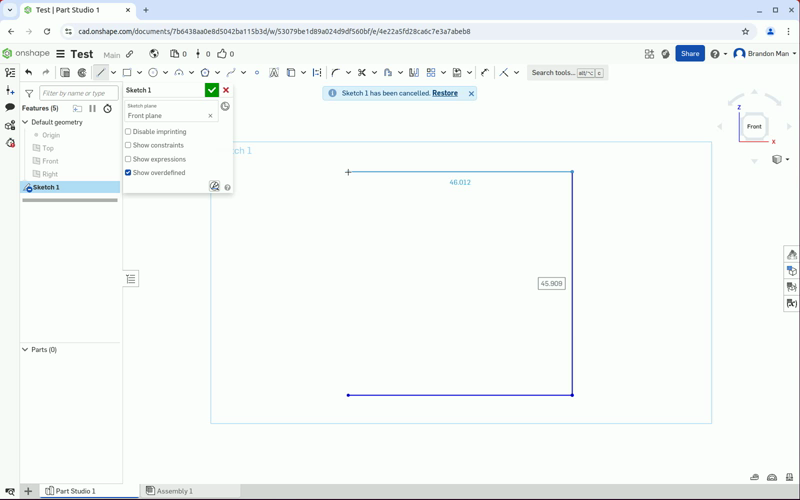
key_up(shift)
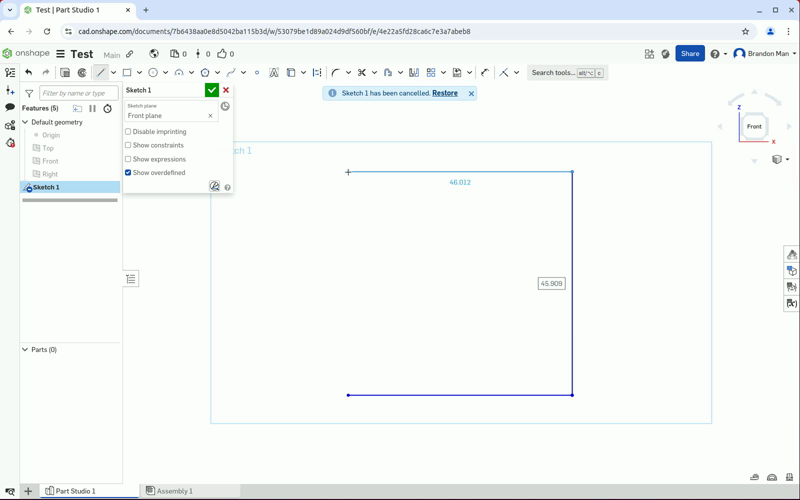
key_down(shift)
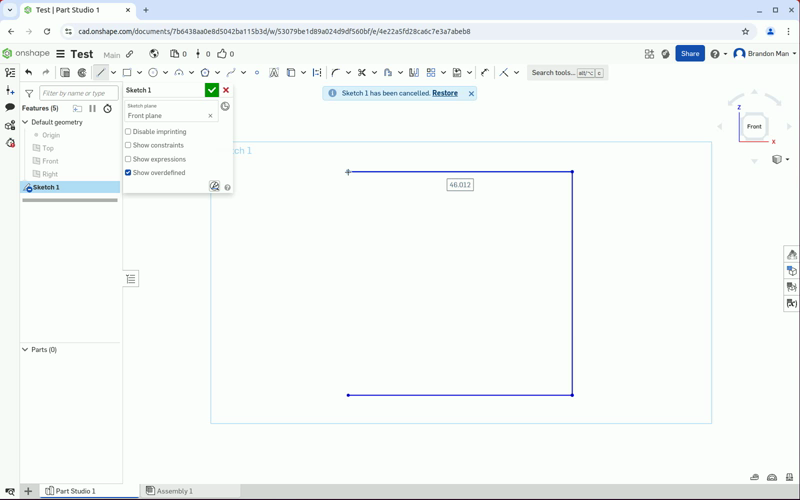
mouse_move(348, 395)
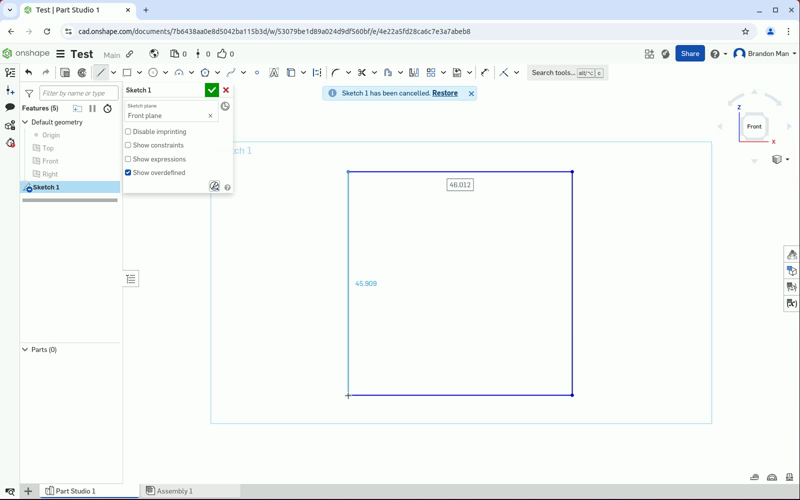
key_up(shift)
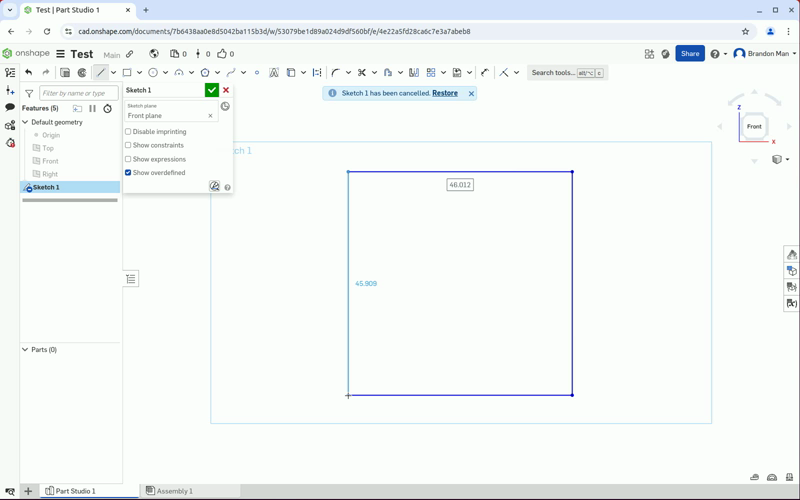
click(348, 395)
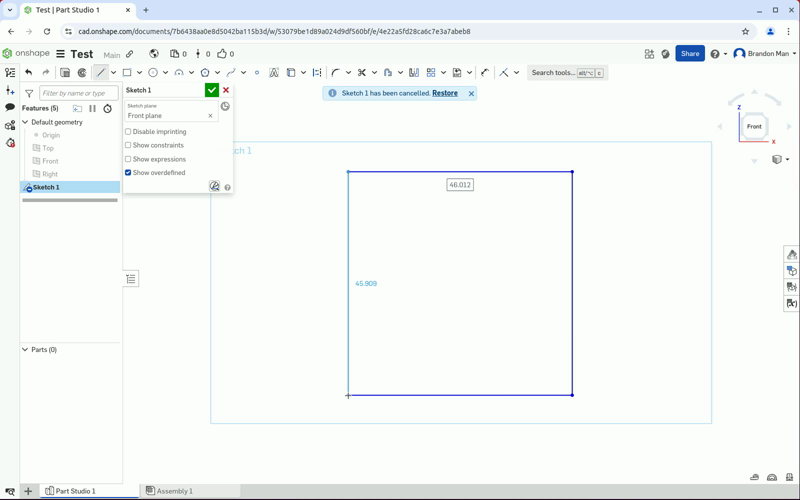
key(esc)
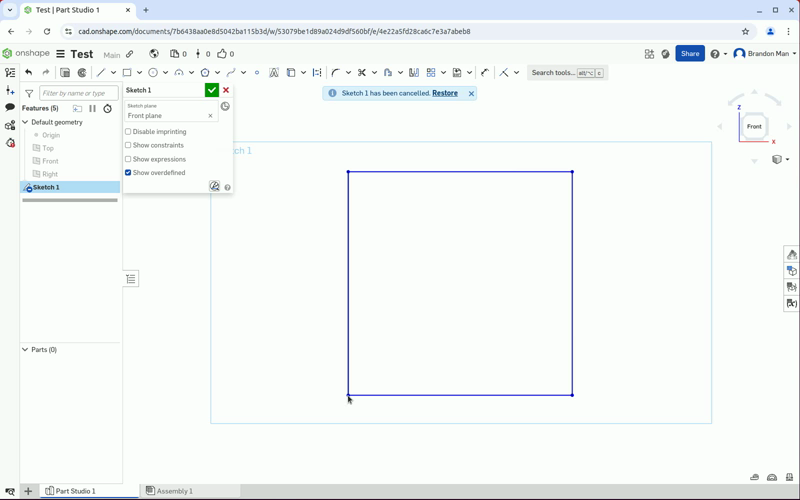
mouse_move(455, 347)
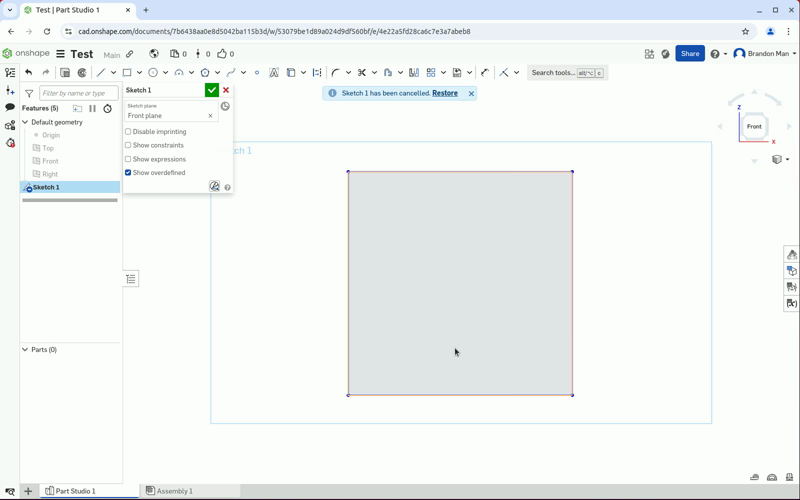
click(455, 347)
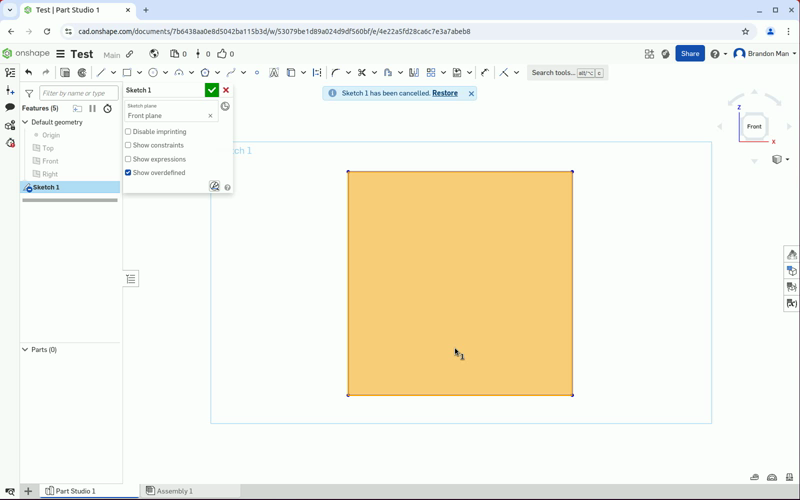
mouse_move(73, 352)
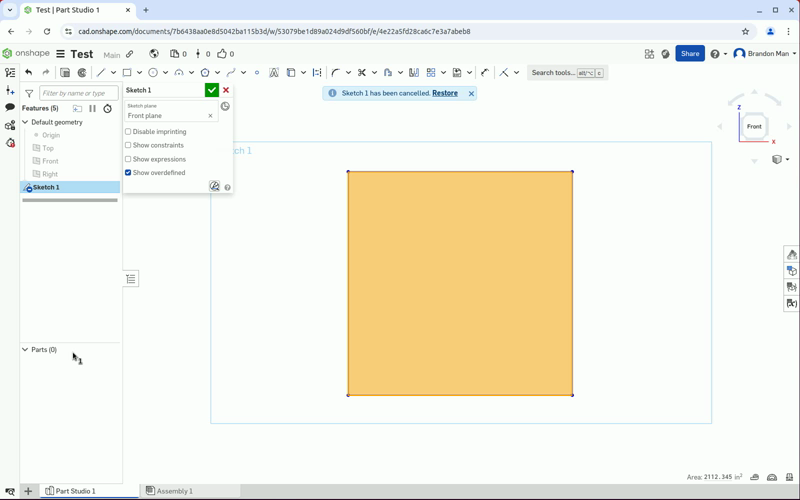
key(shift+y)
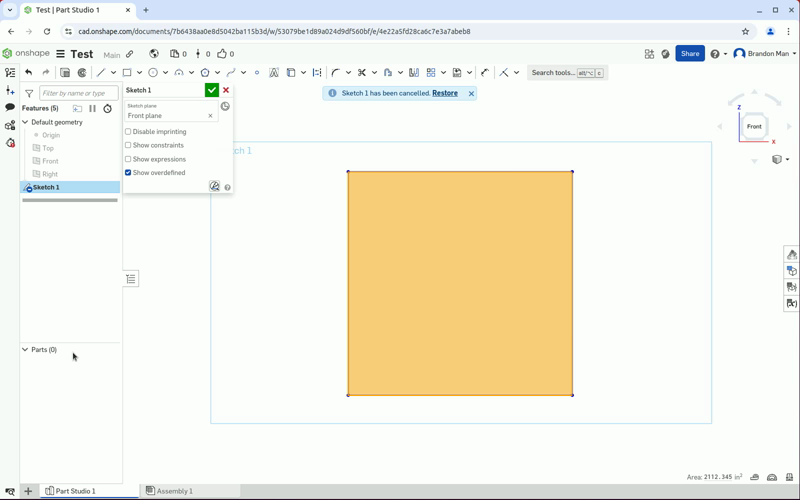
key(shift+e)
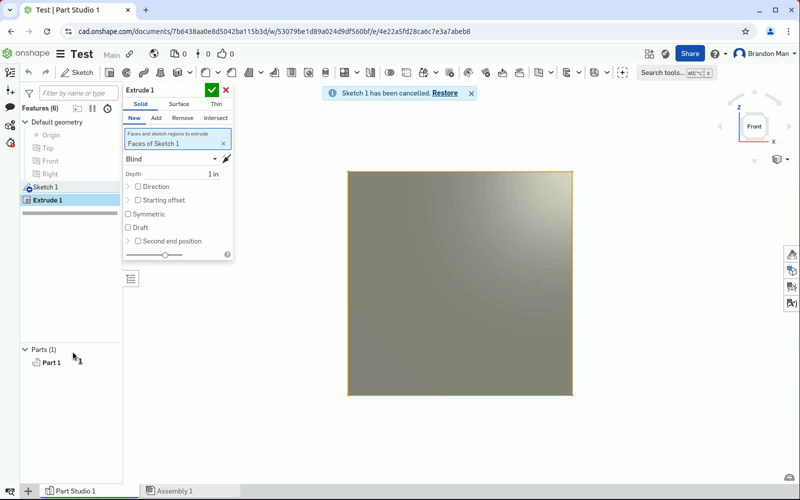
mouse_move(143, 106)
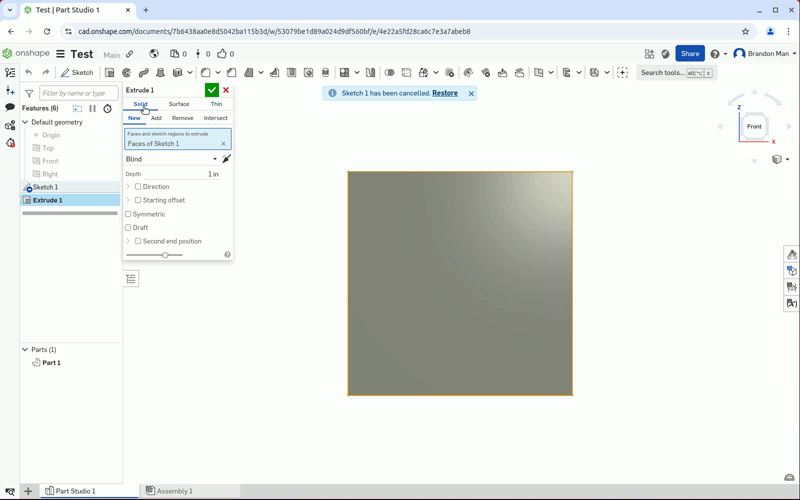
click(143, 106)
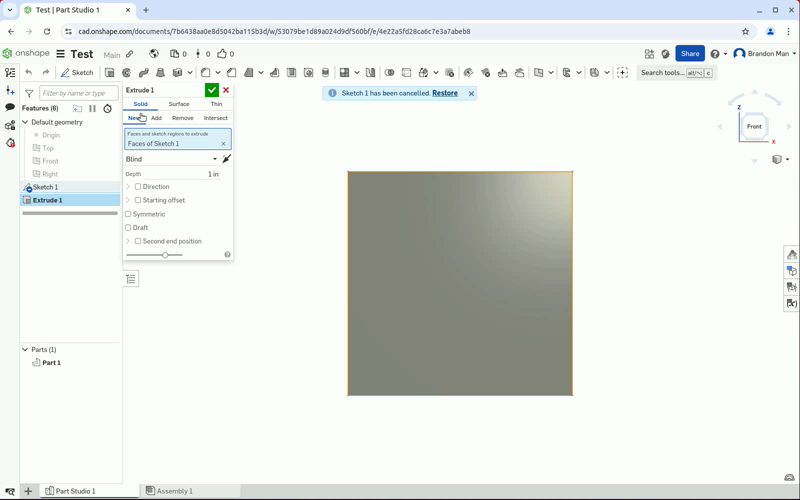
mouse_move(137, 120)
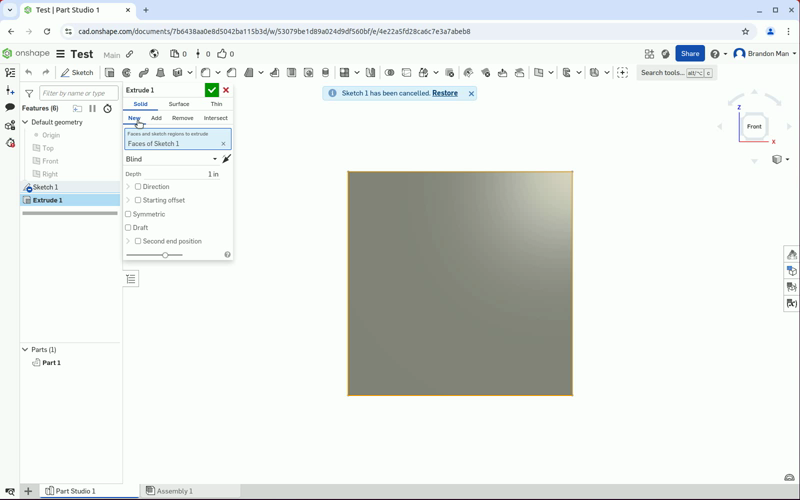
click(137, 120)
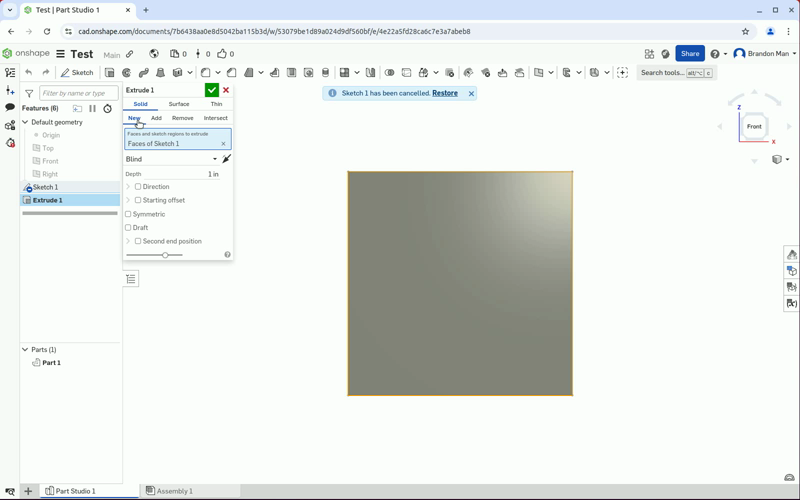
key(tab, 4)
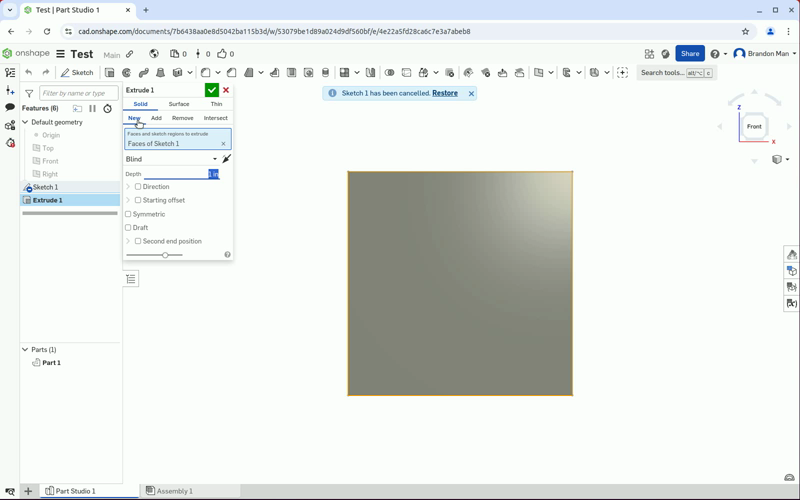
text(7.221)
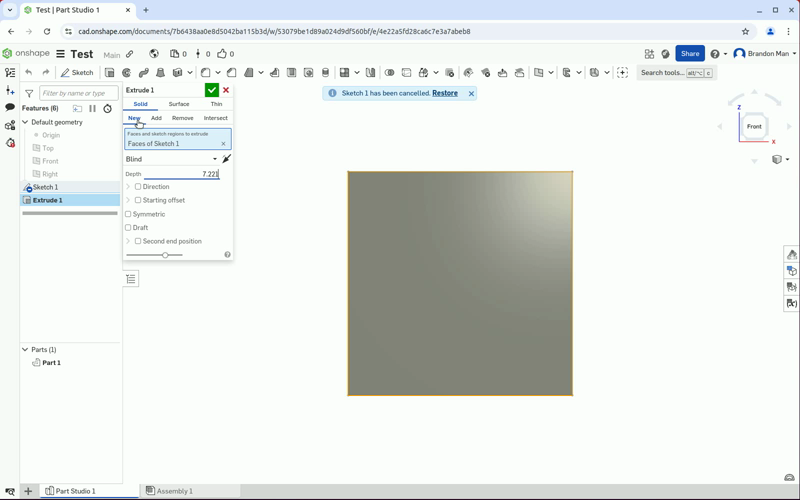
key(enter)
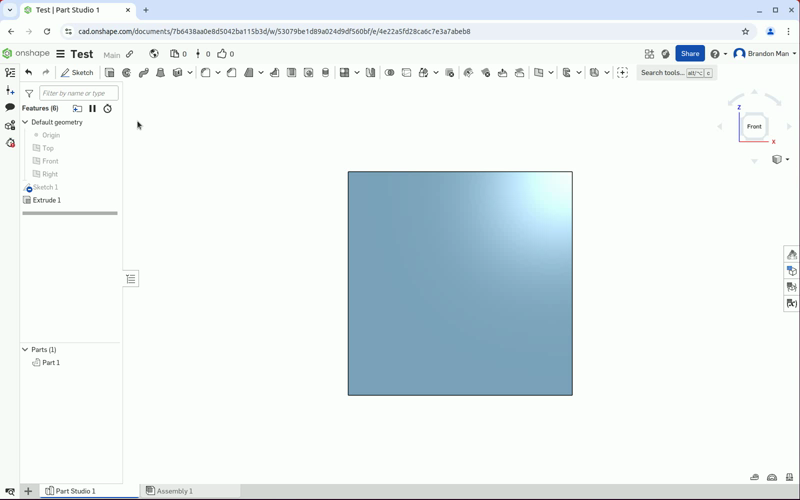
key(shift+h)
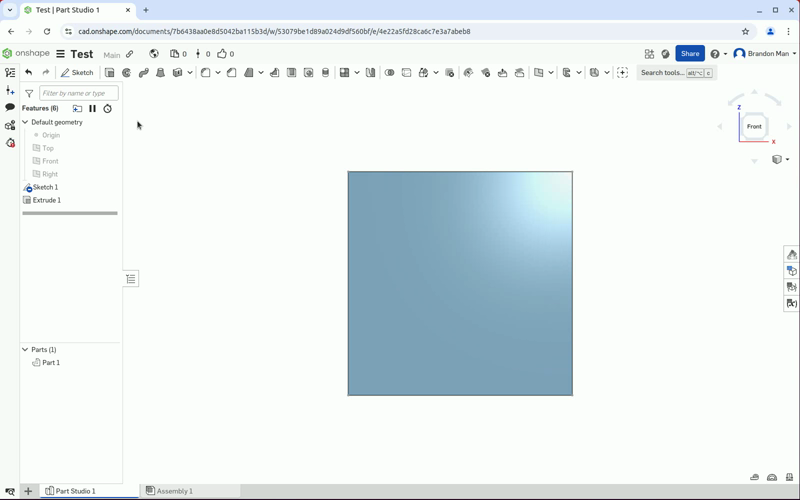
key(shift+h)
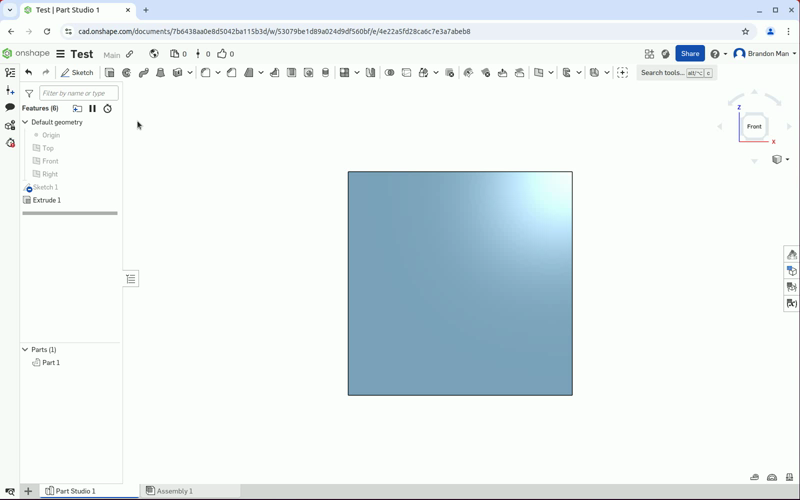
mouse_move(73, 189)
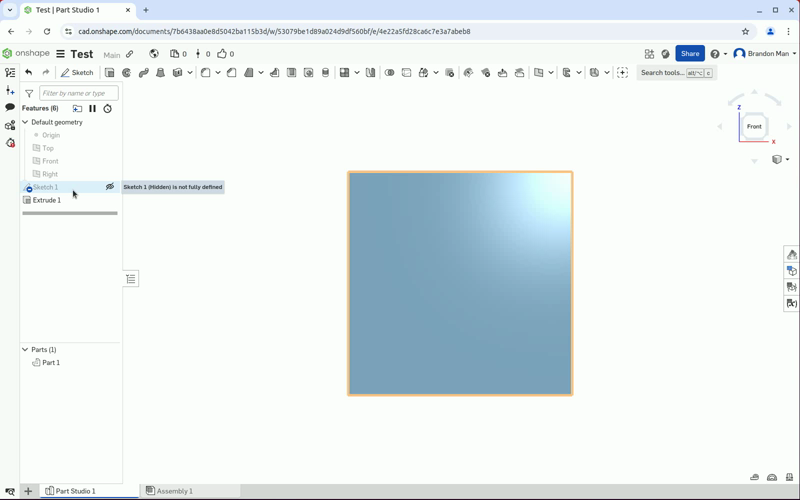
click(73, 189)
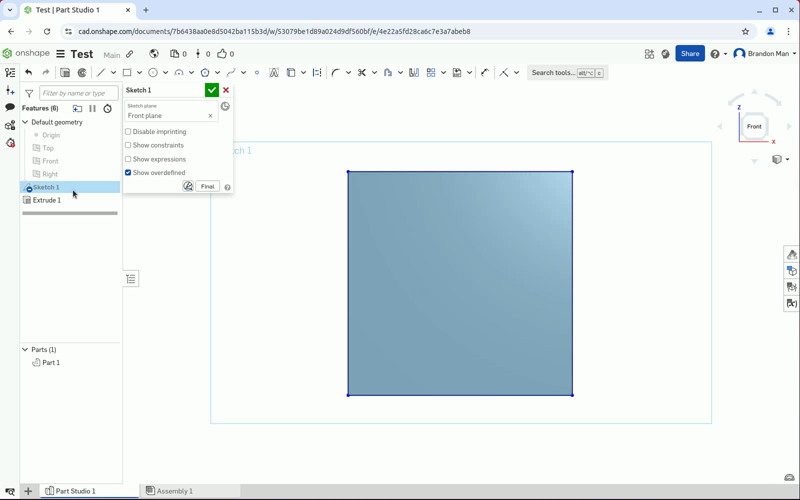
mouse_move(229, 92)
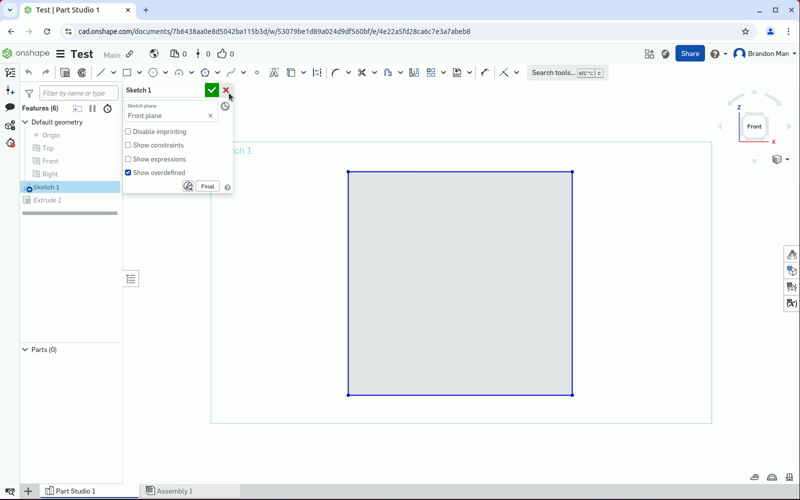
click(229, 92)
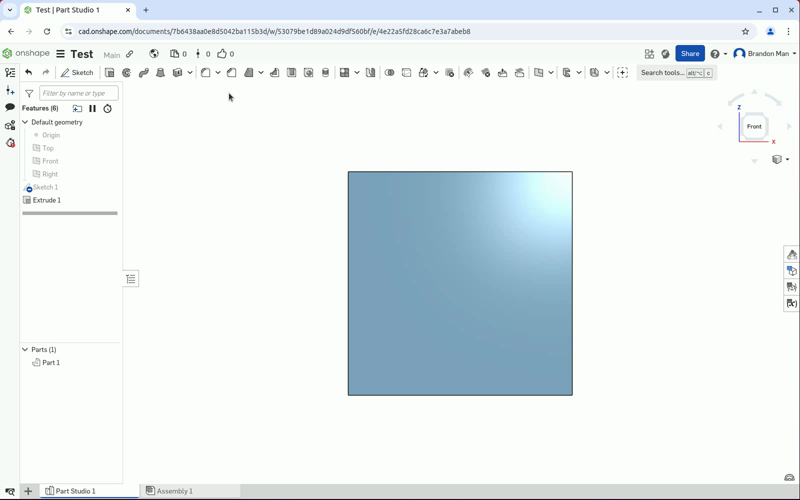
mouse_move(541, 75)
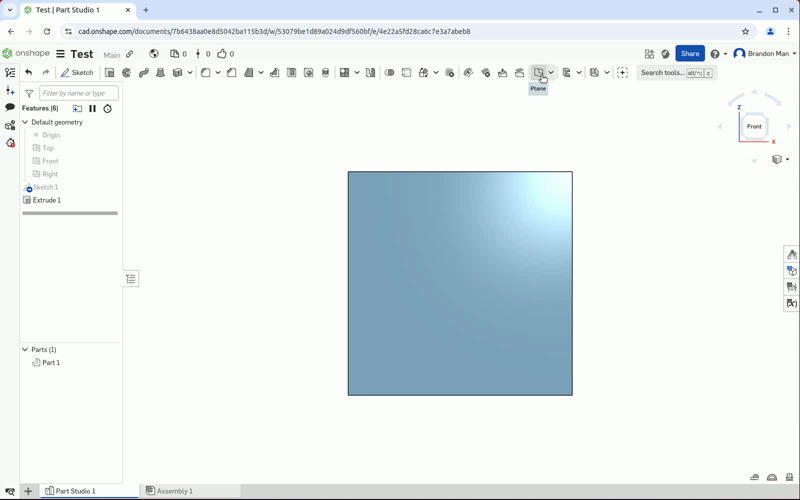
click(541, 75)
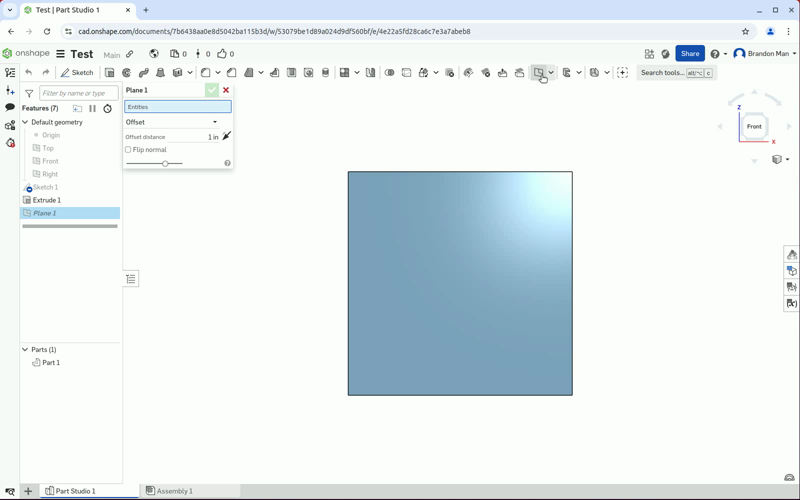
mouse_move(73, 163)
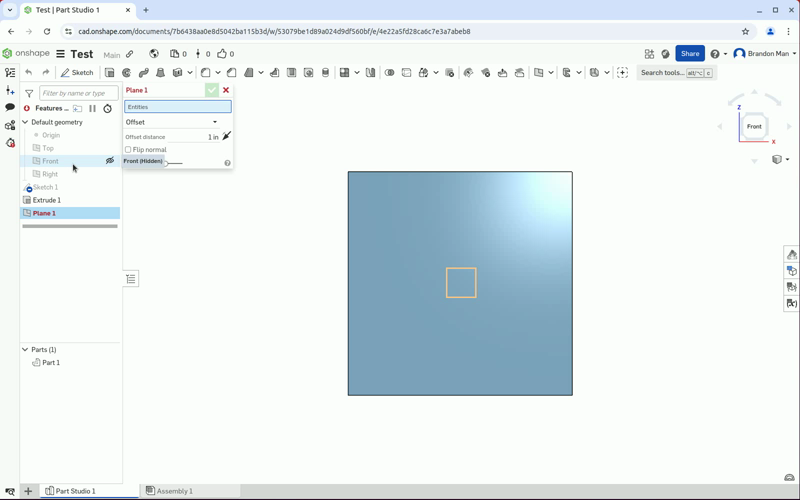
click(73, 163)
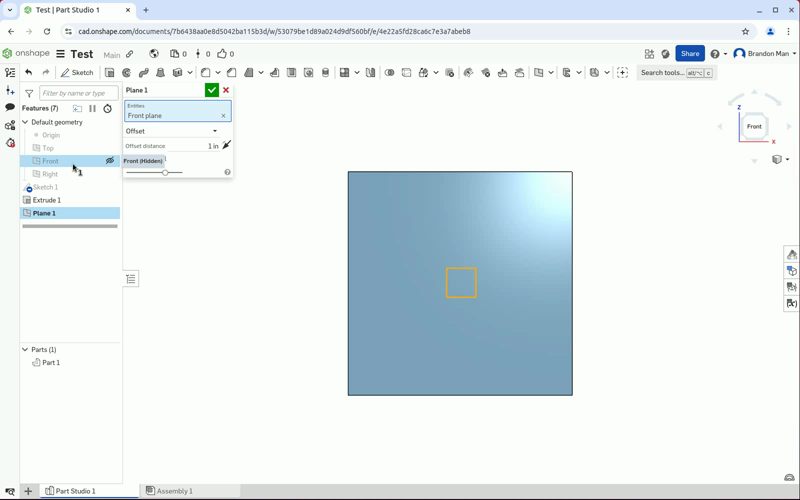
key(tab, 2)
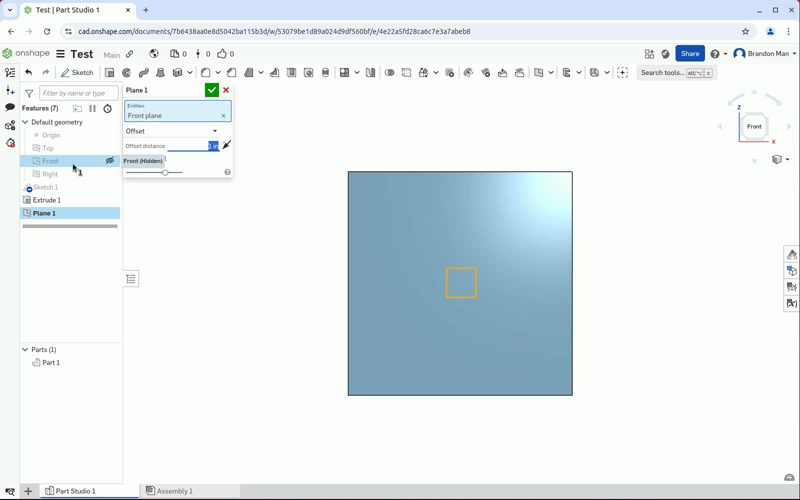
text(7.21)
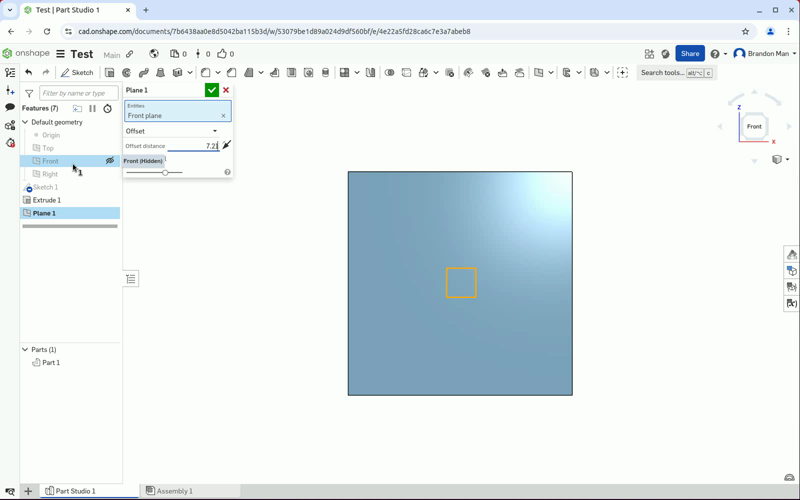
key(enter, 2)
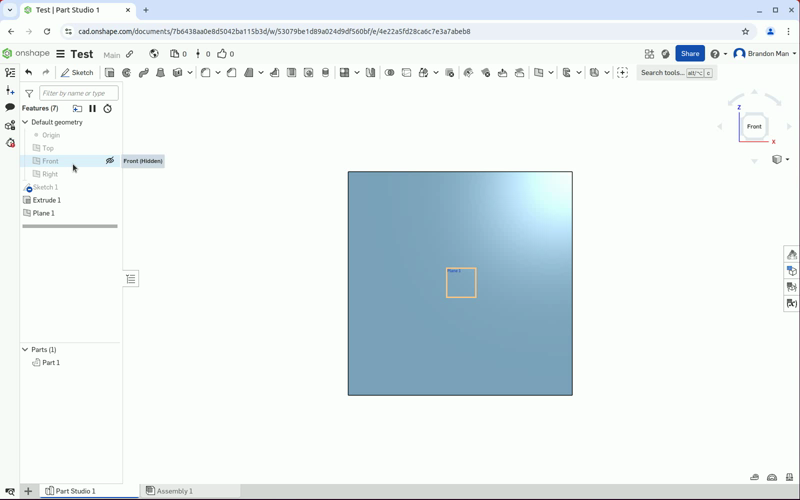
key(shift+s)
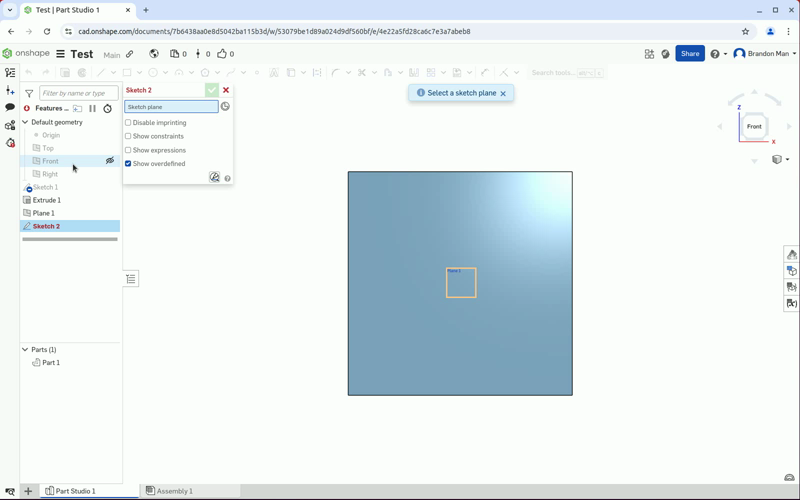
mouse_move(73, 215)
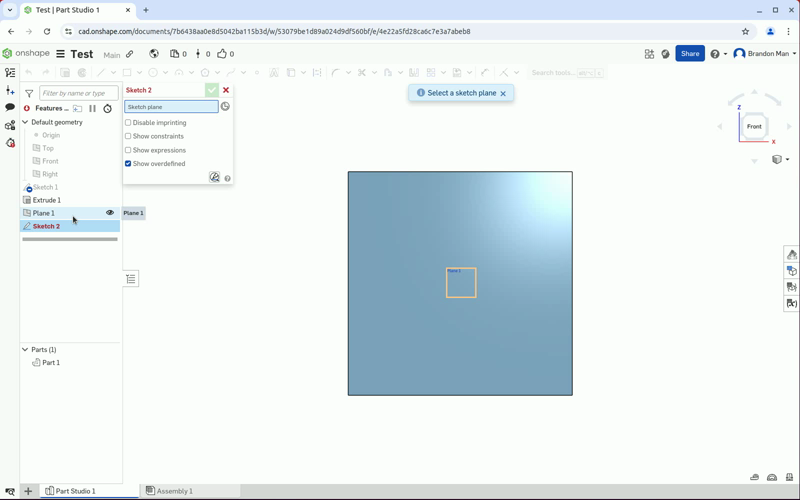
click(73, 215)
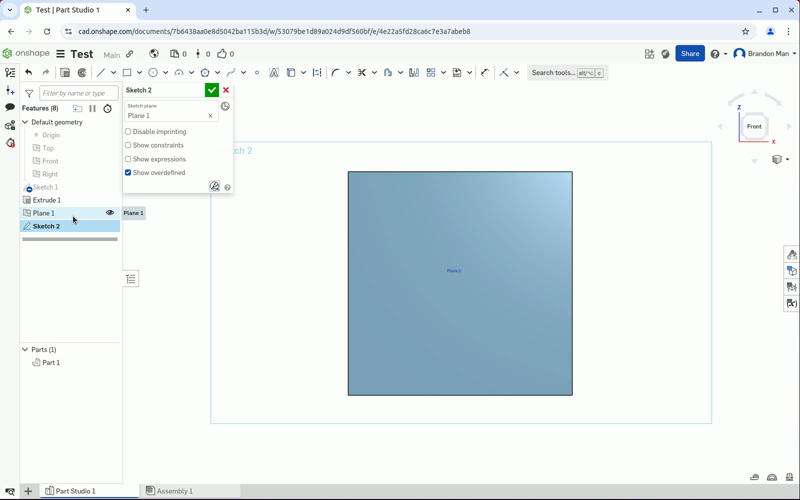
mouse_move(73, 352)
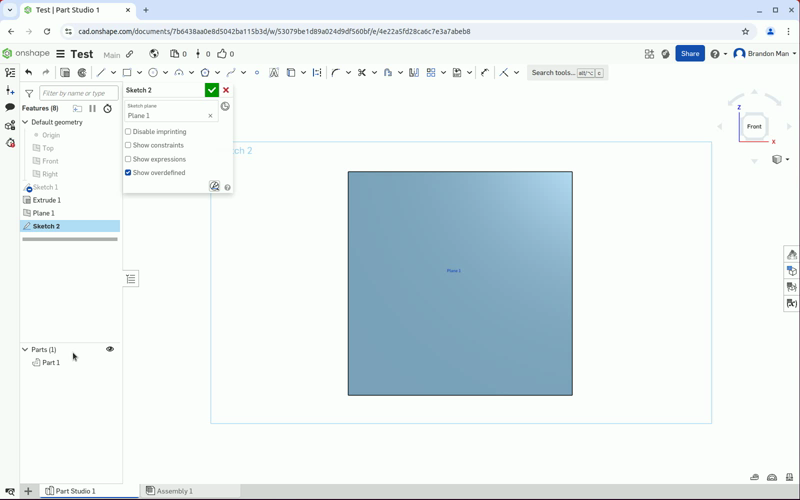
key(y)
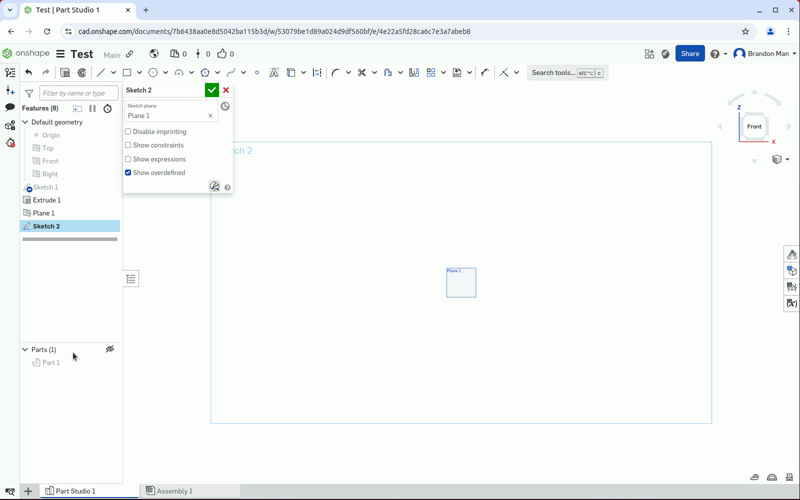
key(c)
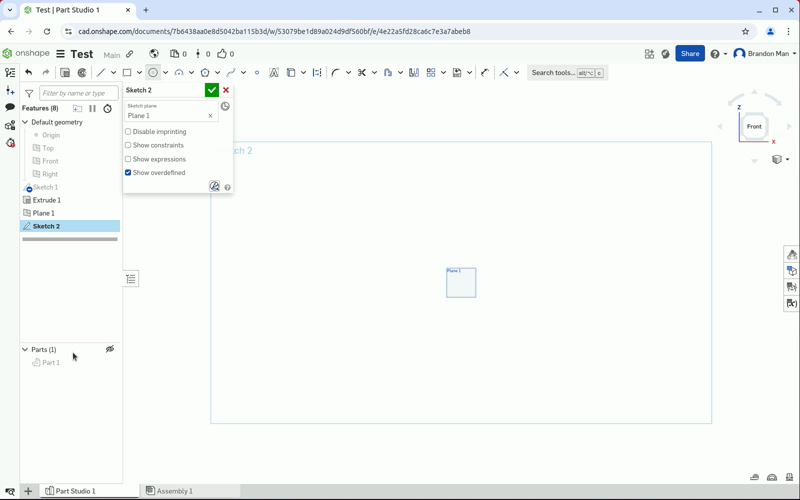
key_down(shift)
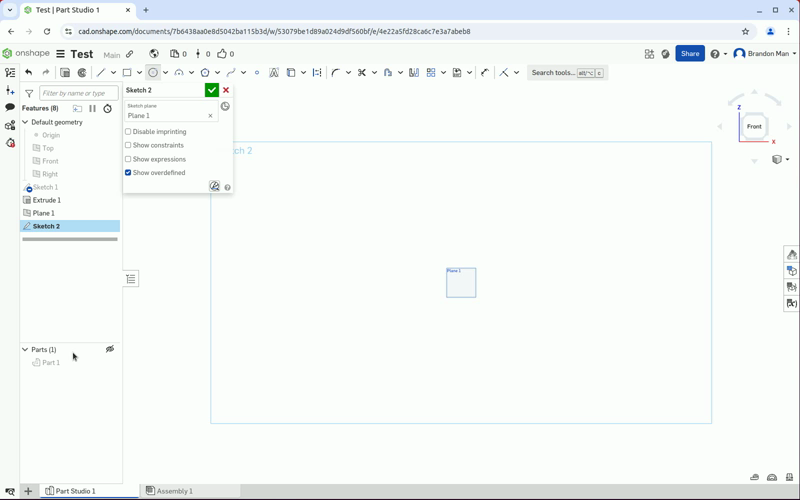
mouse_move(424, 230)
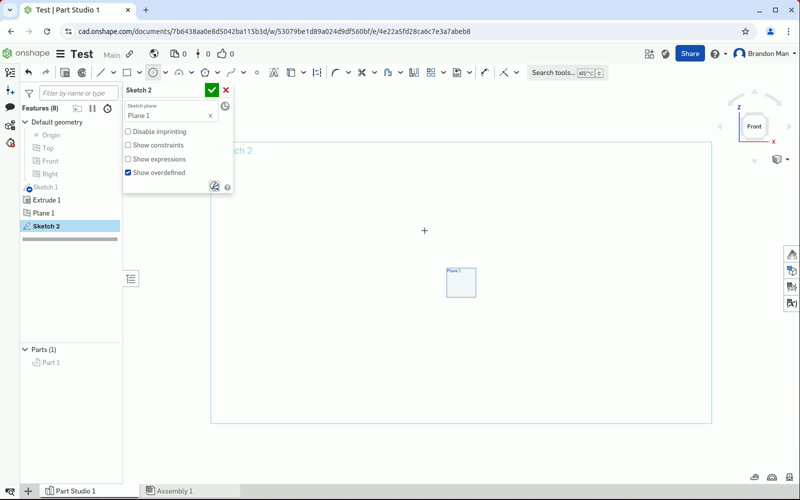
click(424, 230)
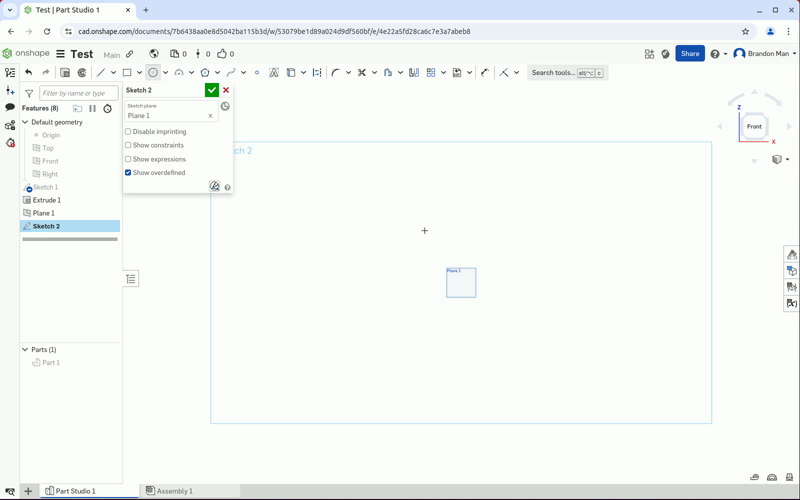
key_up(shift)
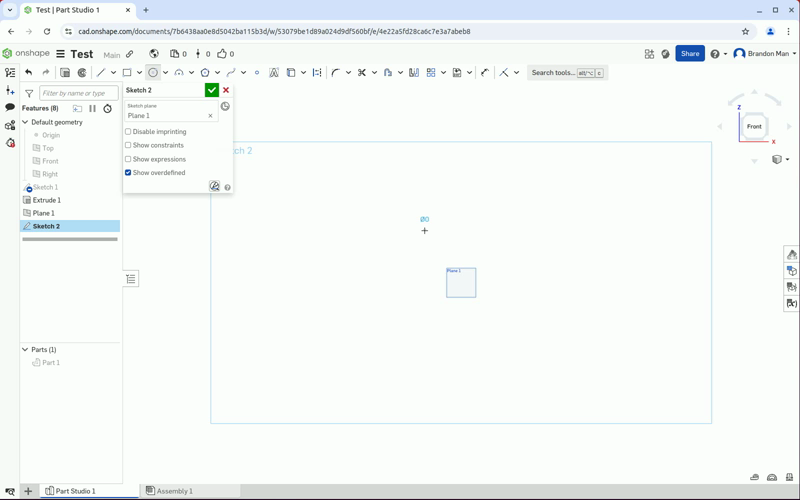
mouse_move(431, 230)
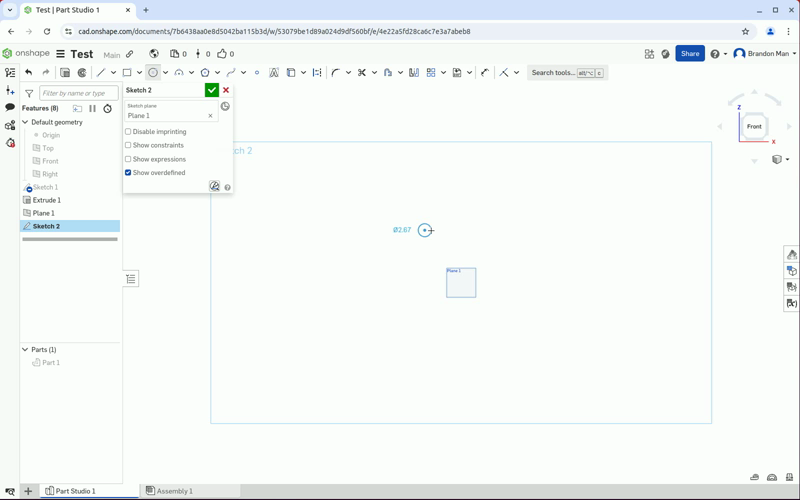
click(431, 230)
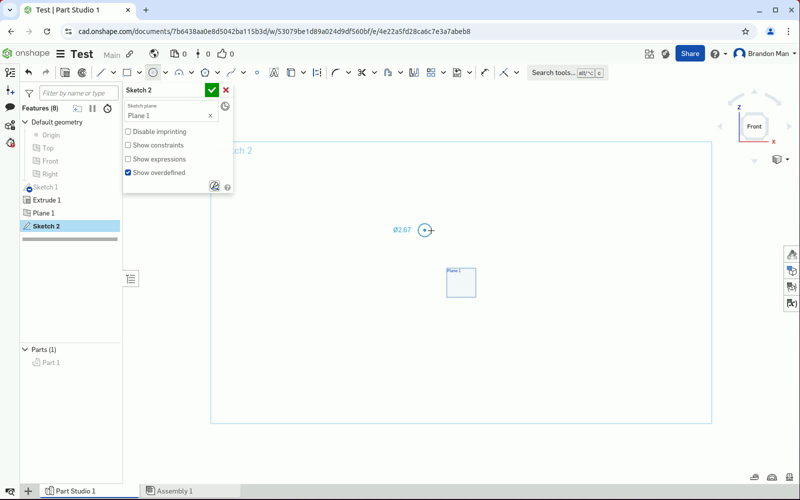
key(esc)
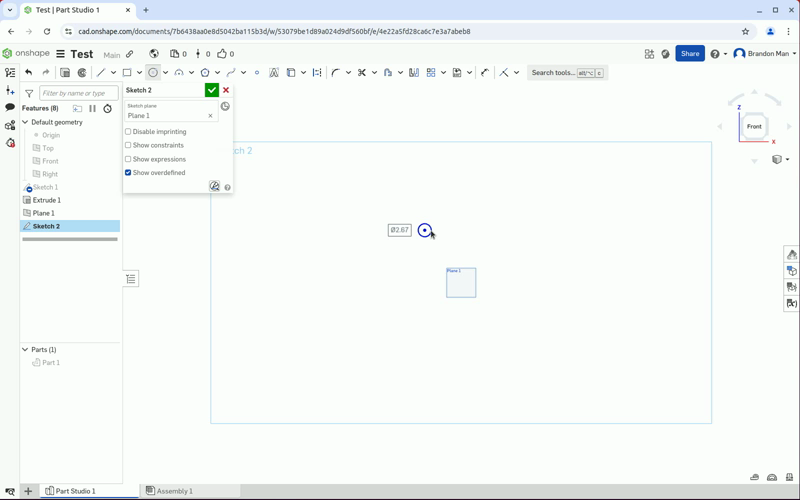
mouse_move(427, 225)
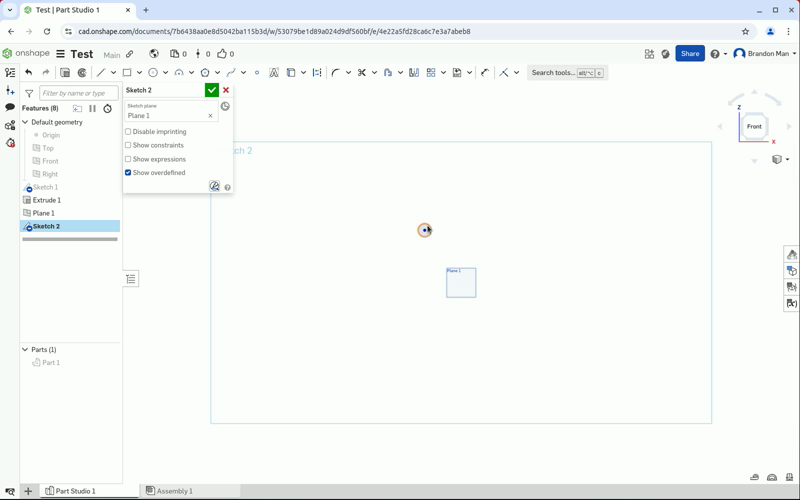
scroll(6)
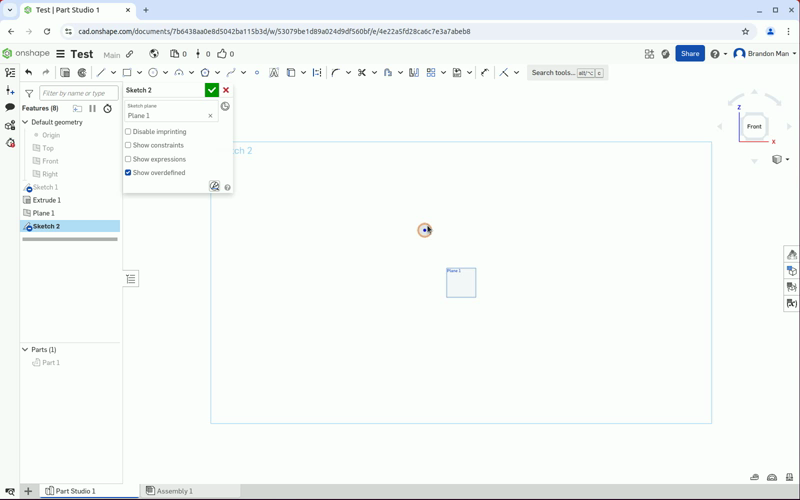
scroll(6)
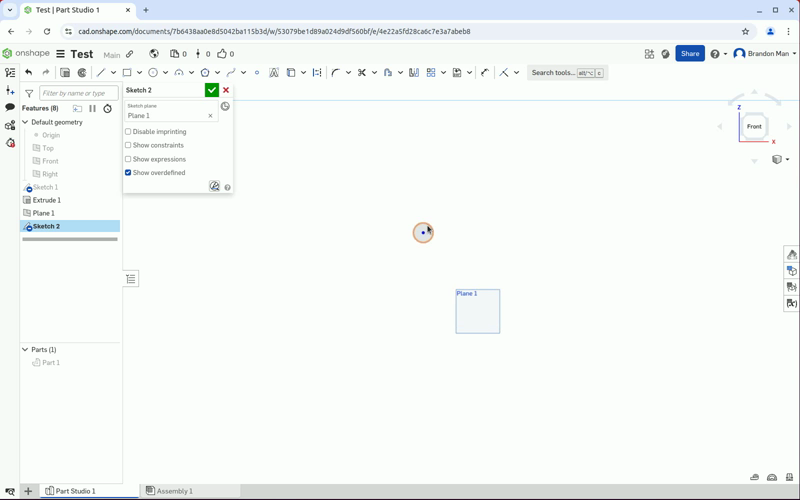
scroll(6)
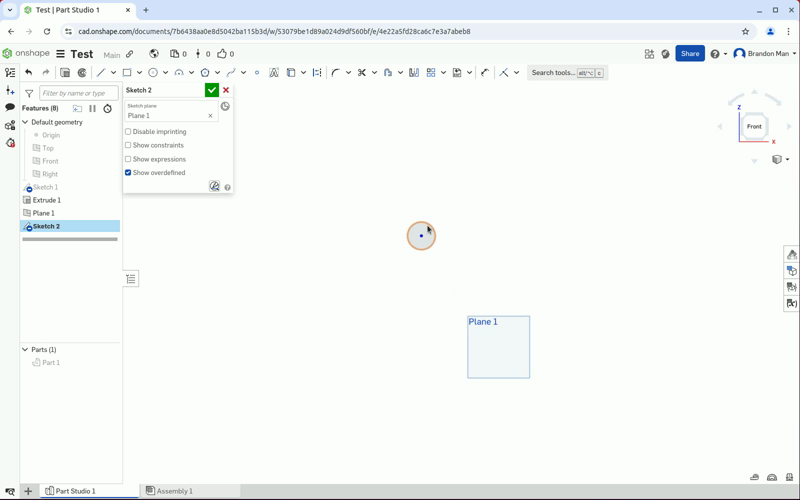
scroll(6)
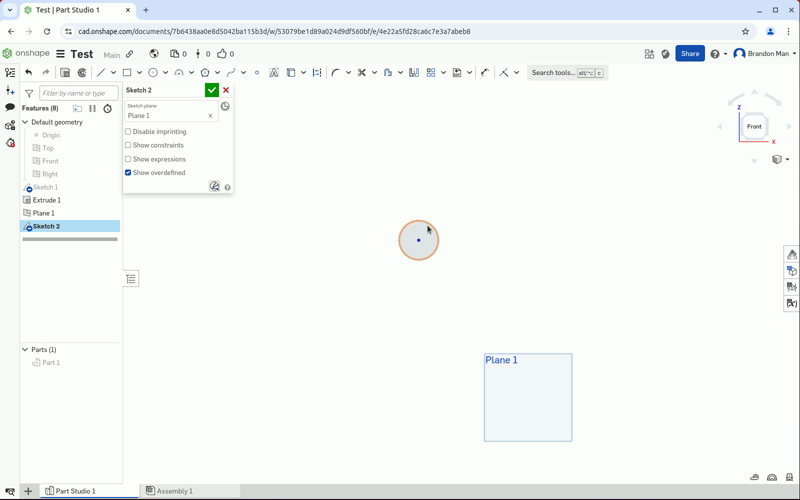
scroll(6)
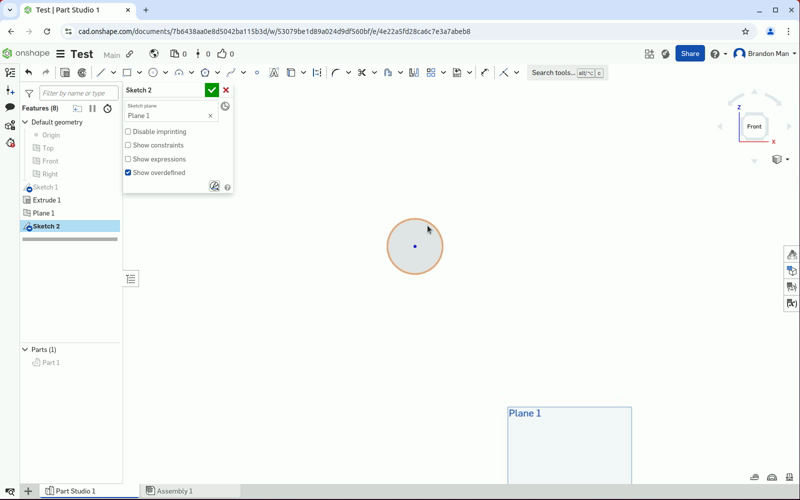
scroll(6)
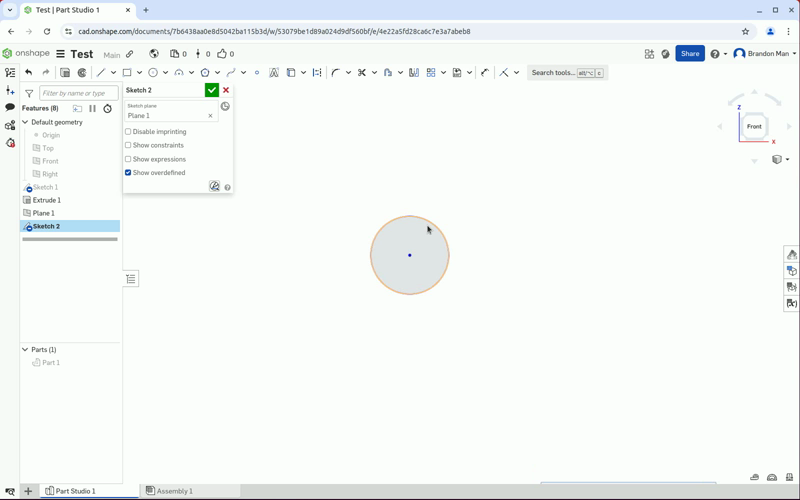
scroll(6)
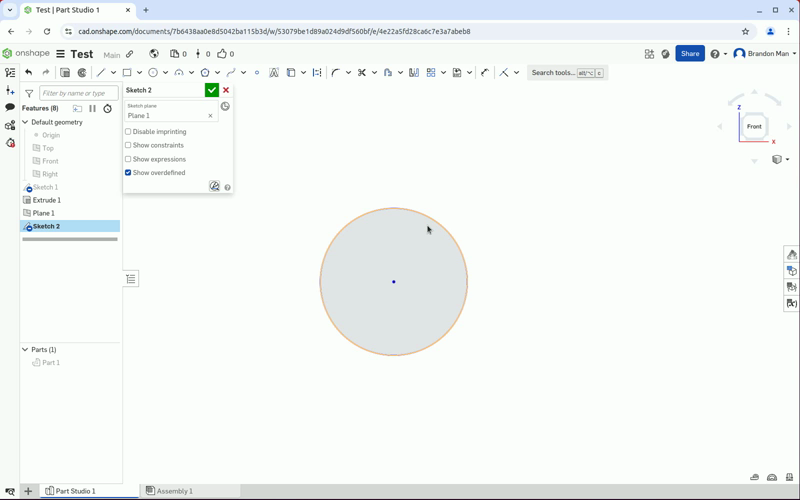
click(427, 225)
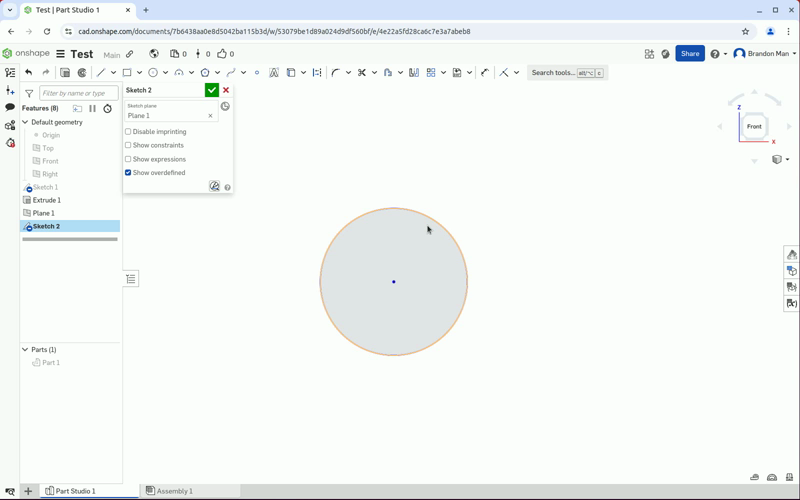
scroll(-6)
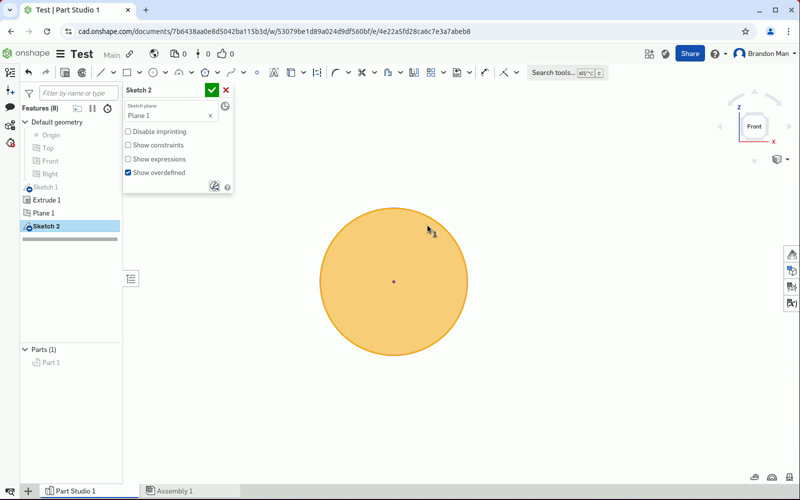
scroll(-6)
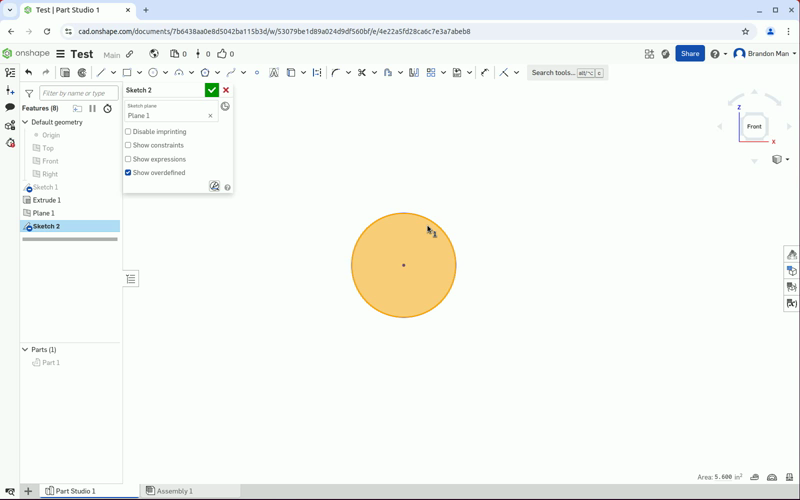
scroll(-6)
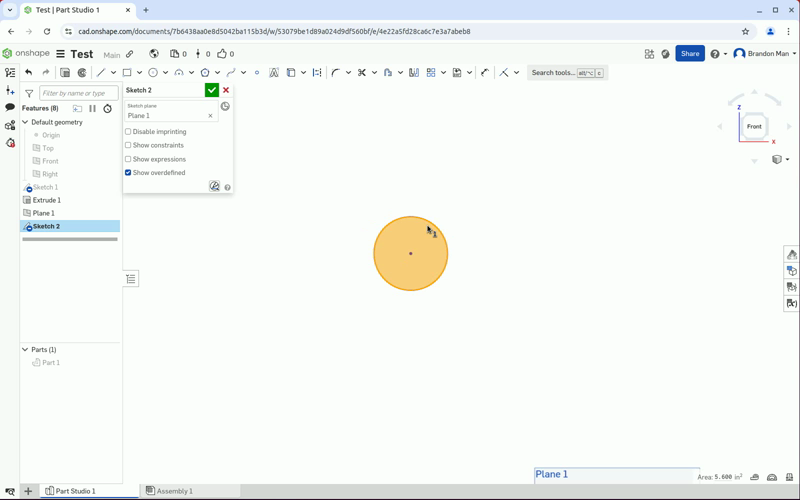
scroll(-6)
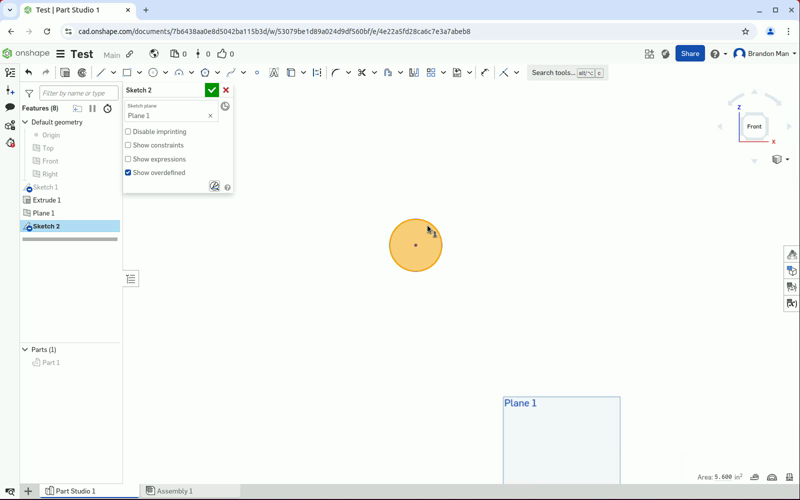
scroll(-6)
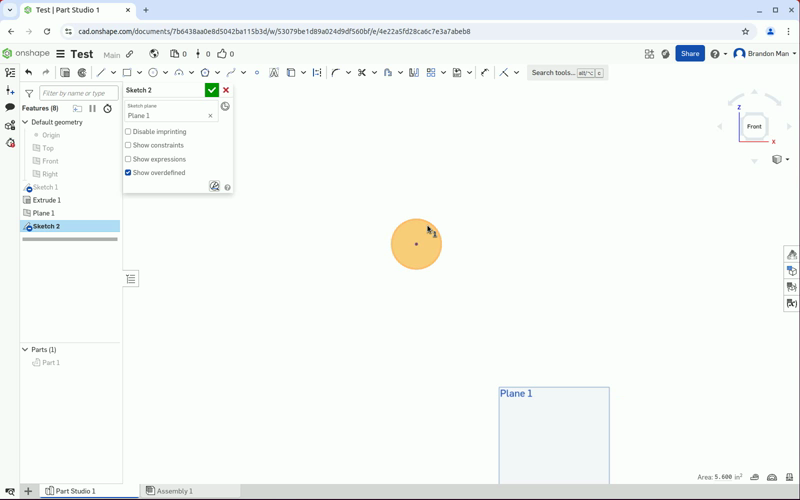
scroll(-6)
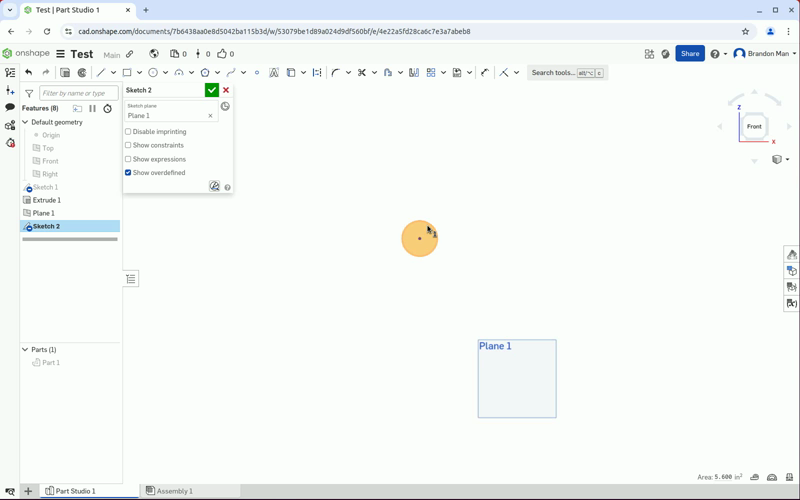
scroll(-6)
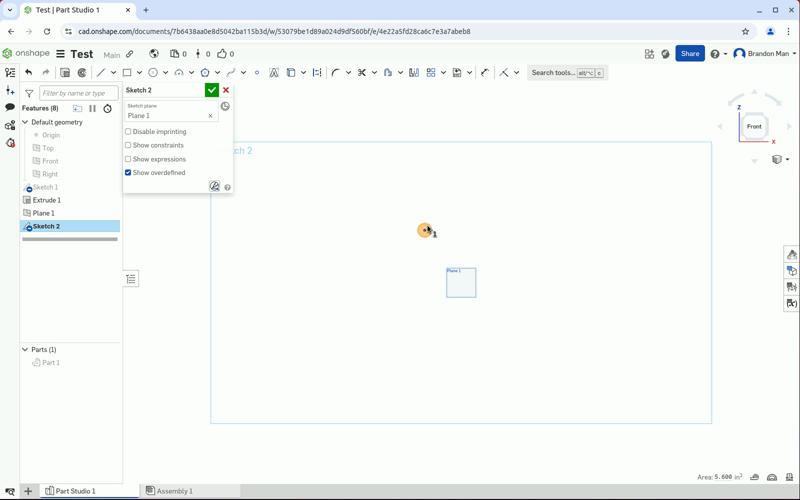
mouse_move(73, 352)
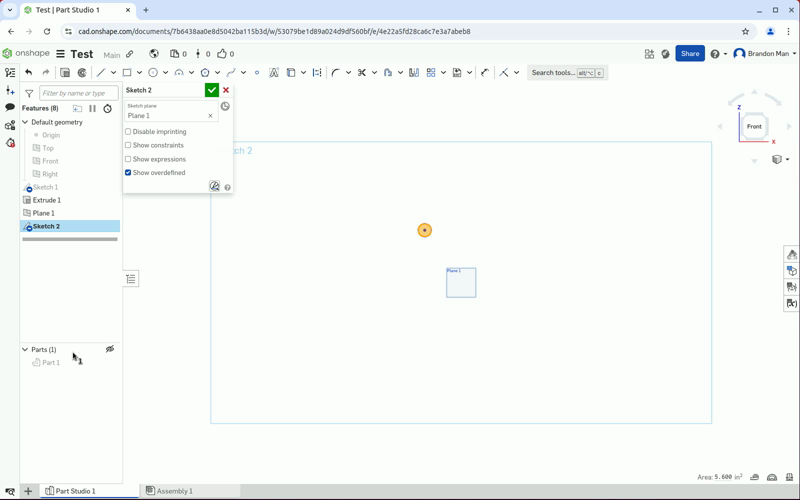
key(shift+y)
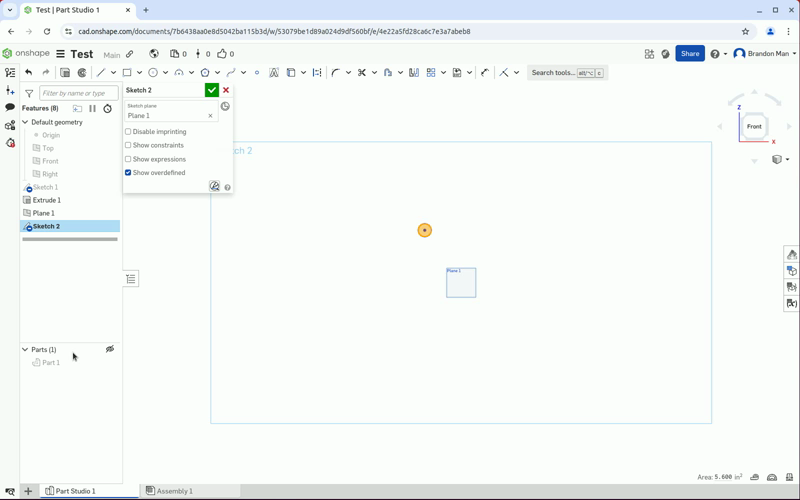
key(shift+e)
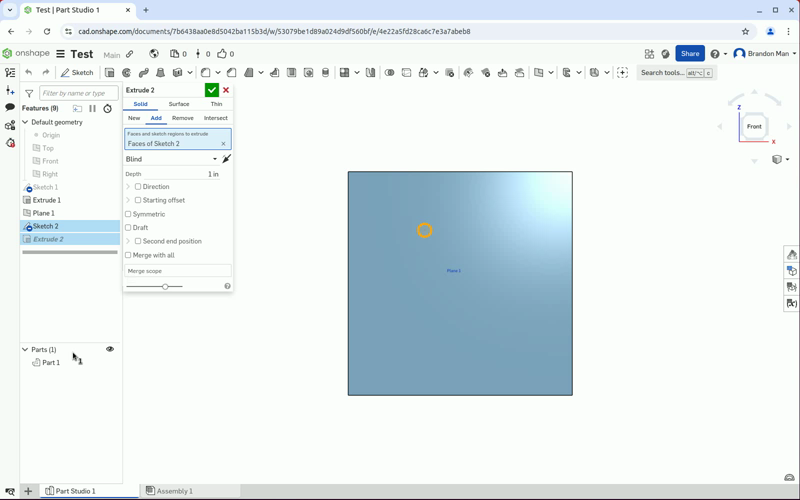
mouse_move(143, 106)
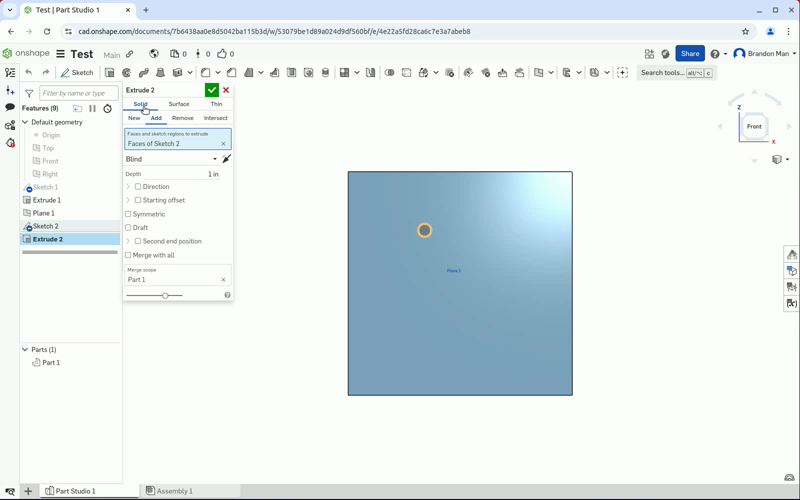
click(143, 106)
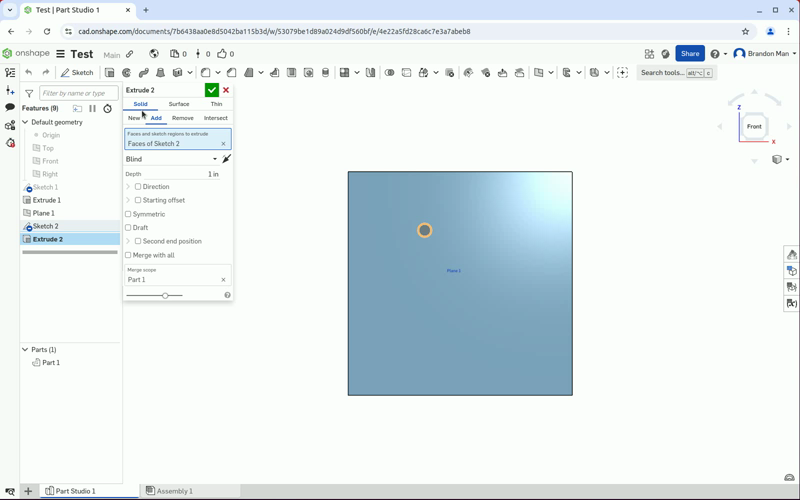
mouse_move(137, 120)
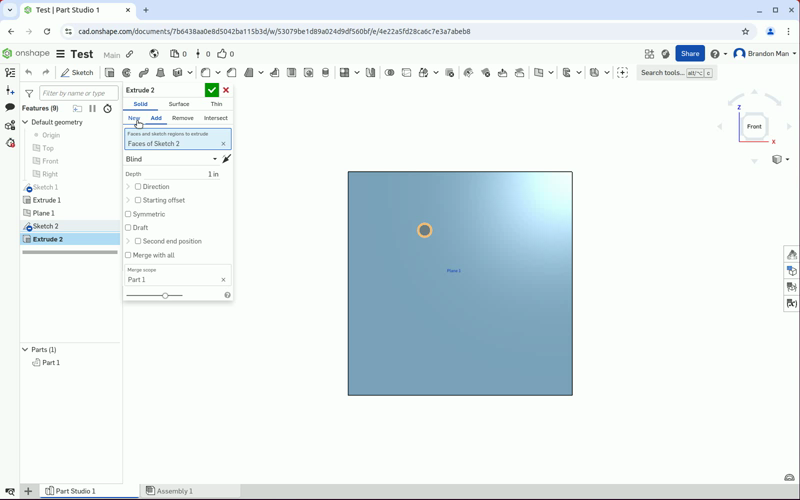
click(137, 120)
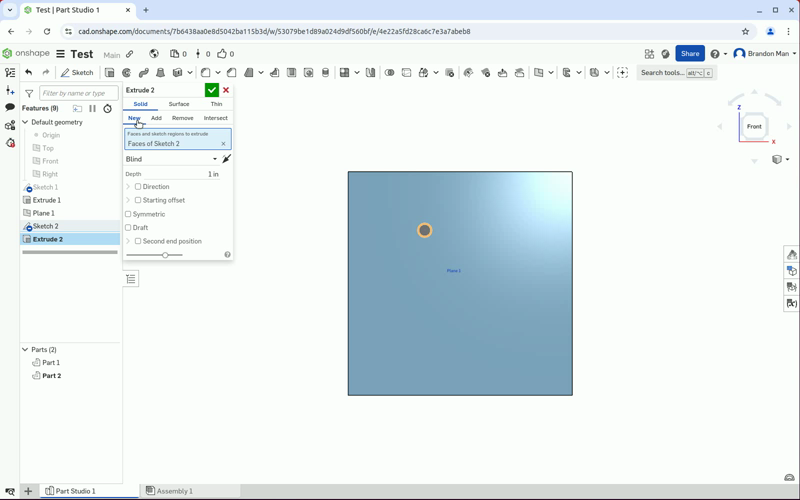
key(tab, 4)
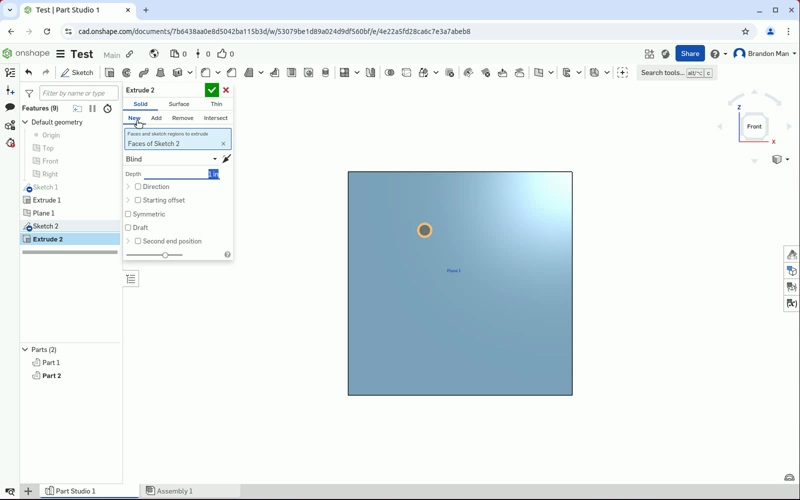
text(1.444)
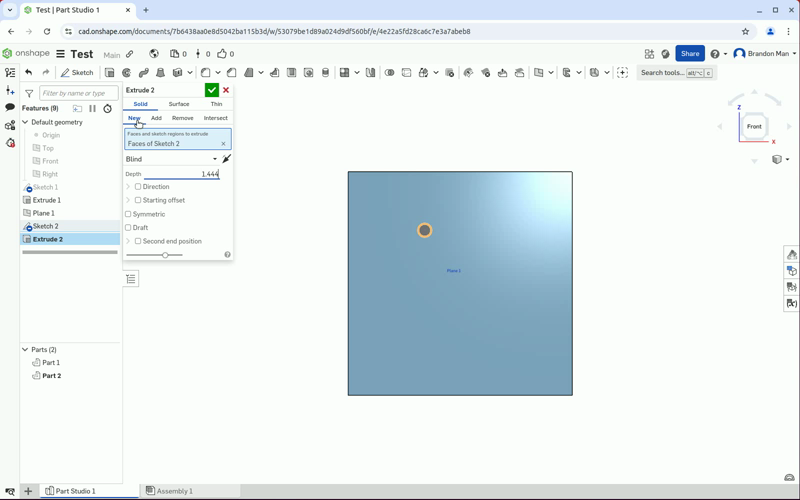
key(enter)
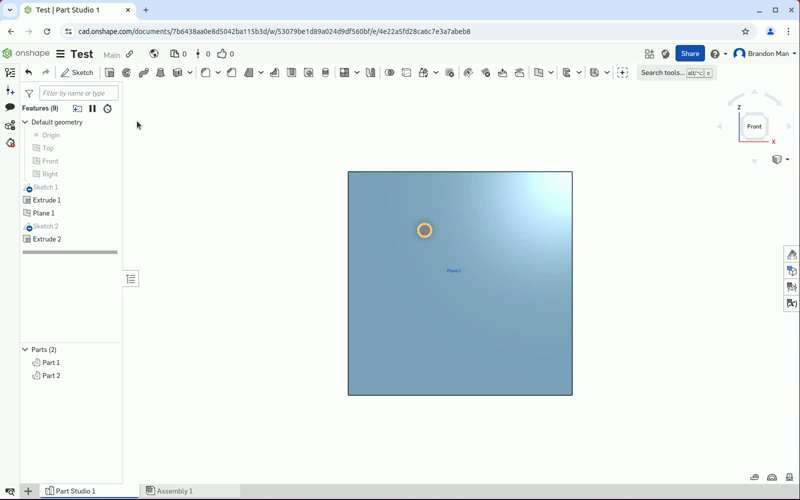
key(shift+h)
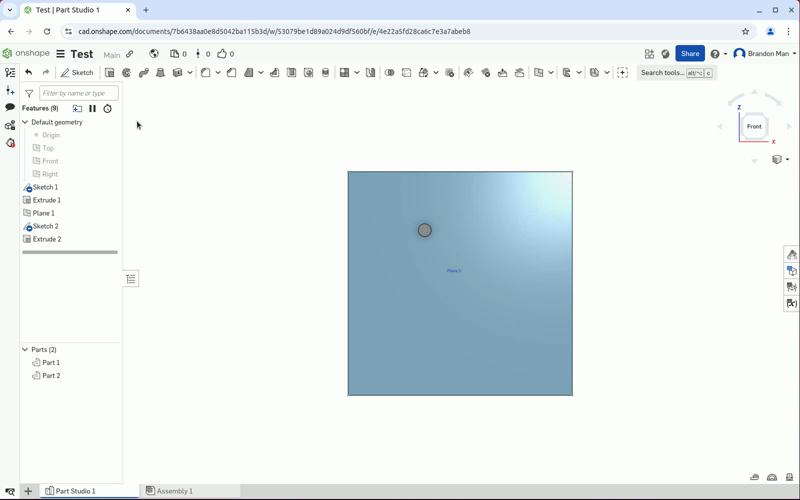
key(shift+h)
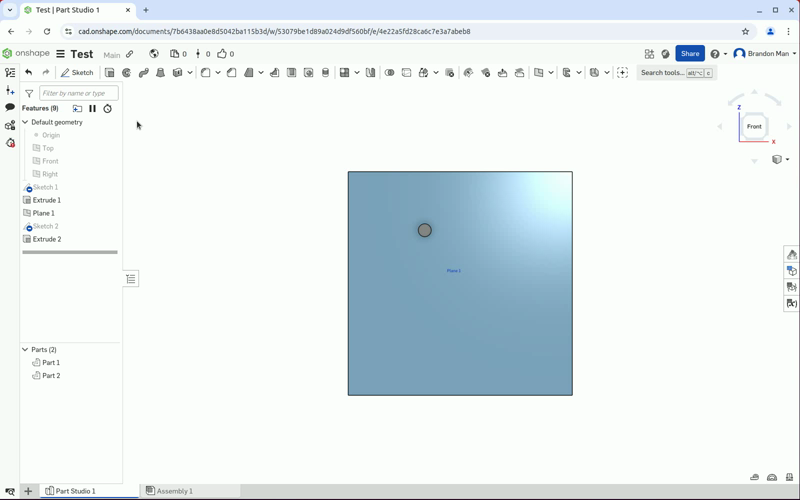
mouse_move(73, 189)
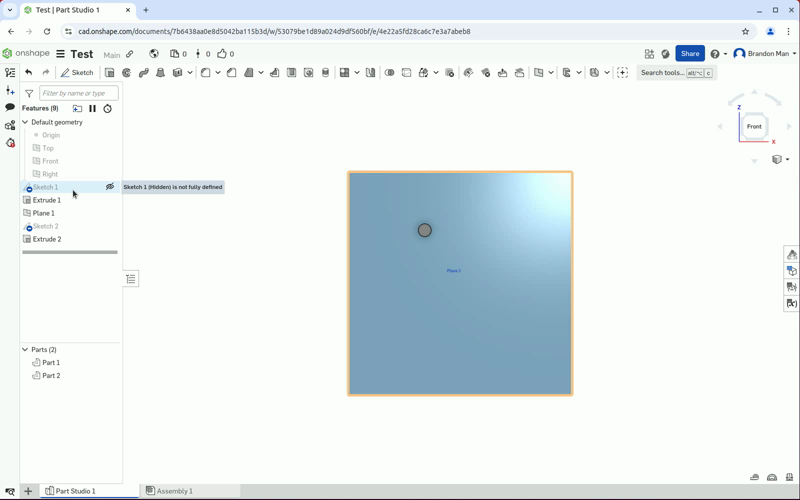
click(73, 189)
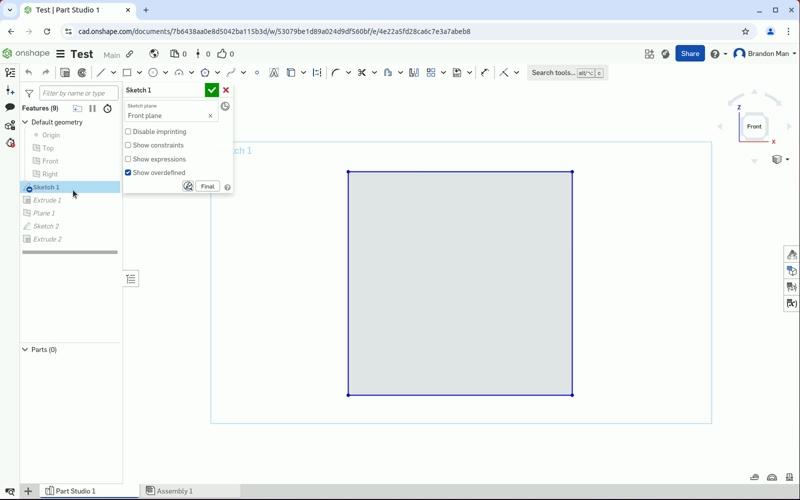
mouse_move(229, 92)
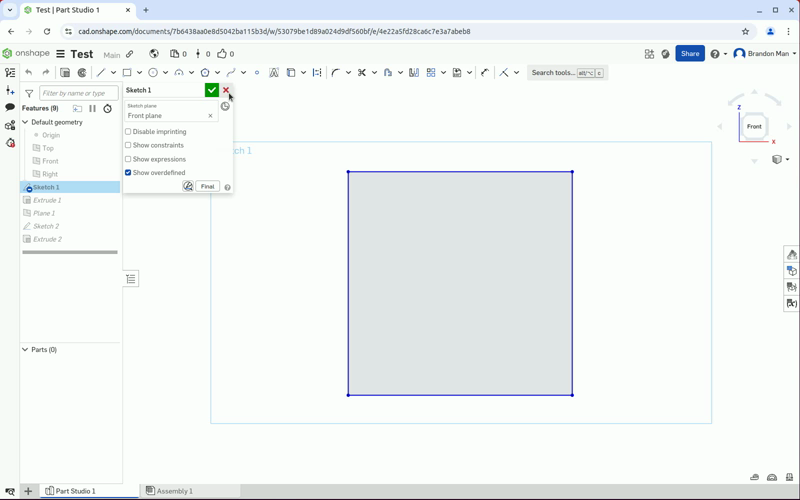
click(229, 92)
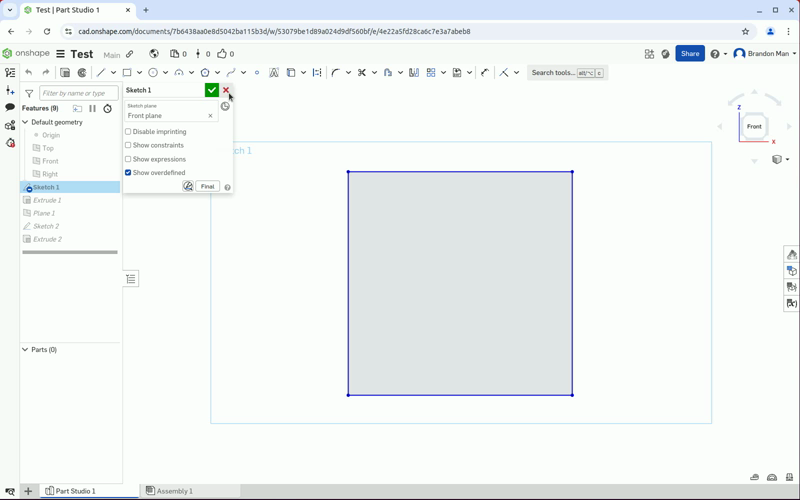
key(shift+s)
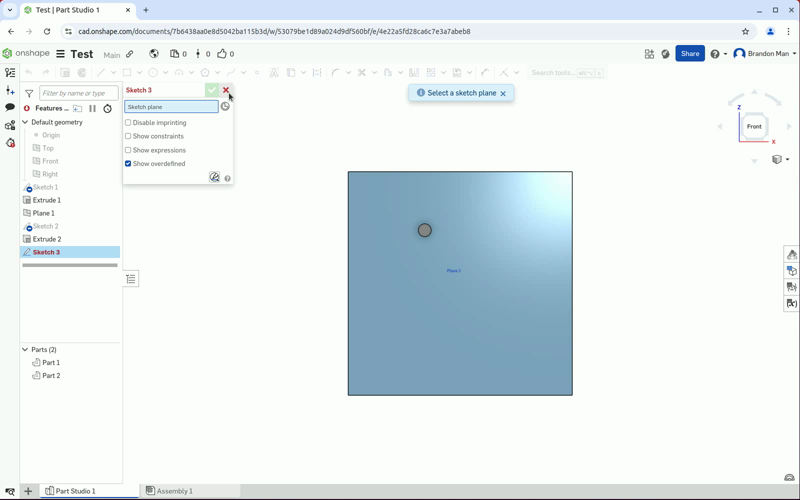
mouse_move(73, 215)
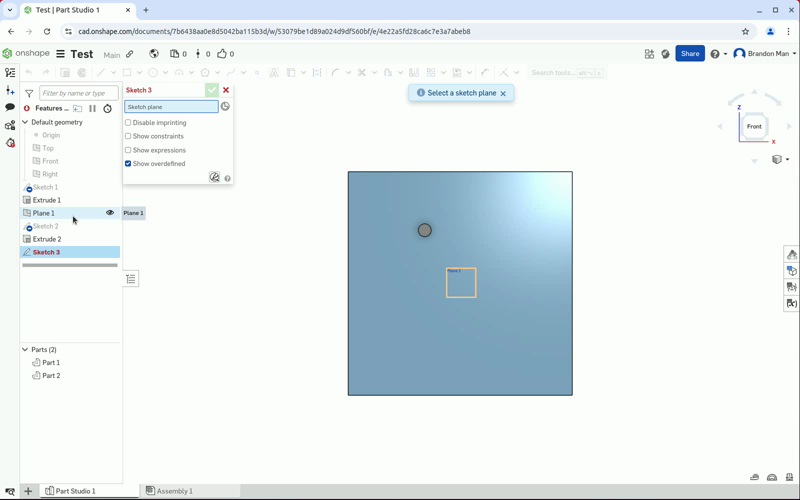
click(73, 215)
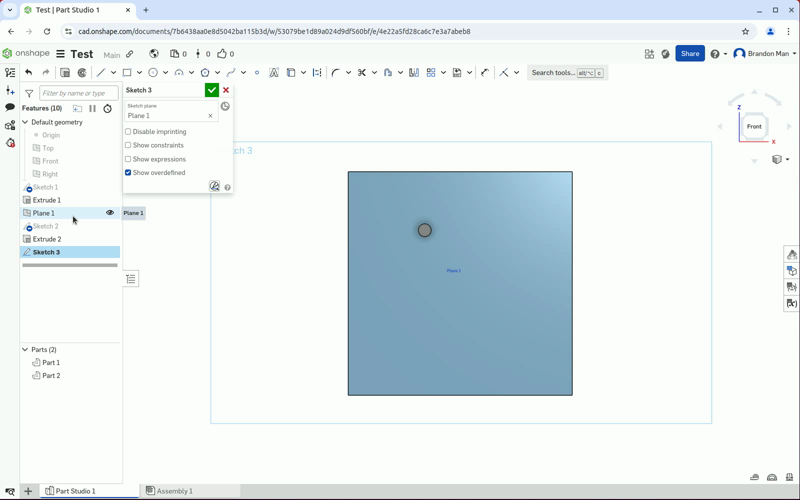
mouse_move(73, 352)
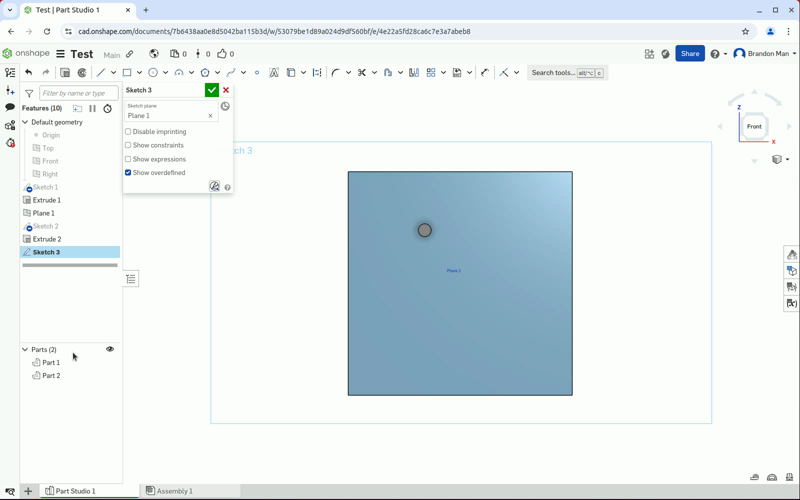
key(y)
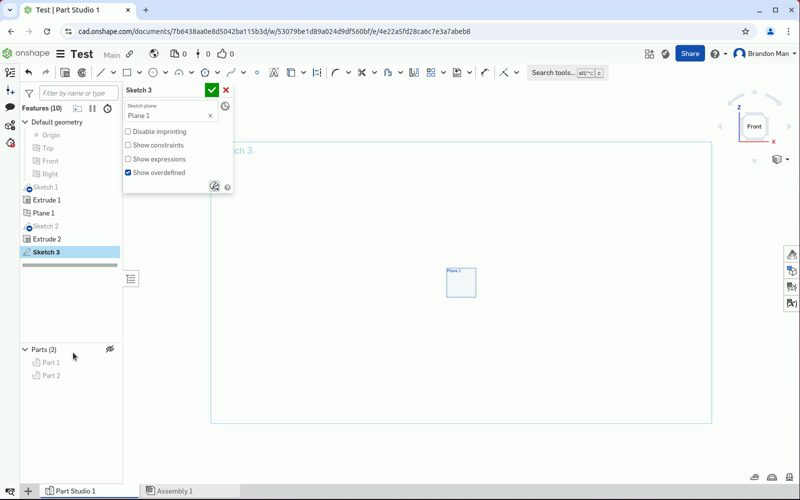
key(c)
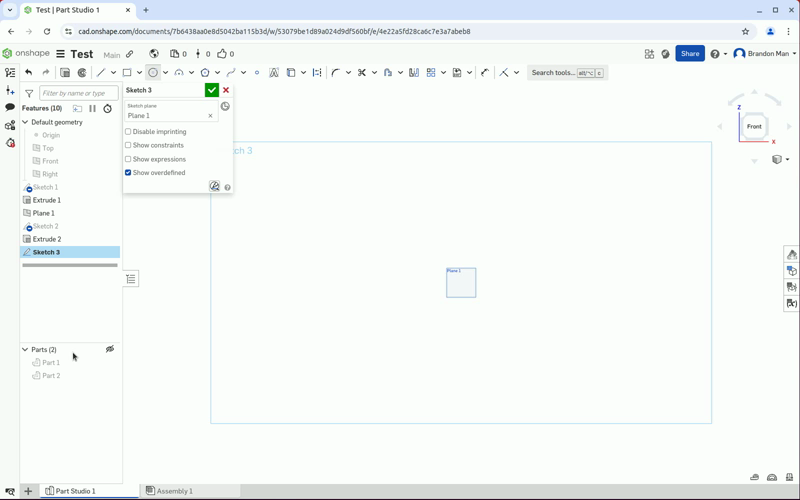
key_down(shift)
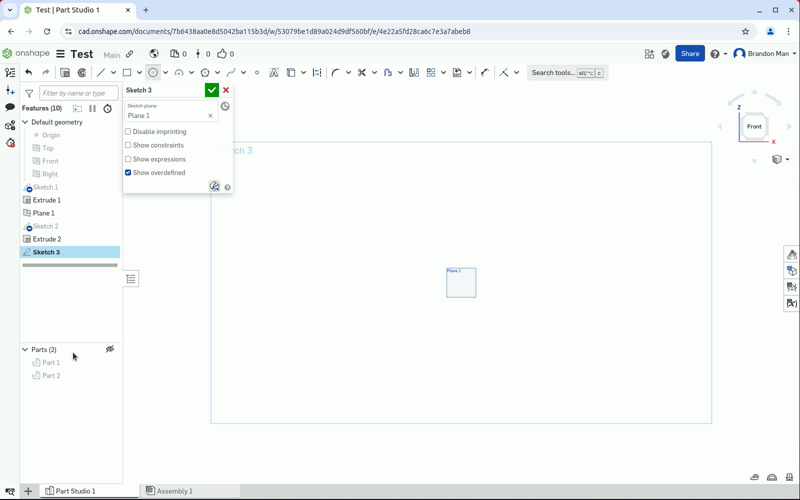
mouse_move(472, 230)
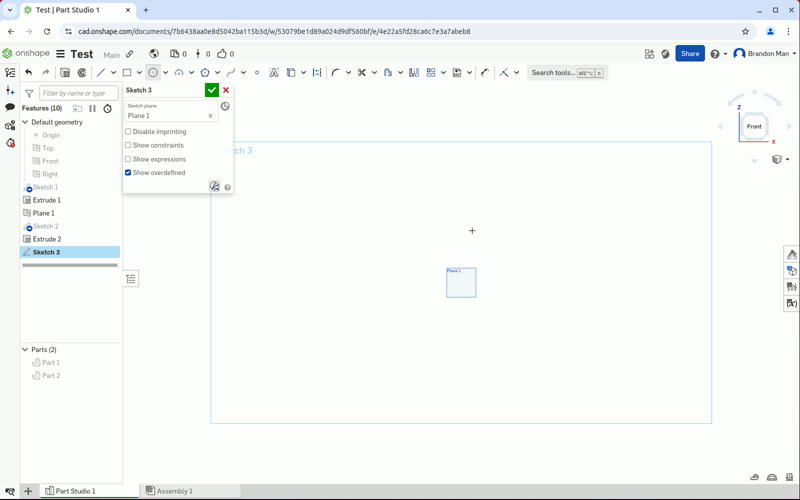
click(472, 230)
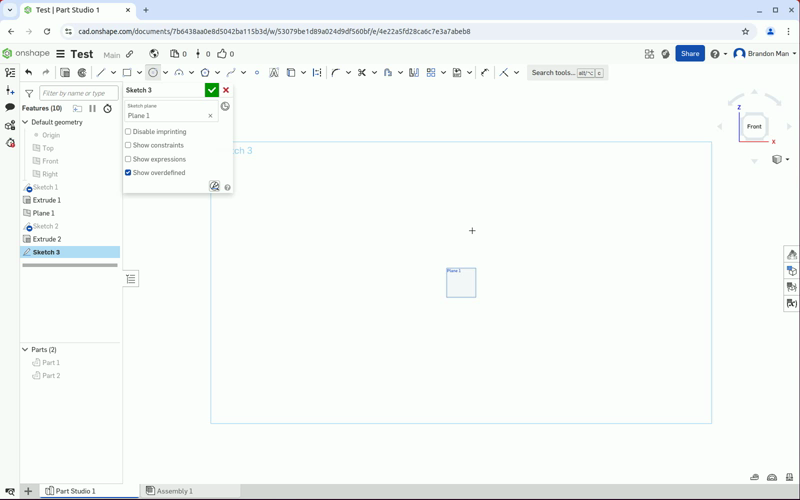
key_up(shift)
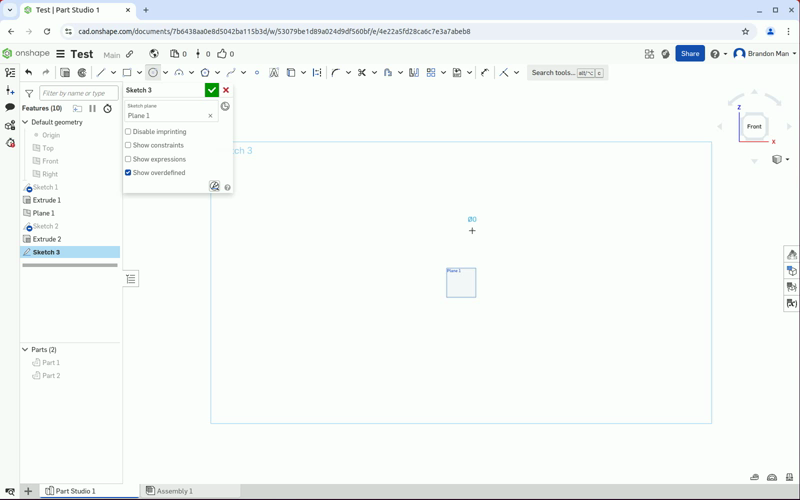
mouse_move(479, 230)
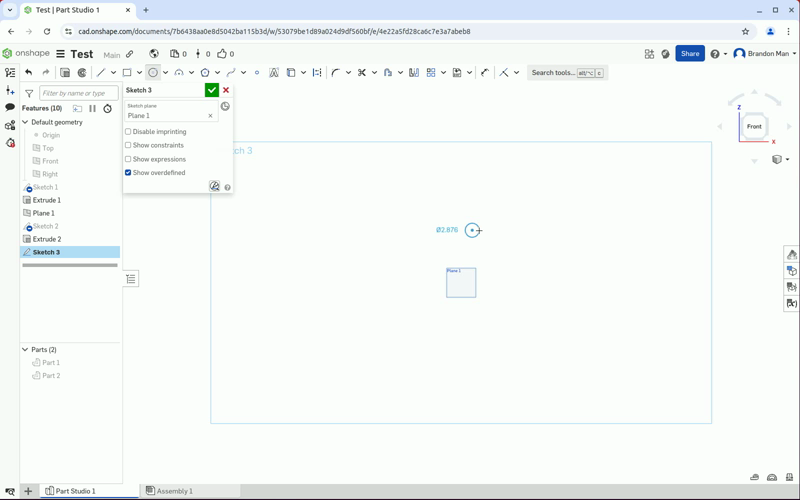
click(479, 230)
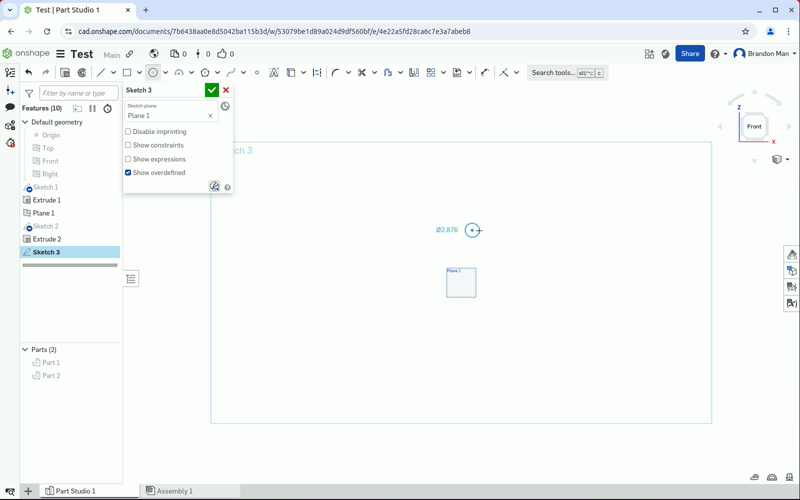
key(esc)
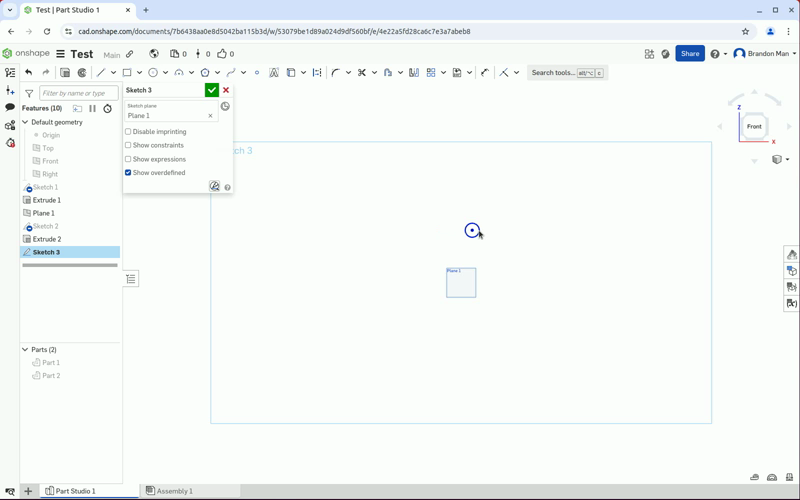
mouse_move(471, 230)
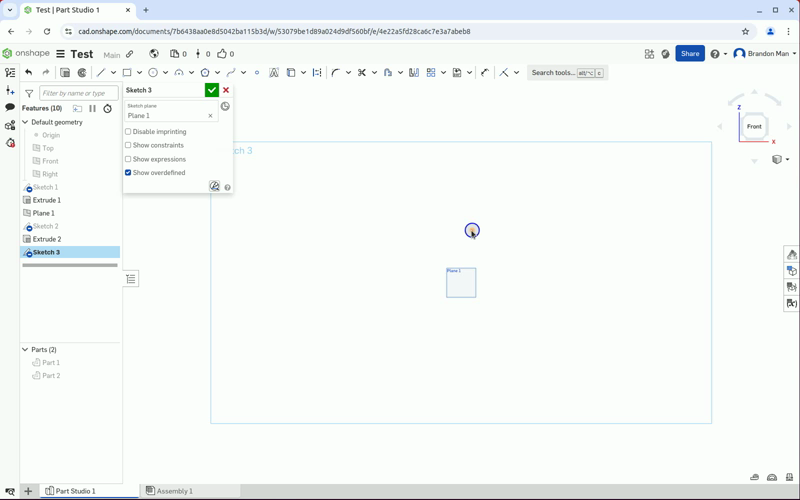
scroll(6)
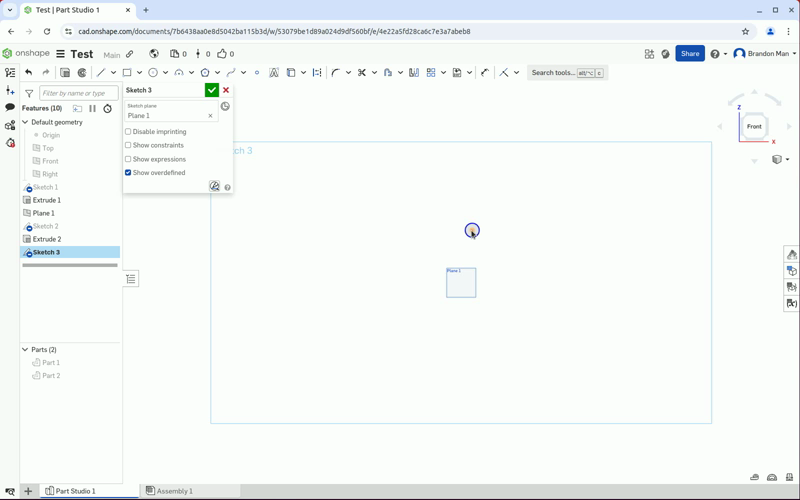
scroll(6)
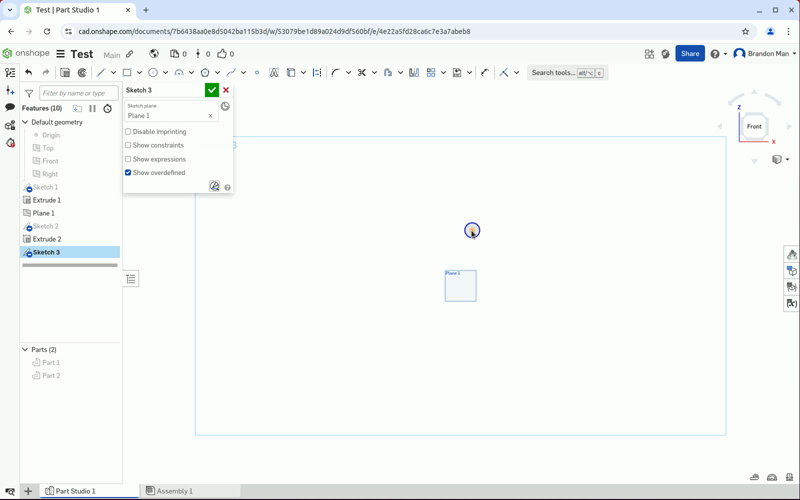
scroll(6)
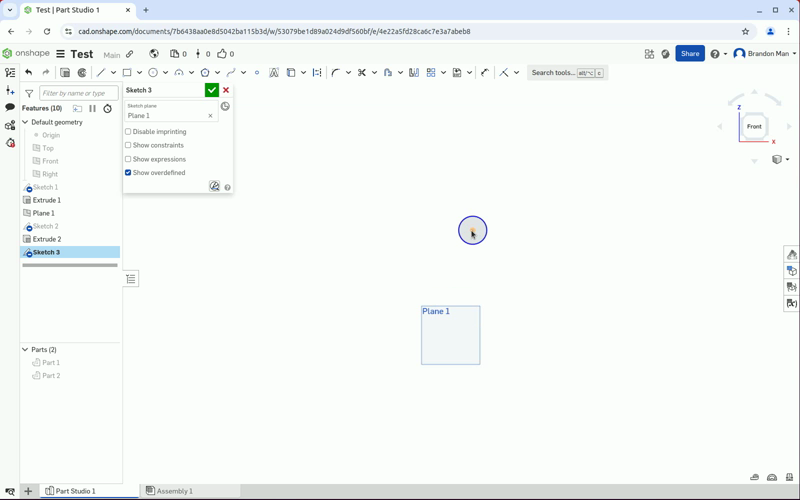
scroll(6)
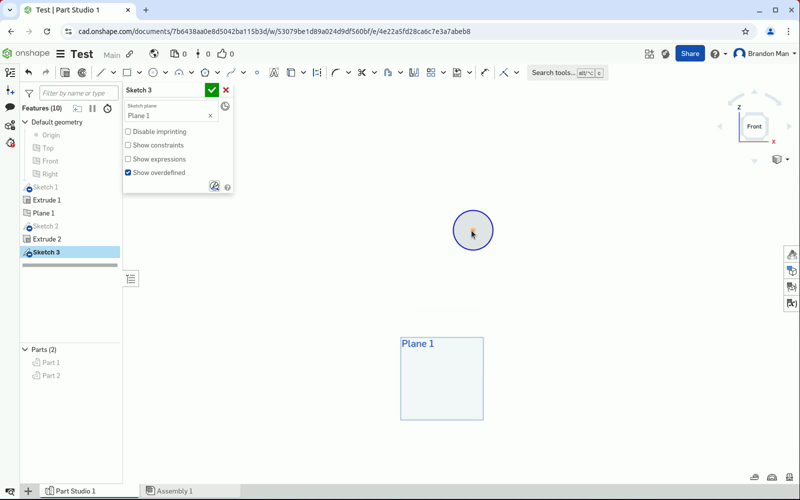
scroll(6)
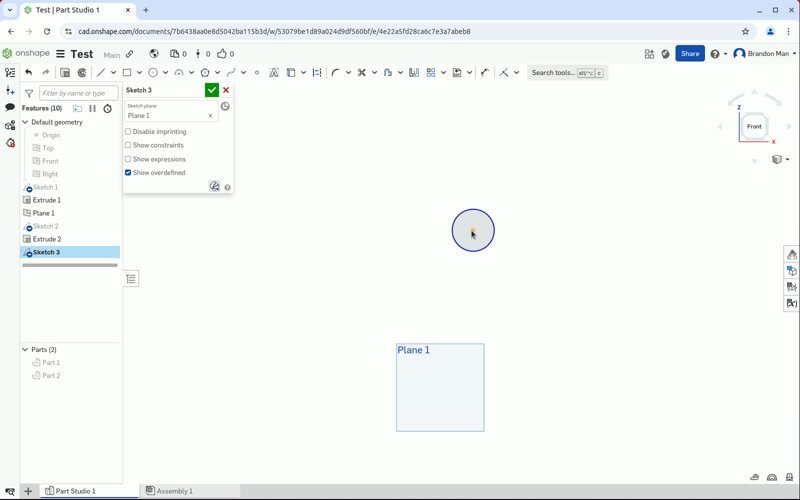
scroll(6)
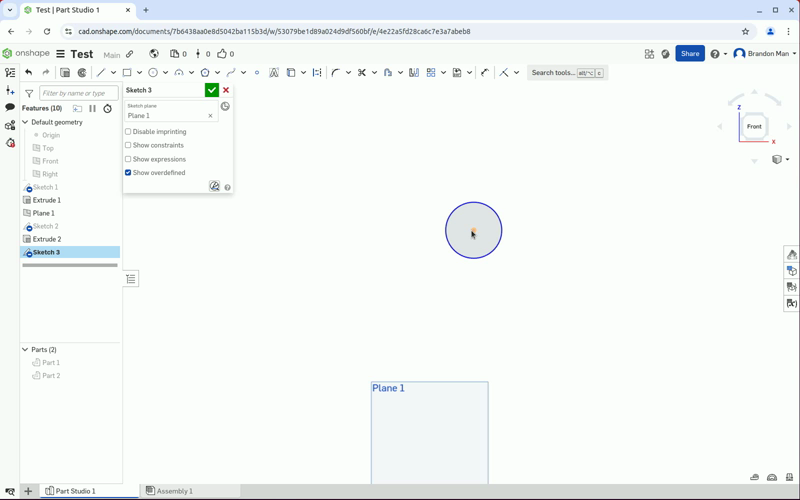
scroll(6)
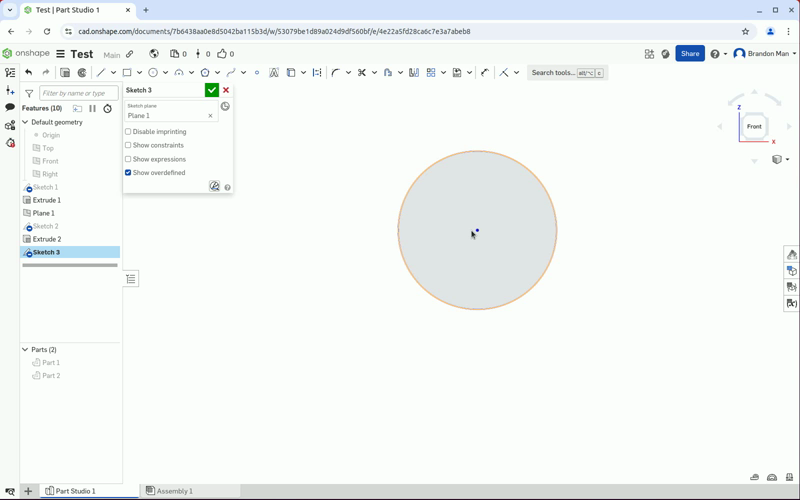
click(471, 230)
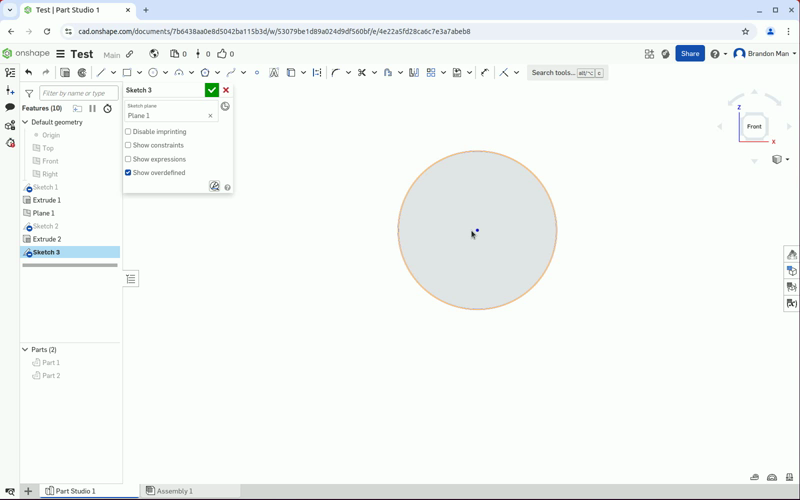
scroll(-6)
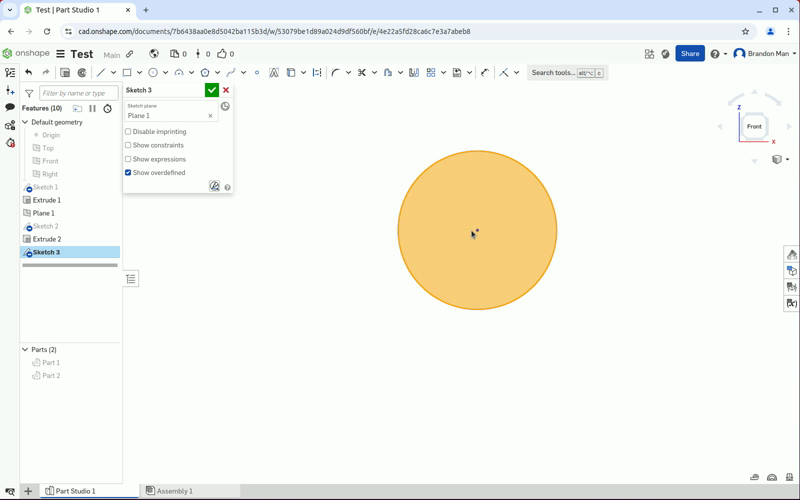
scroll(-6)
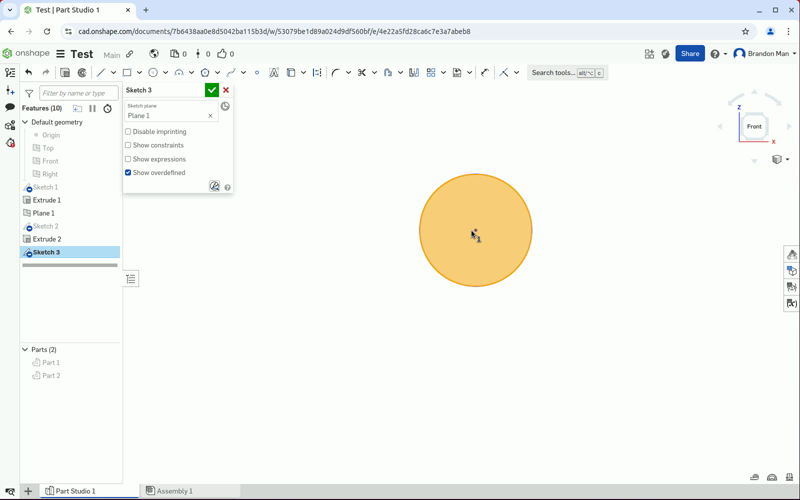
scroll(-6)
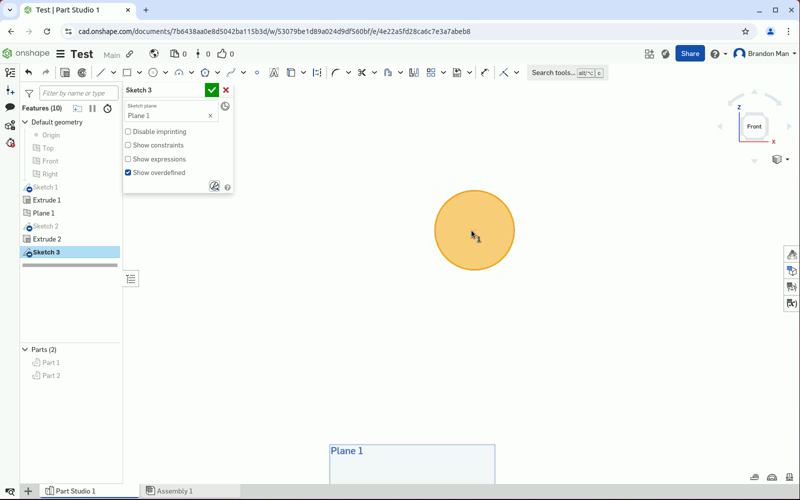
scroll(-6)
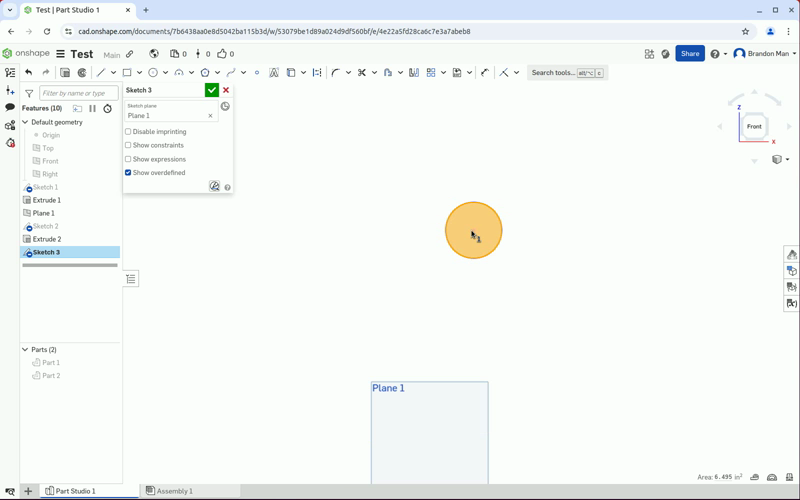
scroll(-6)
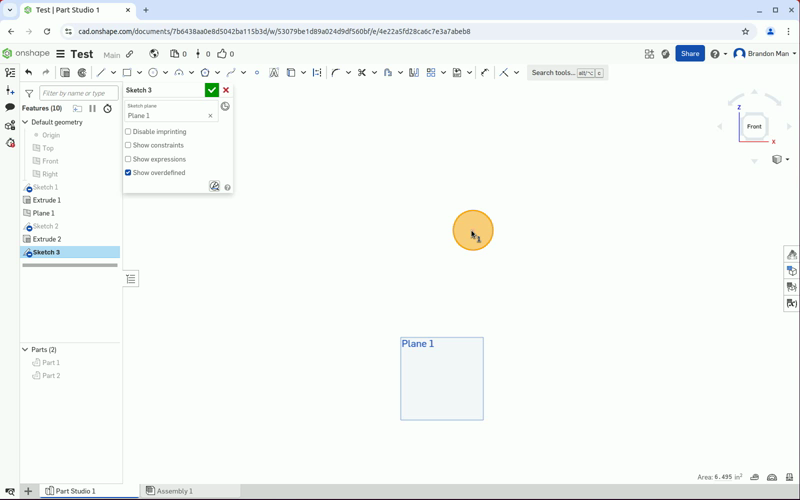
scroll(-6)
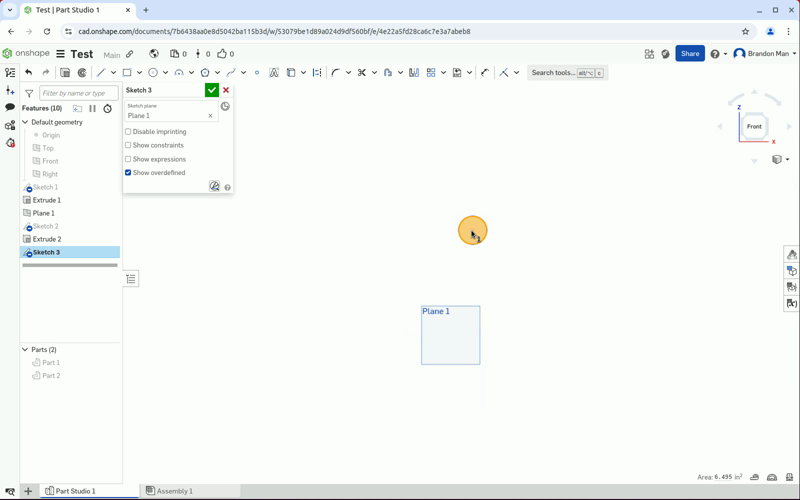
scroll(-6)
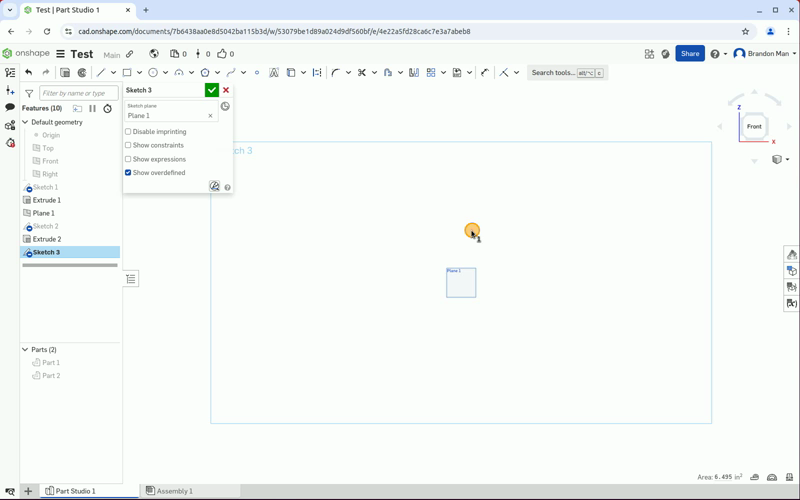
mouse_move(73, 352)
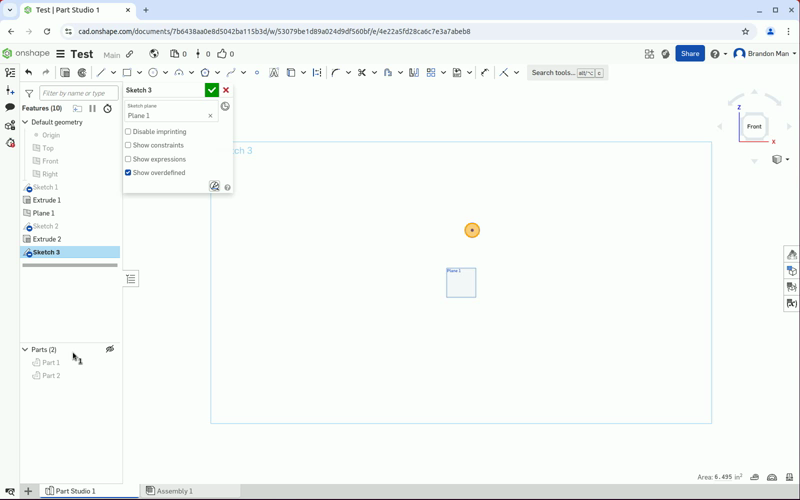
key(shift+y)
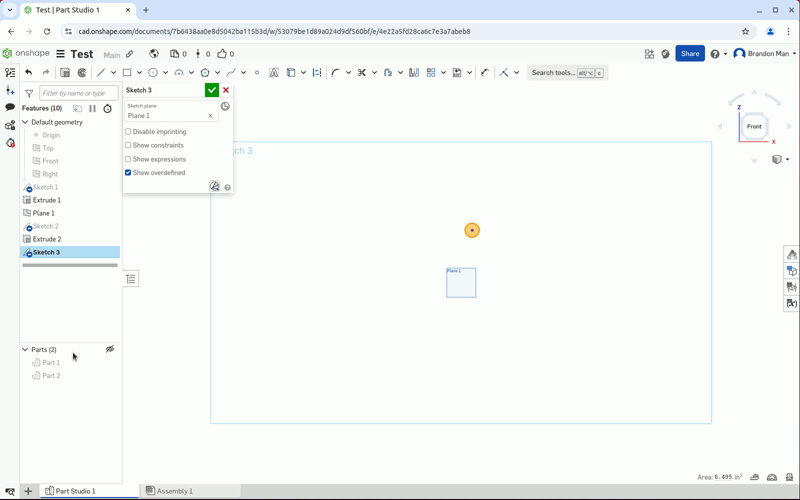
key(shift+e)
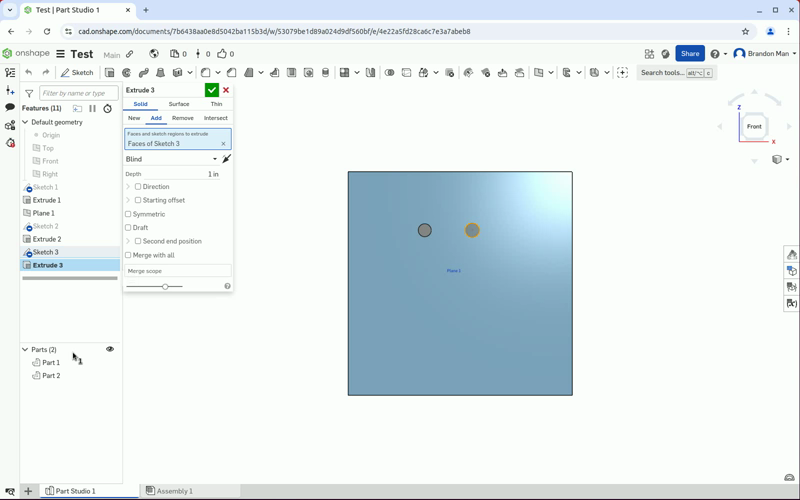
mouse_move(143, 106)
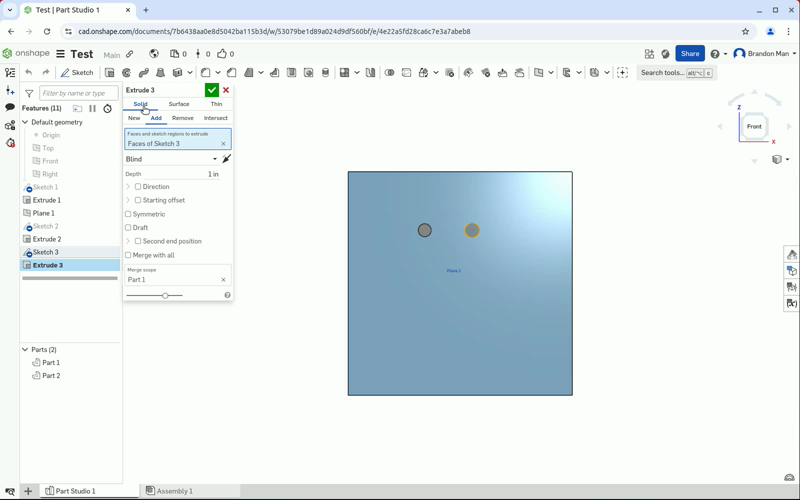
click(143, 106)
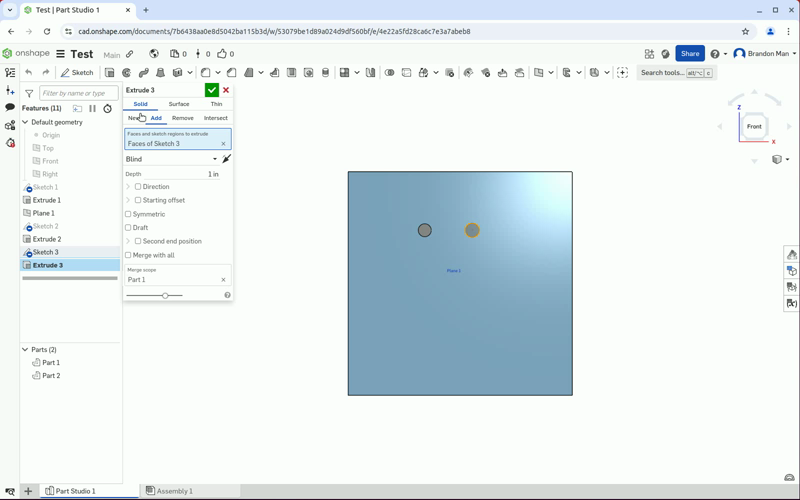
mouse_move(137, 120)
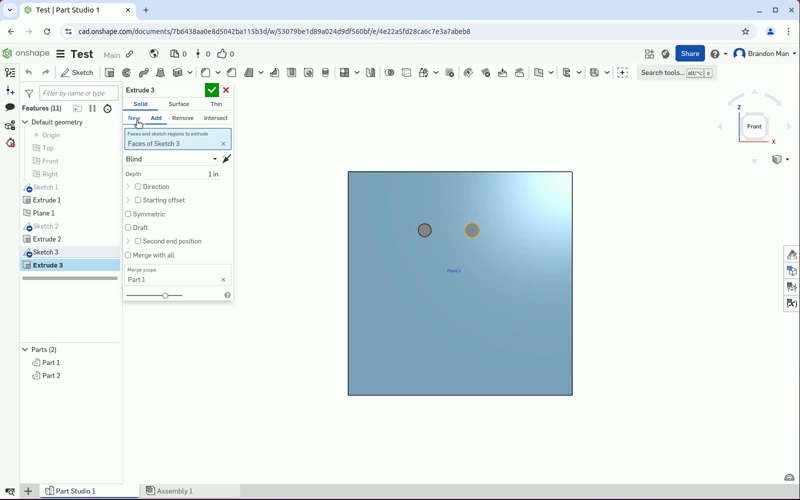
click(137, 120)
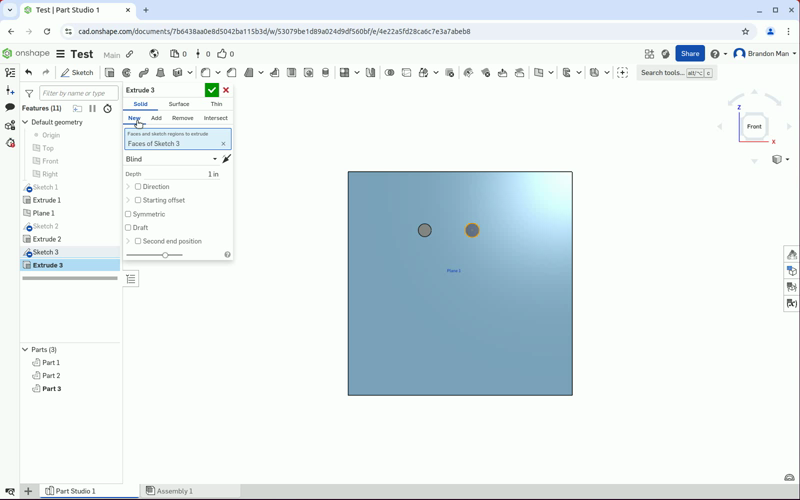
key(tab, 4)
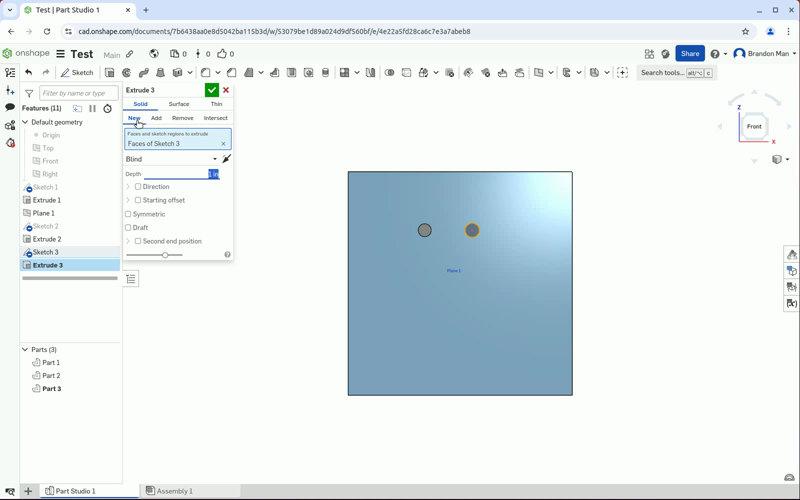
text(1.444)
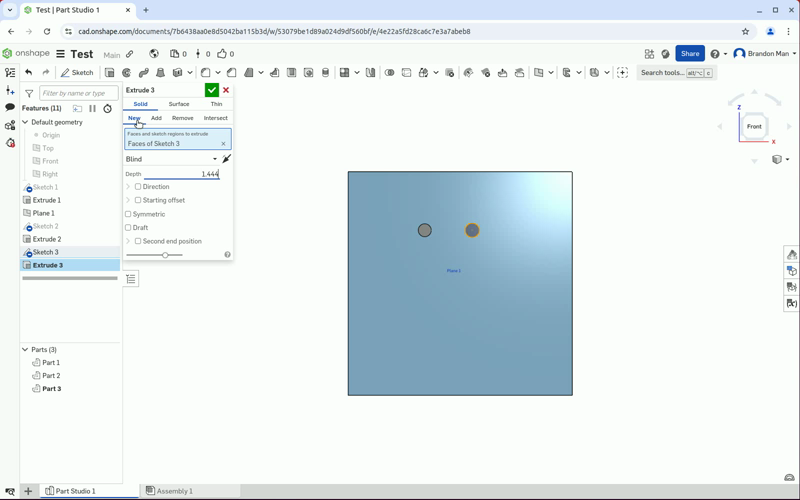
key(enter)
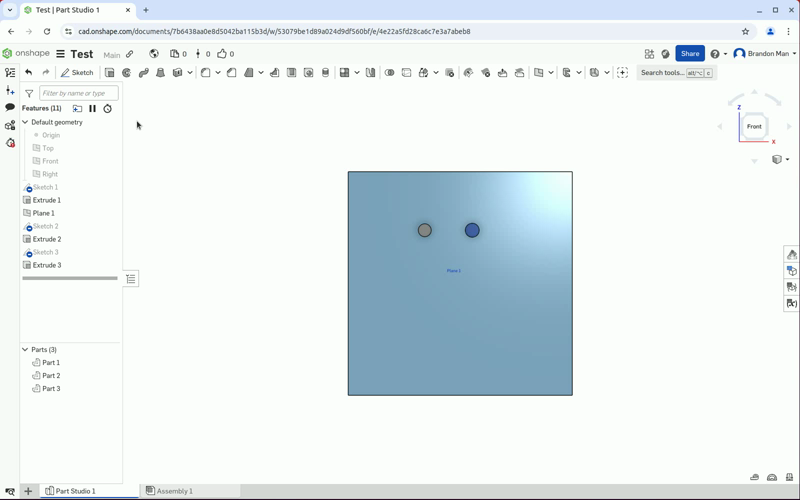
key(shift+h)
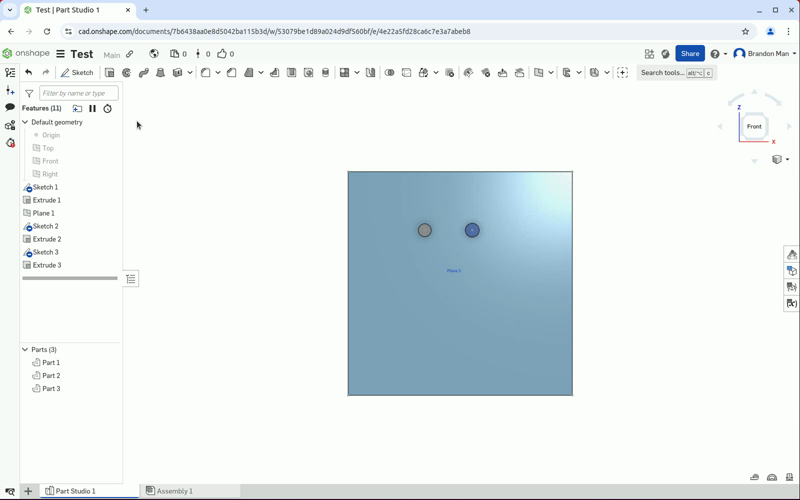
key(shift+h)
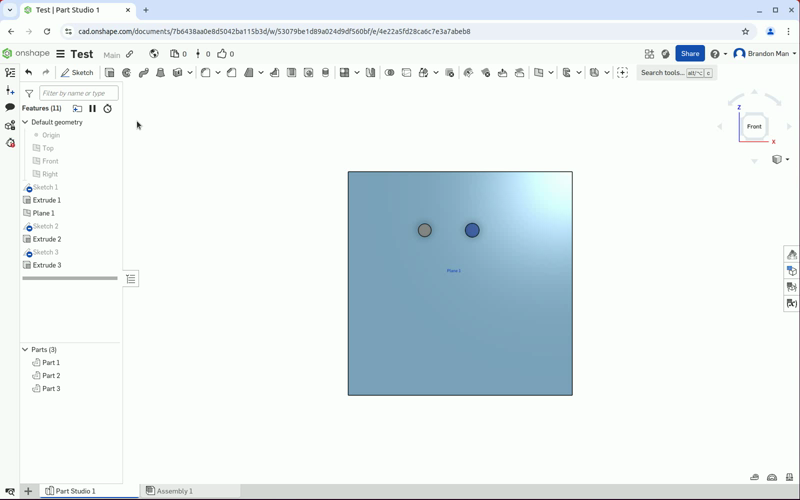
mouse_move(73, 189)
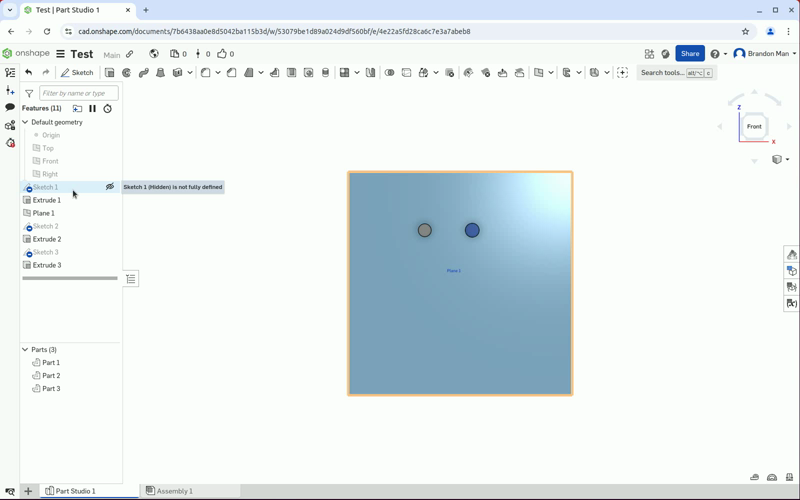
click(73, 189)
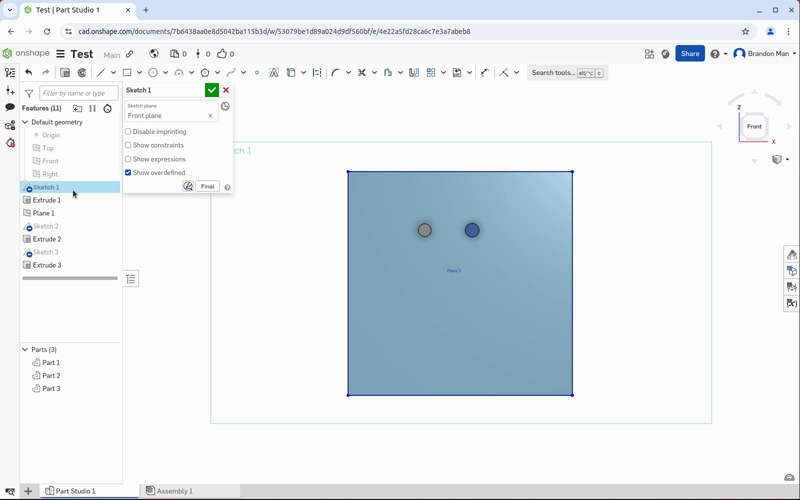
mouse_move(229, 92)
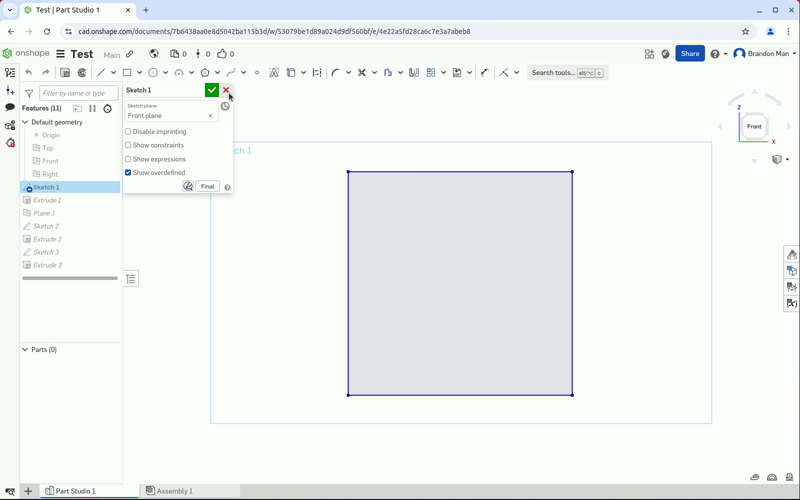
click(229, 92)
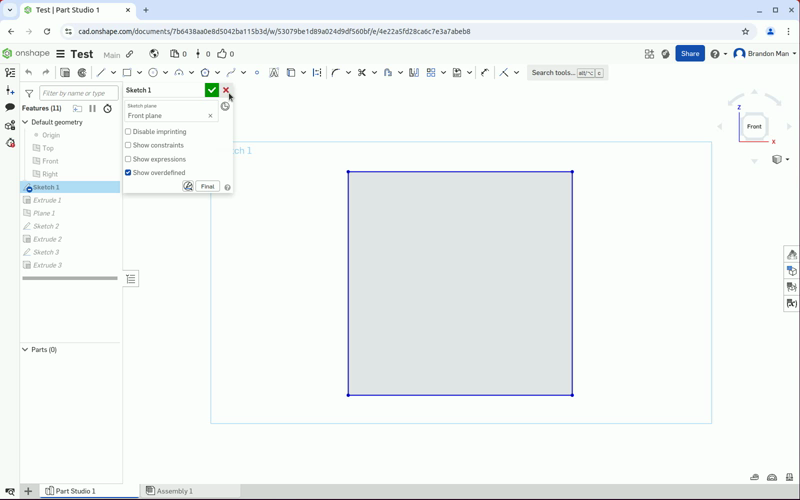
key(shift+s)
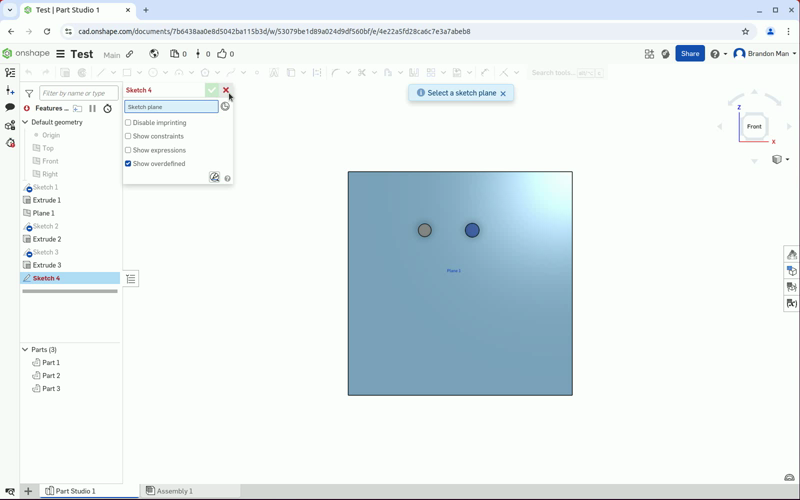
mouse_move(73, 215)
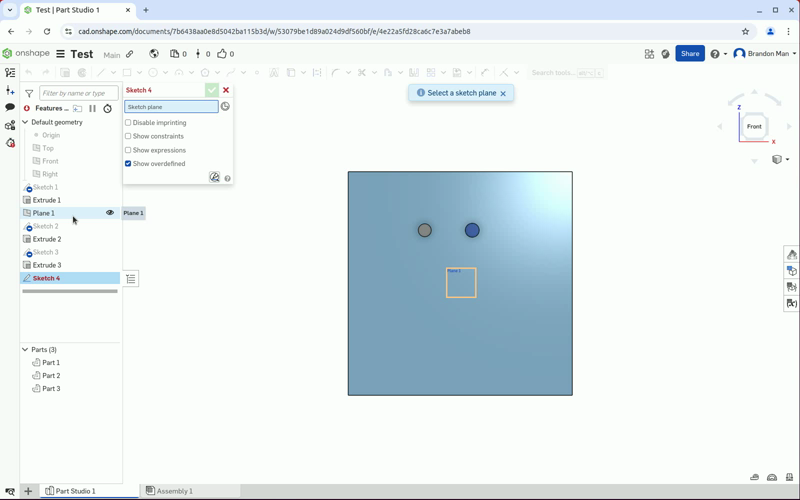
click(73, 215)
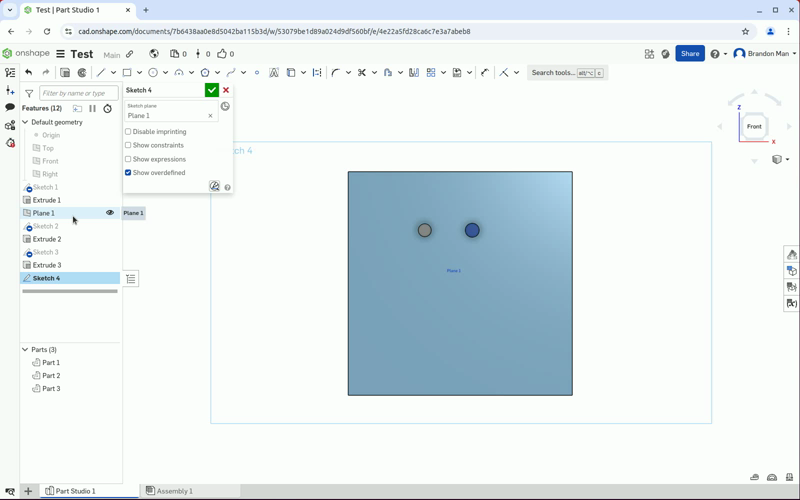
mouse_move(73, 352)
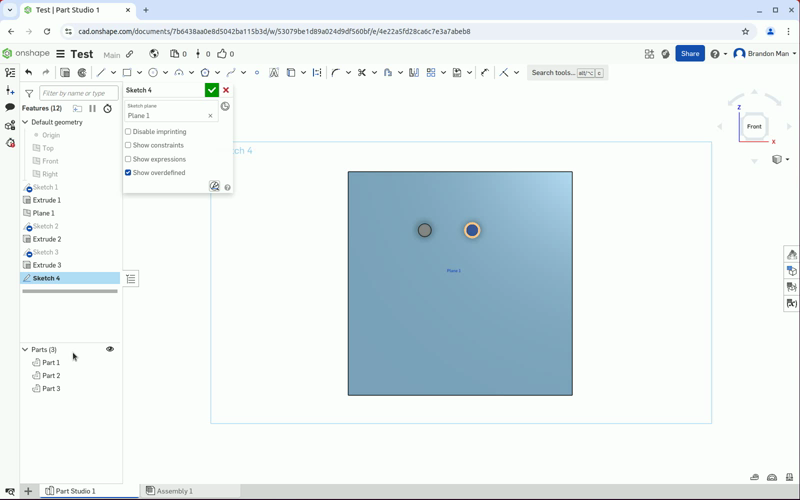
key(y)
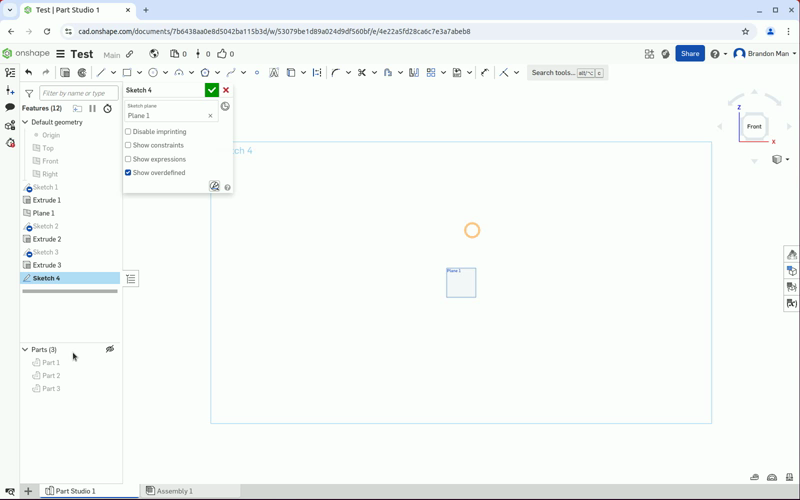
key(c)
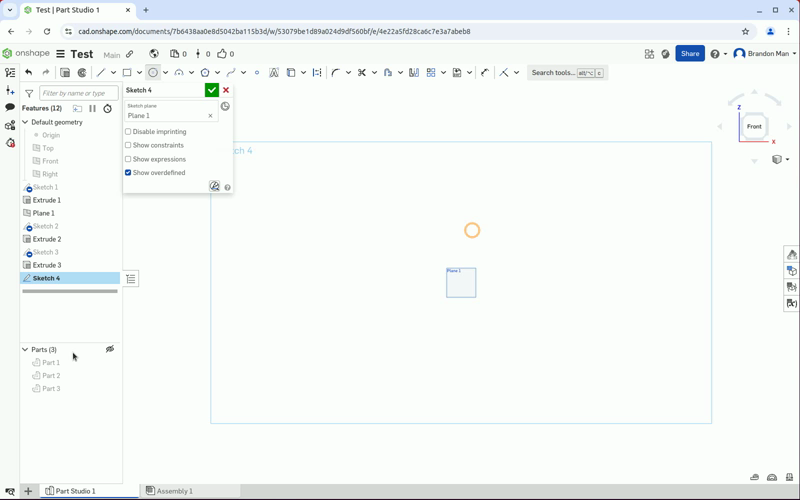
key_down(shift)
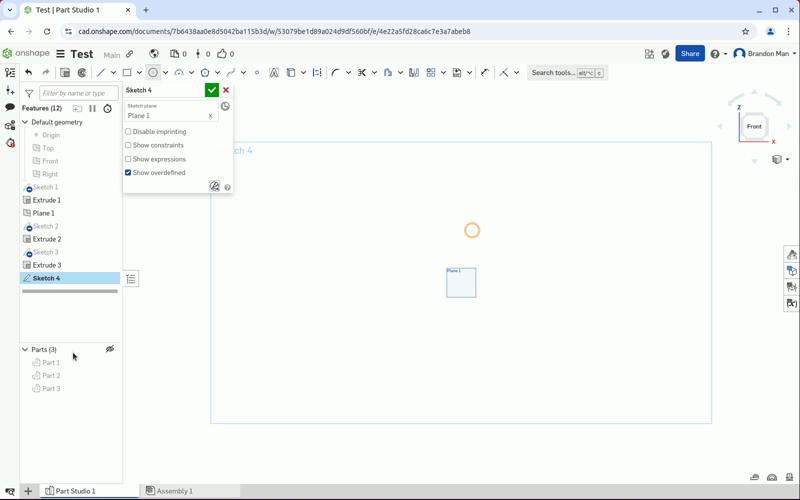
mouse_move(398, 292)
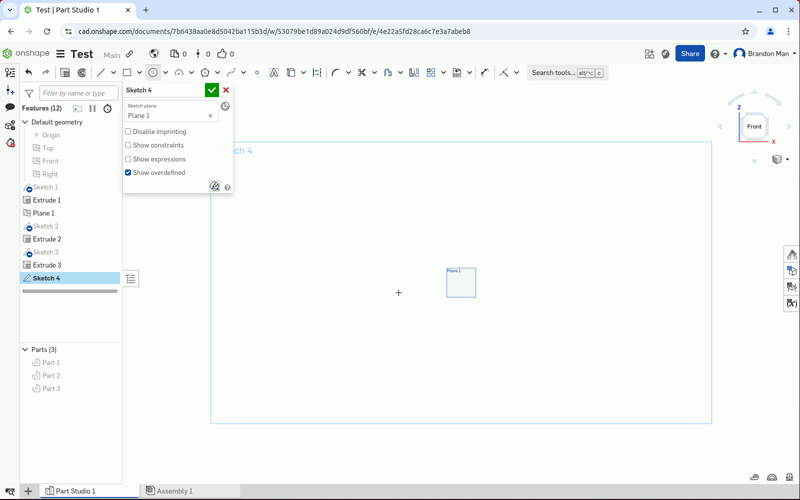
click(398, 292)
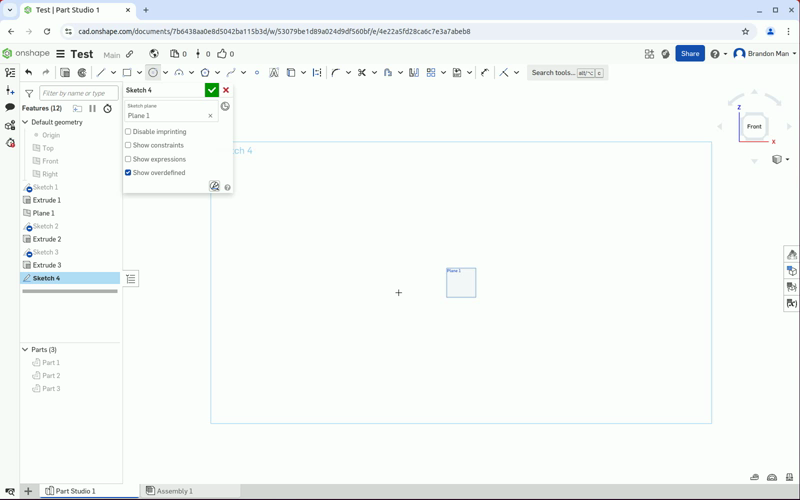
key_up(shift)
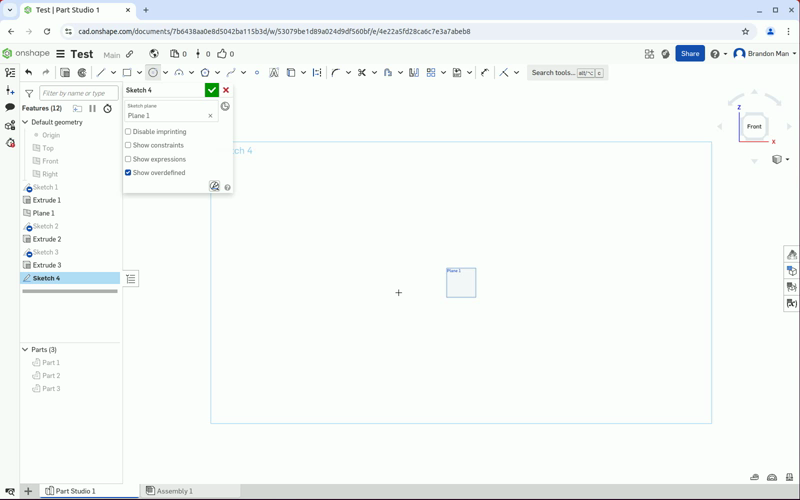
mouse_move(405, 292)
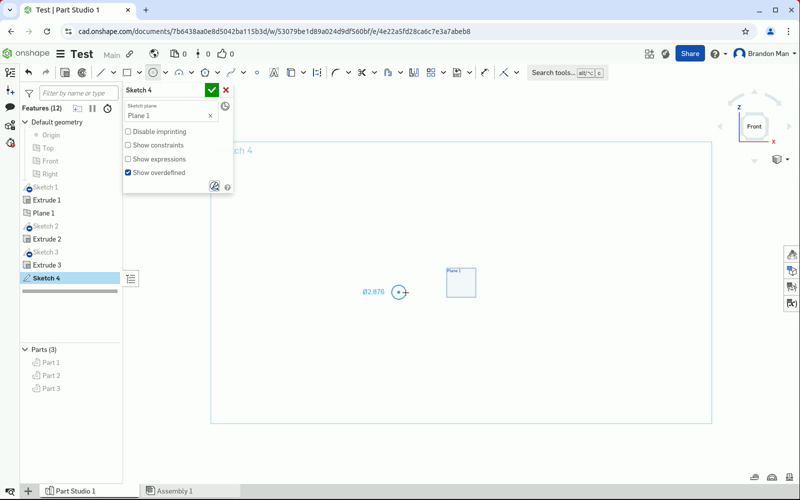
click(405, 292)
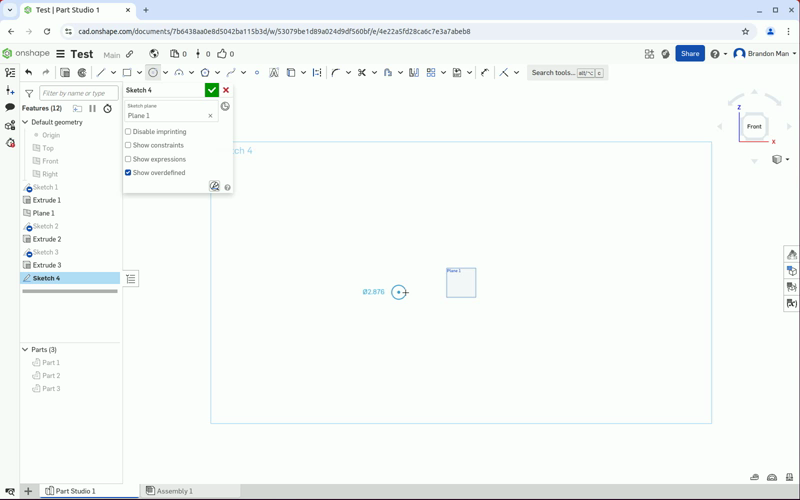
key(esc)
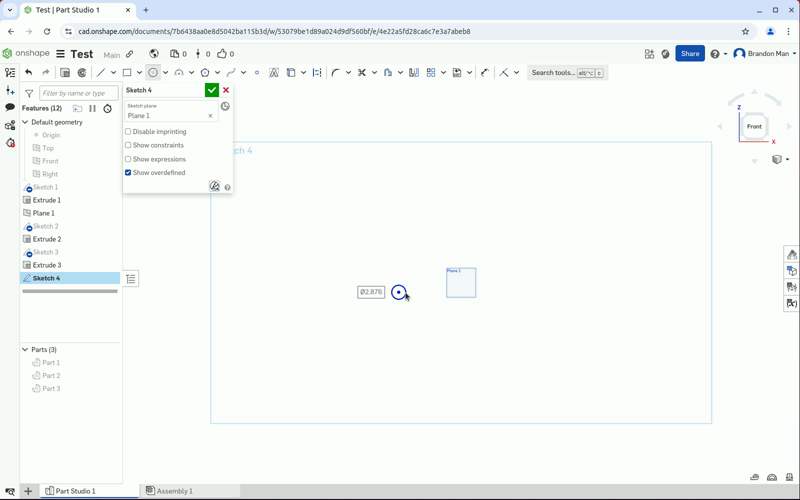
mouse_move(397, 288)
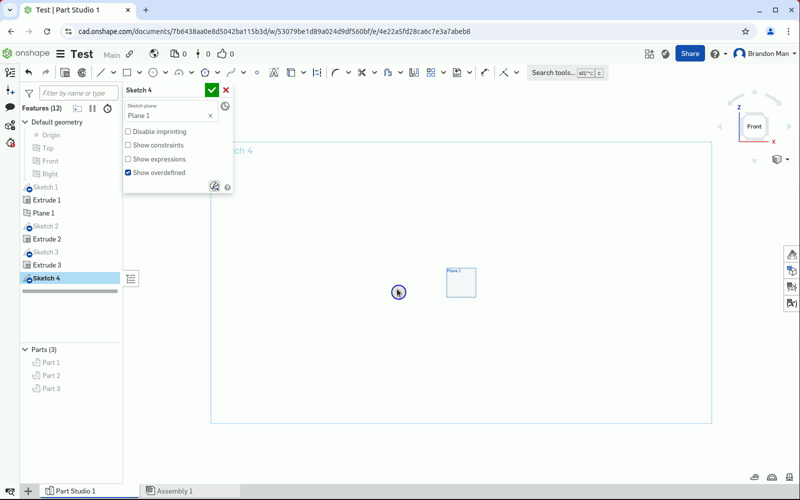
scroll(6)
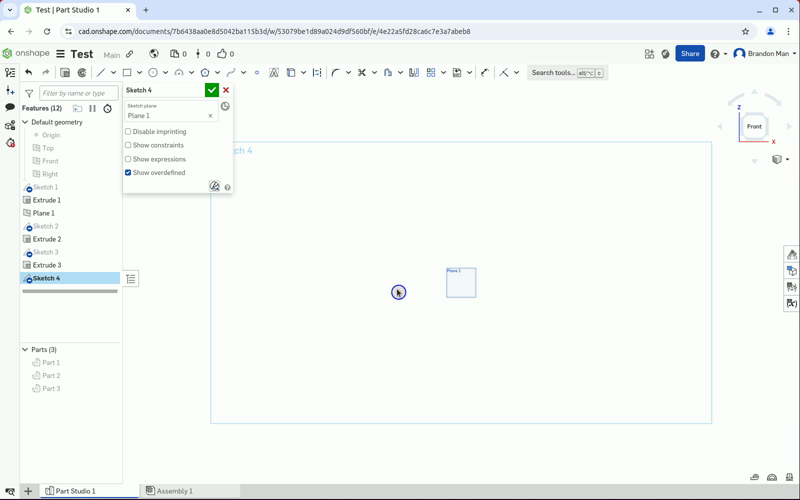
scroll(6)
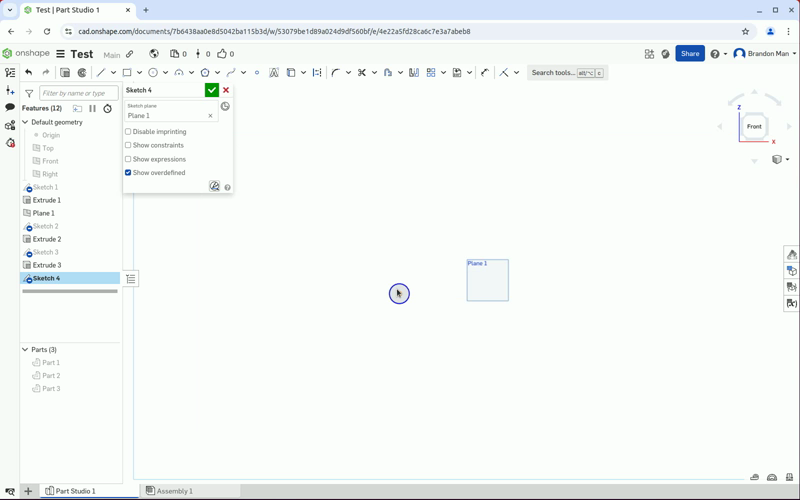
scroll(6)
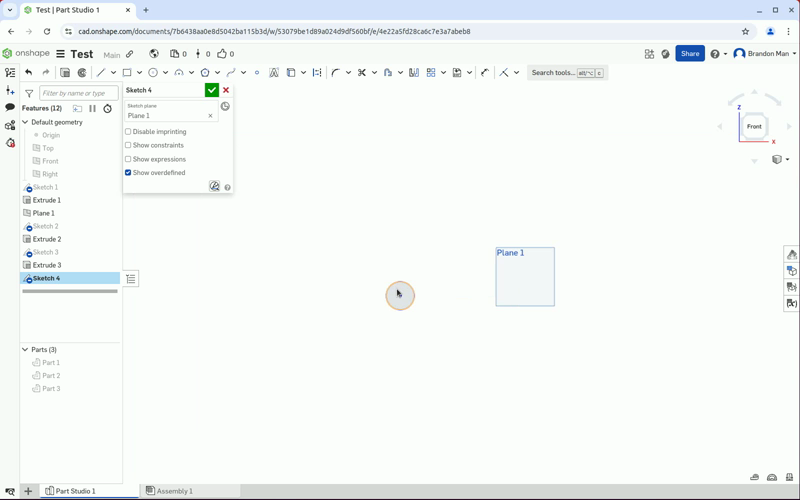
scroll(6)
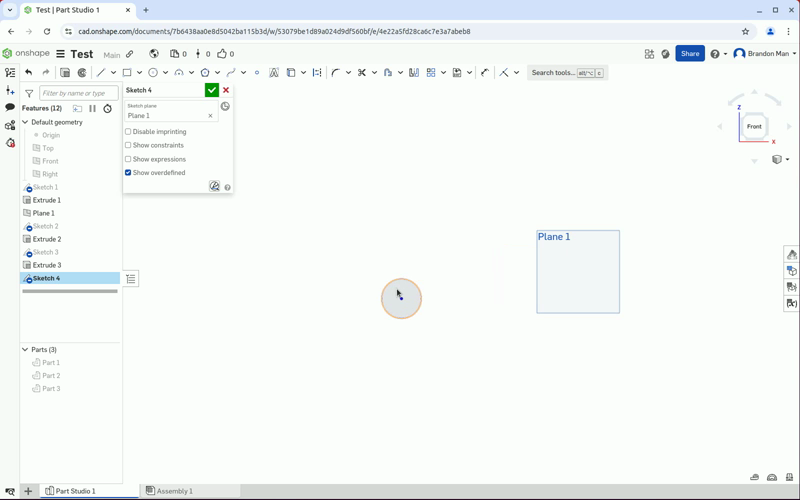
scroll(6)
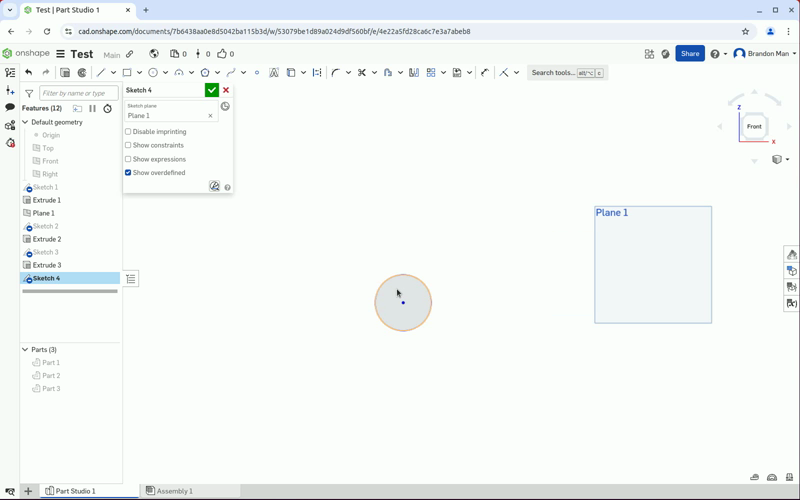
scroll(6)
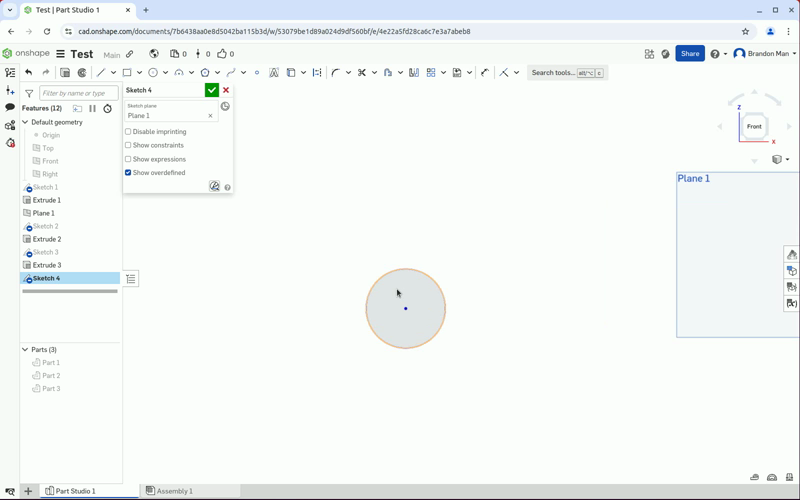
scroll(6)
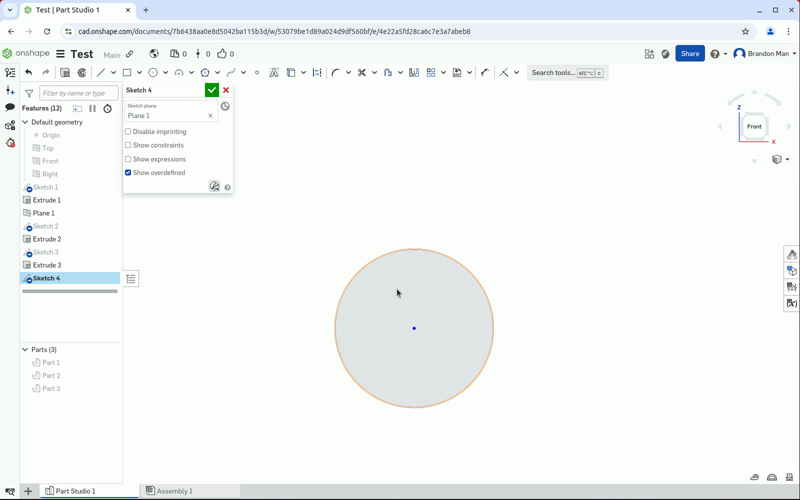
click(397, 288)
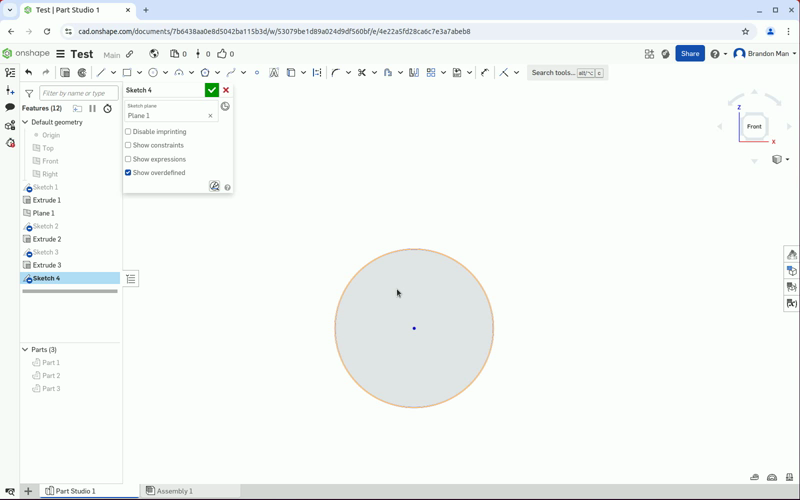
scroll(-6)
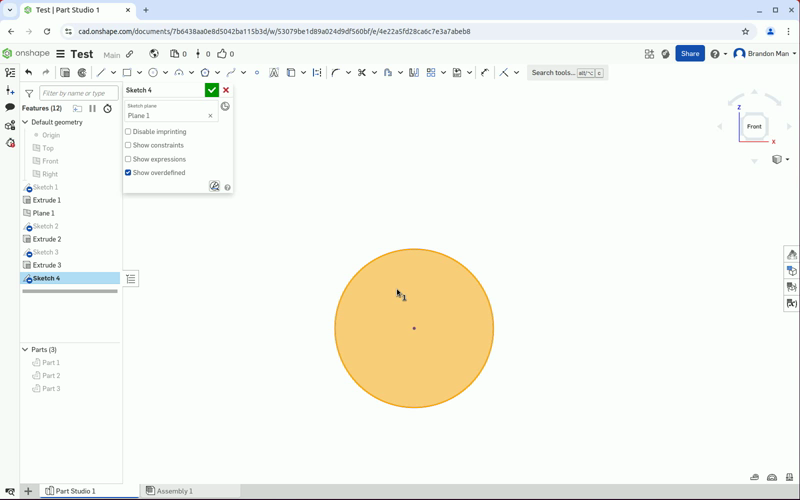
scroll(-6)
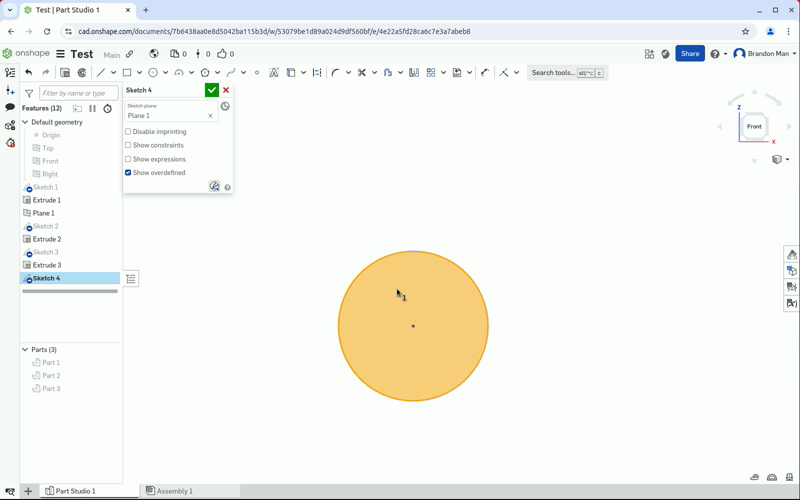
scroll(-6)
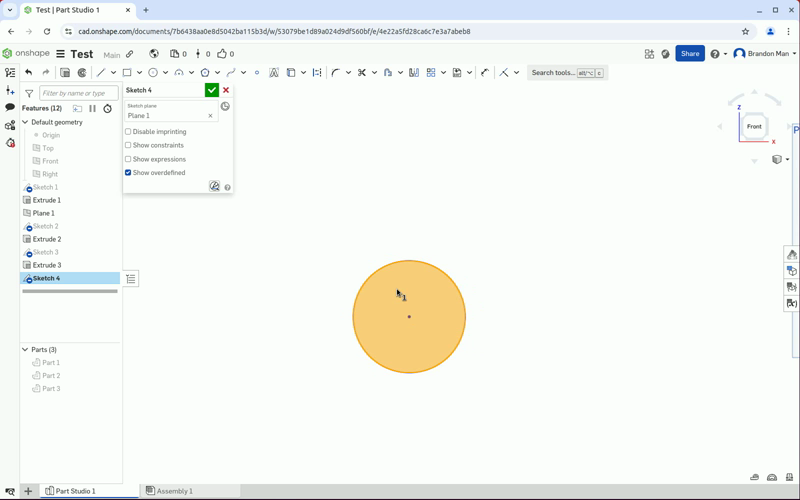
scroll(-6)
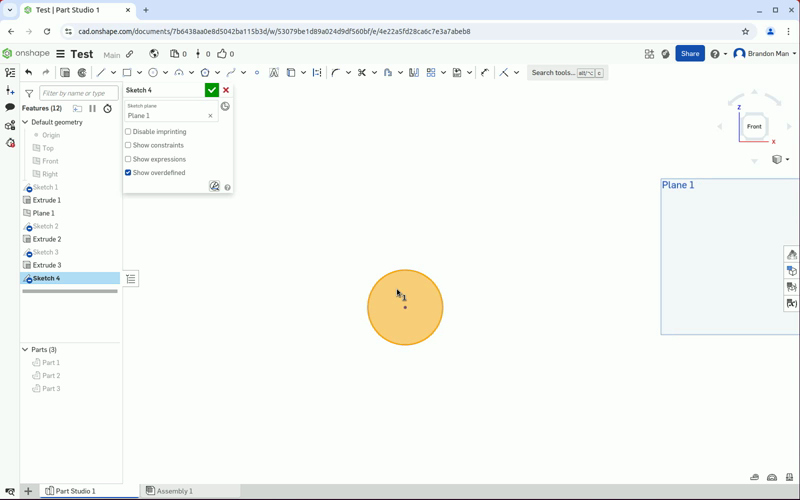
scroll(-6)
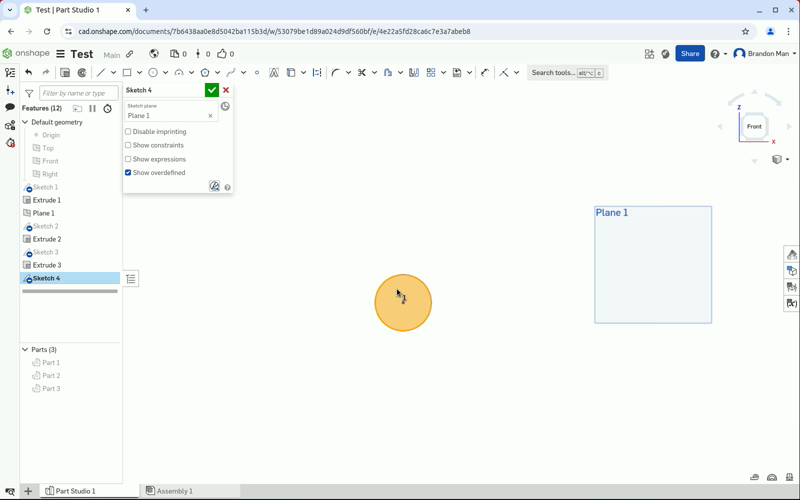
scroll(-6)
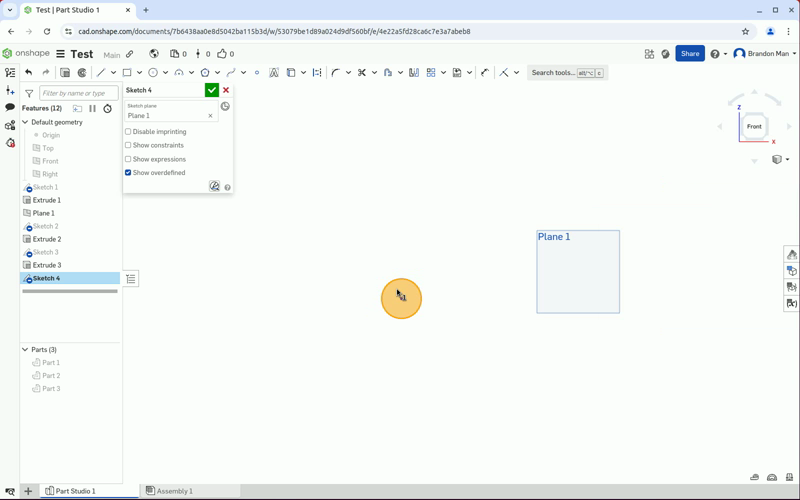
scroll(-6)
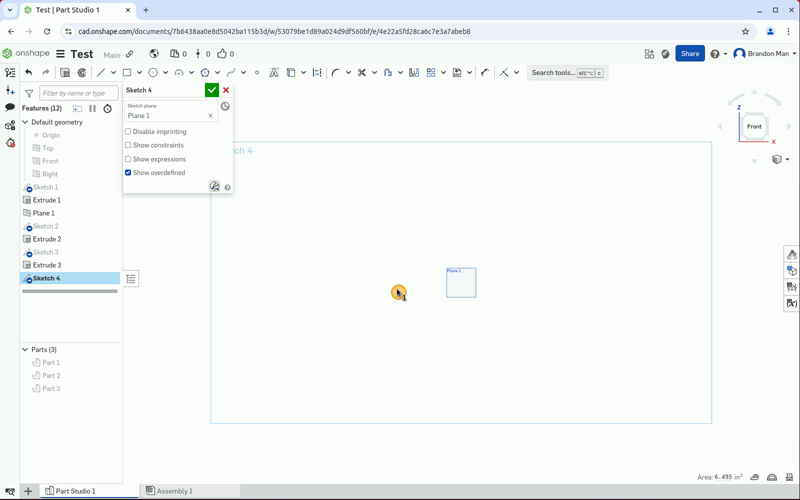
mouse_move(73, 352)
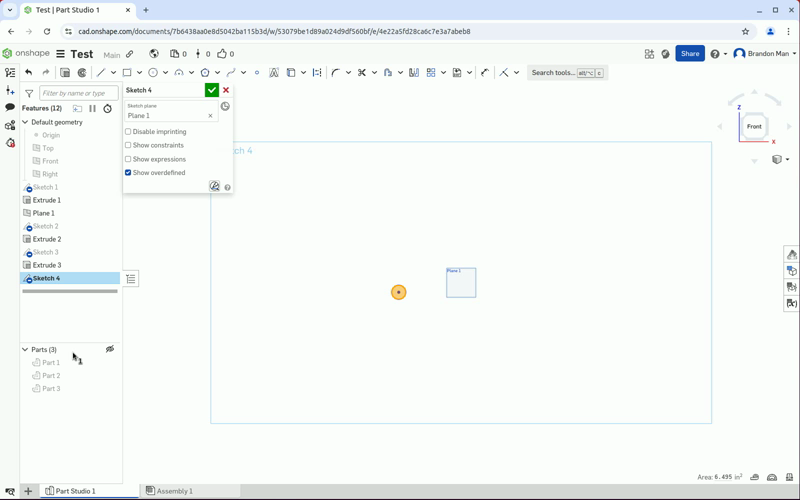
key(shift+y)
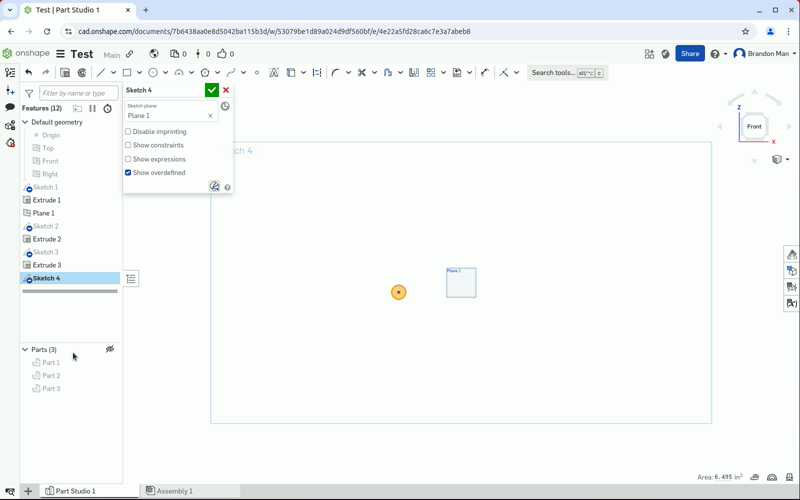
key(shift+e)
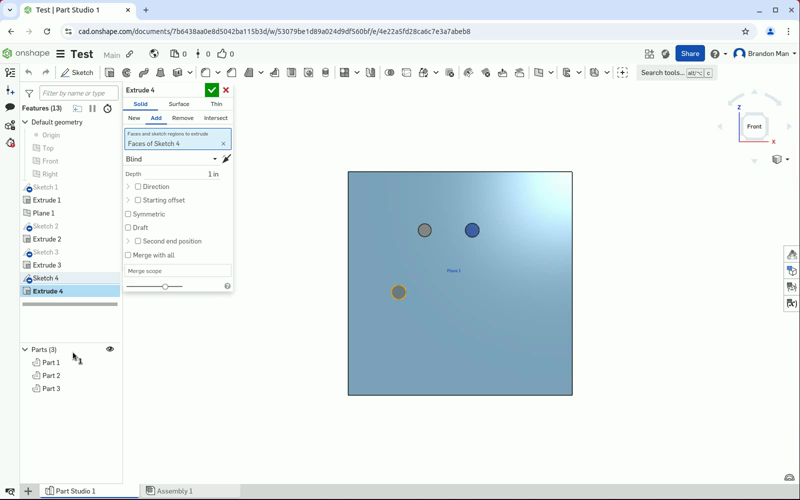
mouse_move(143, 106)
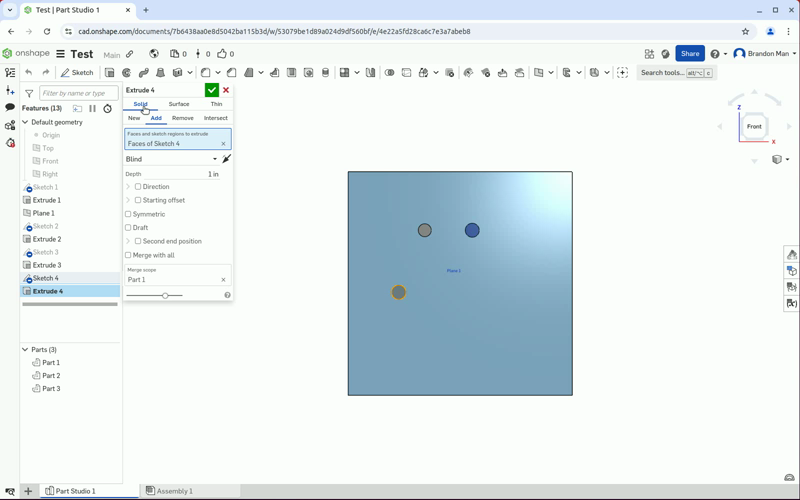
click(143, 106)
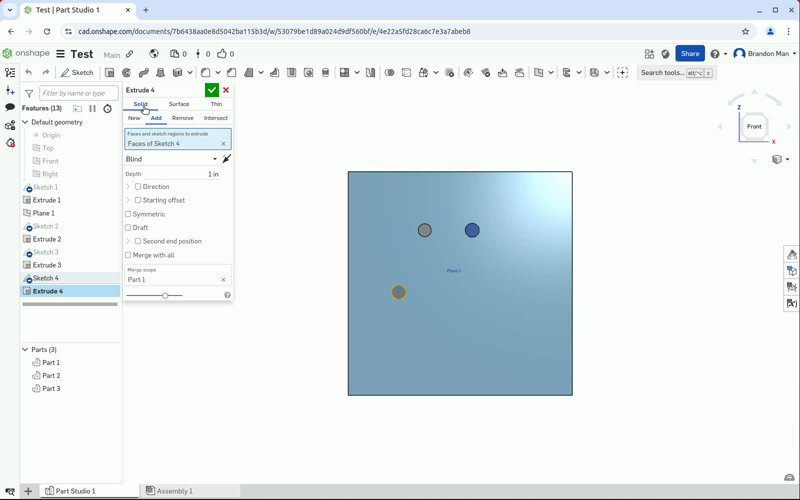
mouse_move(137, 120)
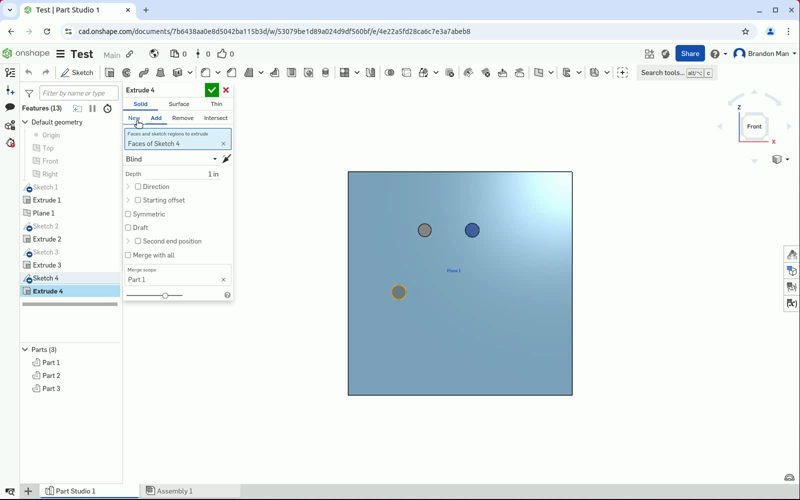
click(137, 120)
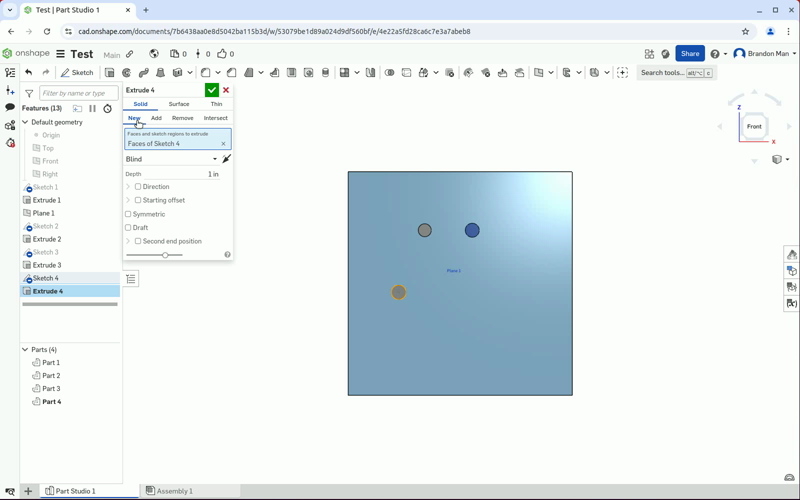
key(tab, 4)
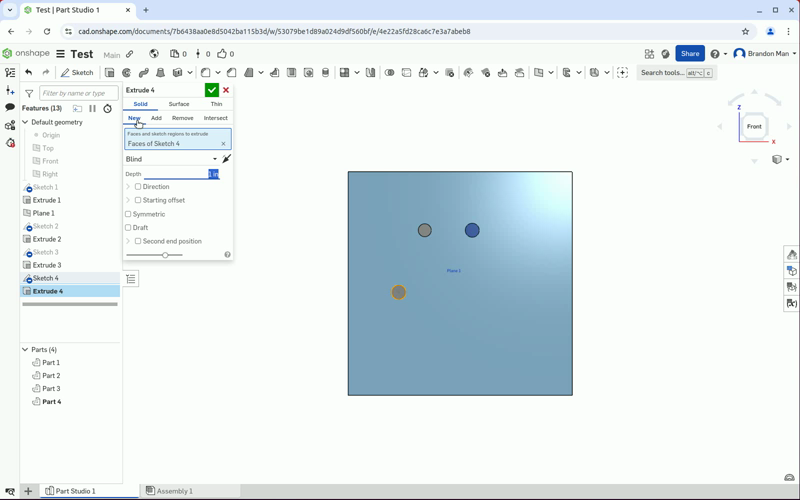
text(1.444)
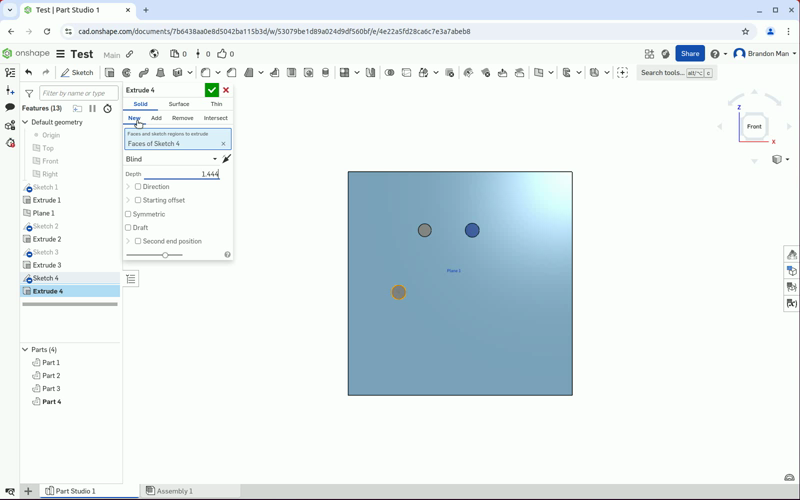
key(enter)
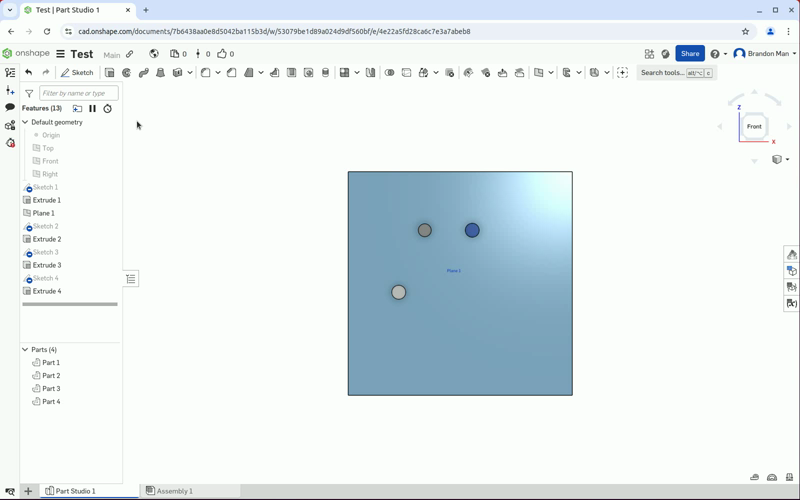
key(shift+h)
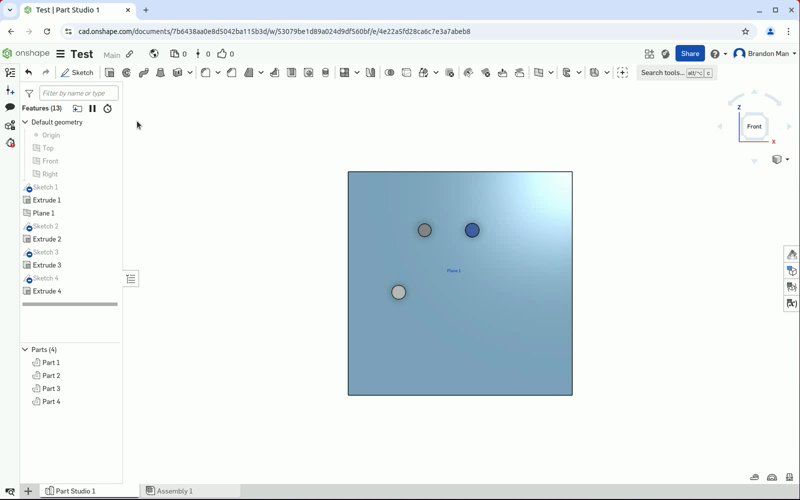
key(shift+h)
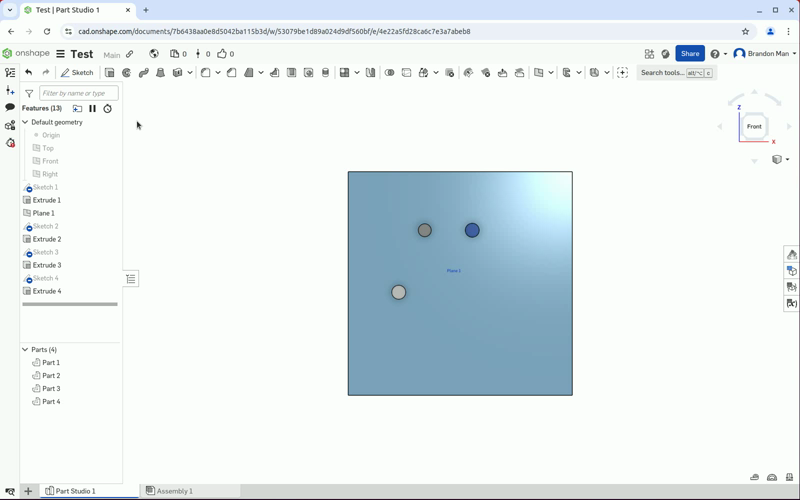
mouse_move(73, 189)
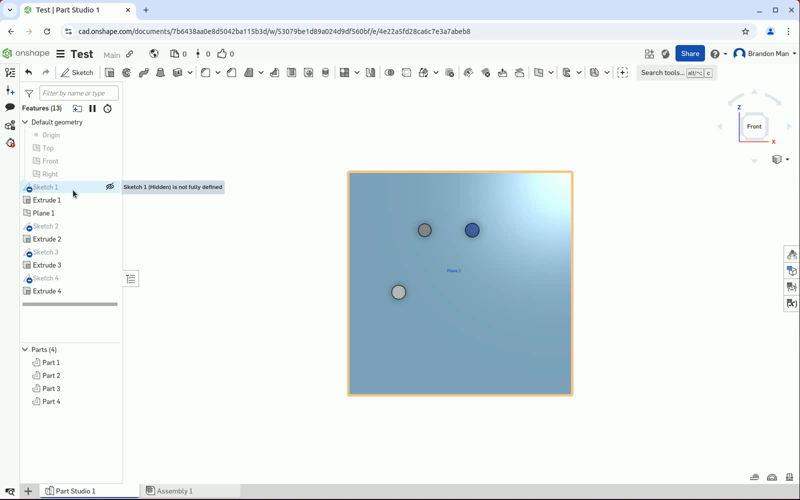
click(73, 189)
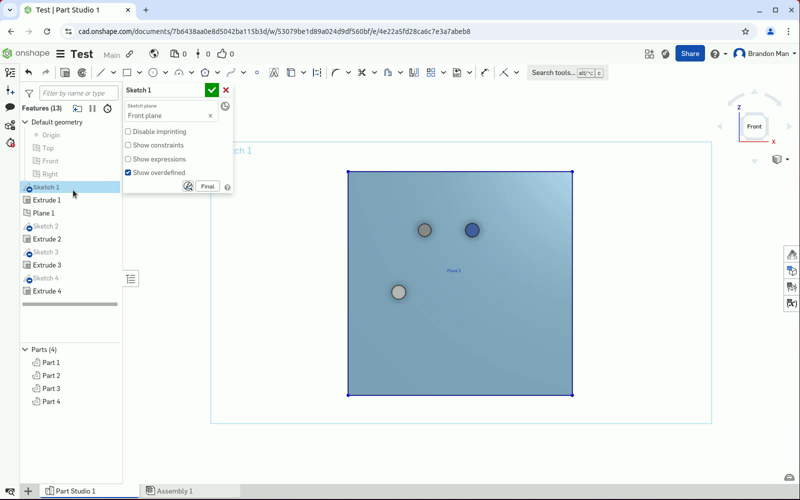
mouse_move(229, 92)
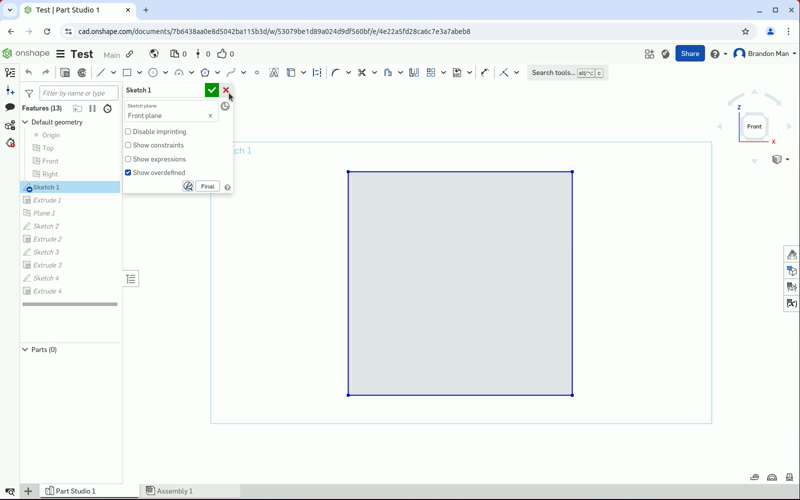
click(229, 92)
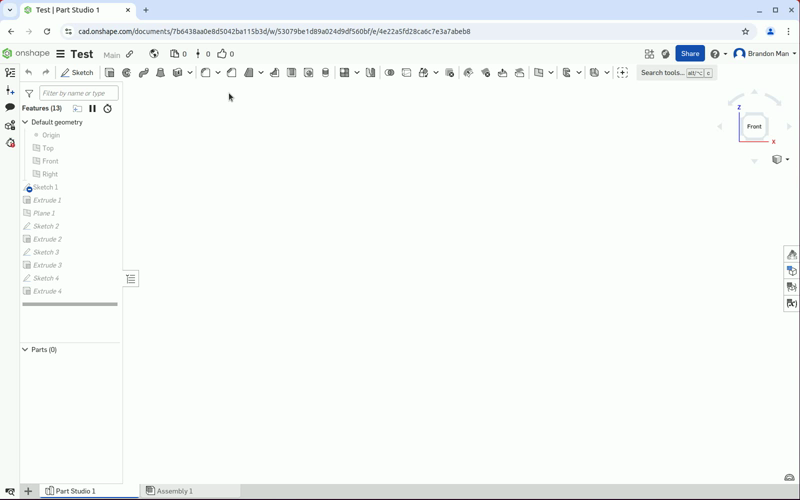
key(shift+s)
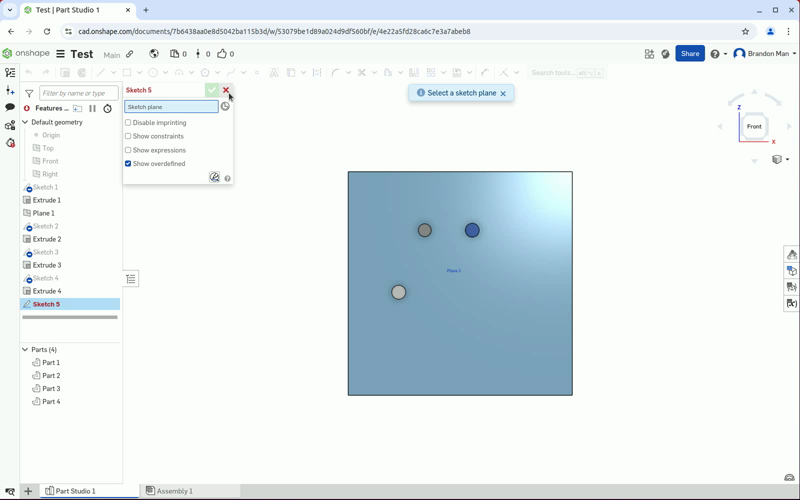
mouse_move(73, 215)
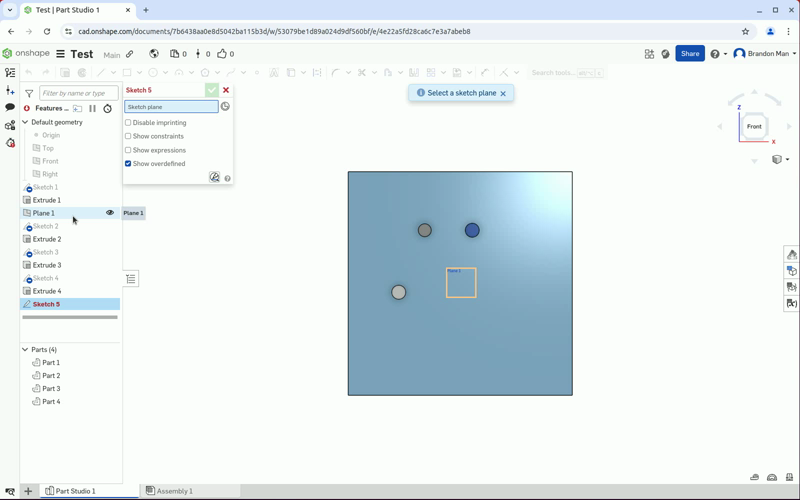
click(73, 215)
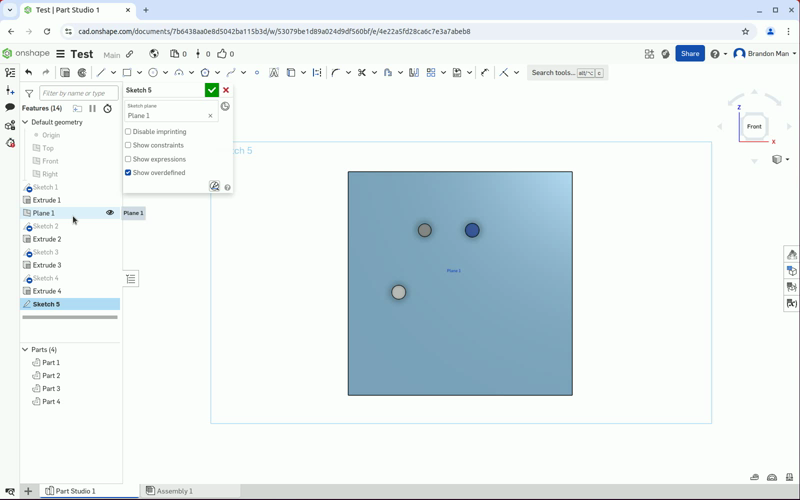
mouse_move(73, 352)
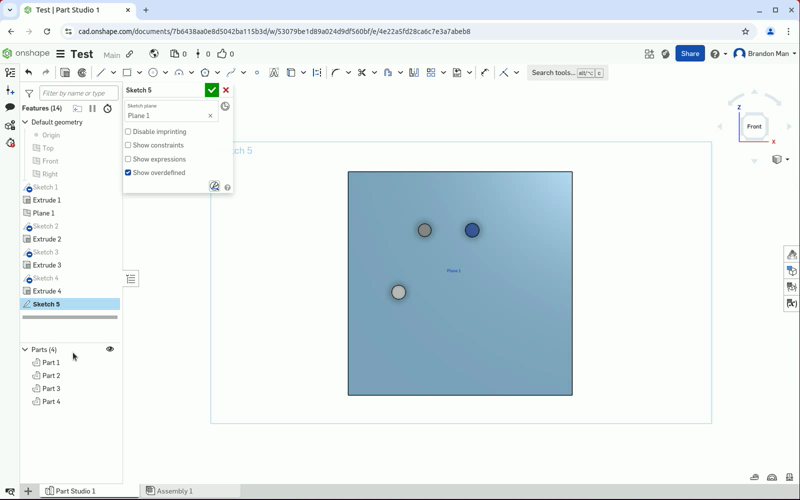
key(y)
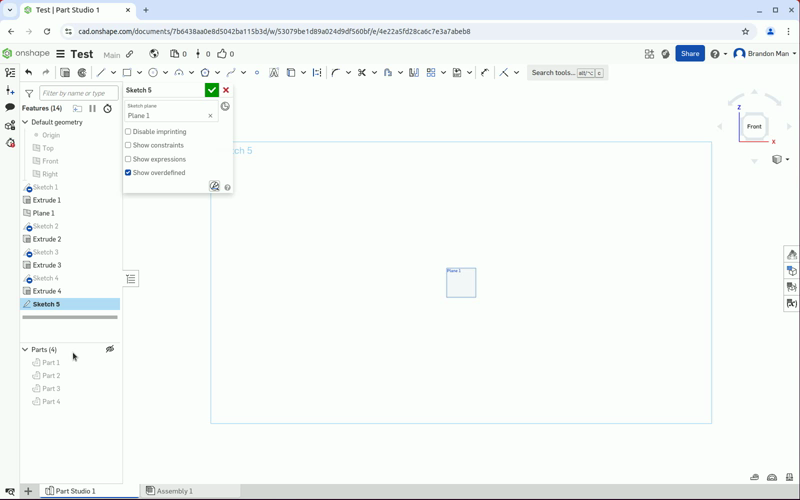
key(c)
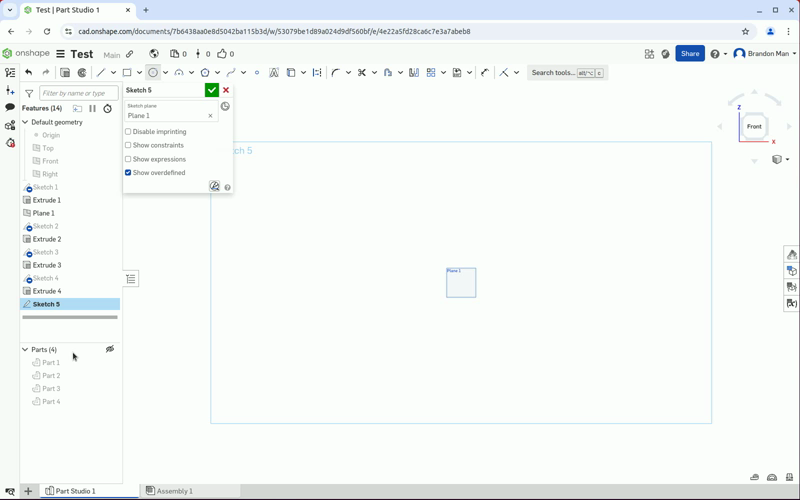
key_down(shift)
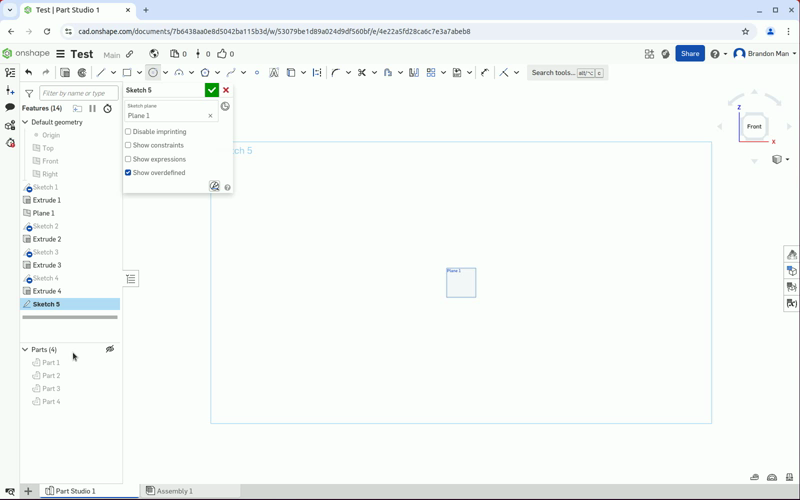
mouse_move(474, 292)
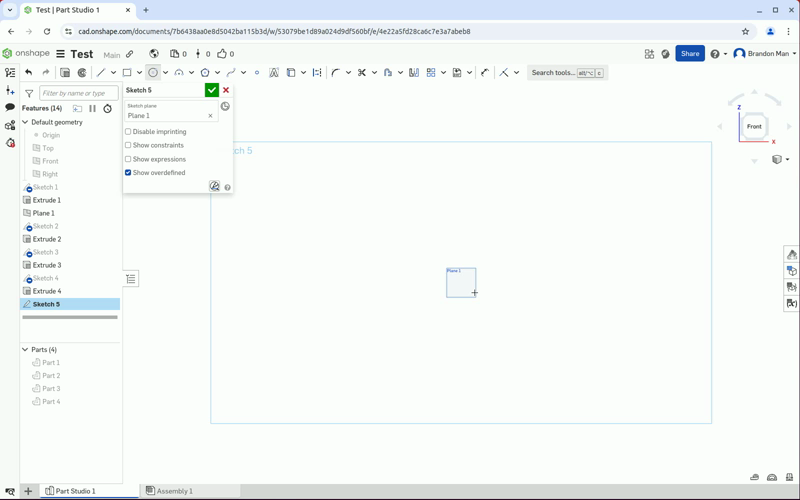
click(474, 292)
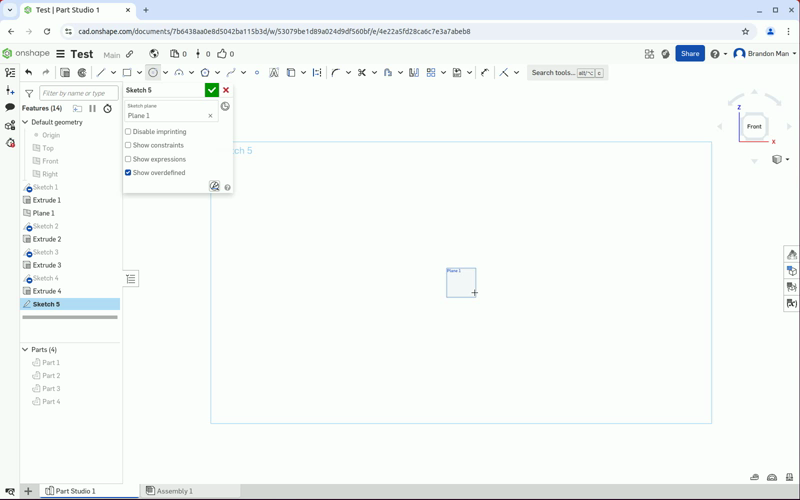
key_up(shift)
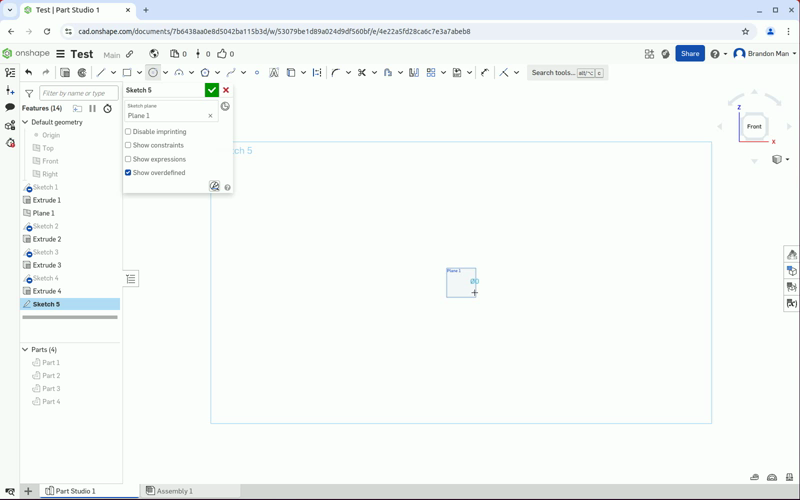
mouse_move(481, 292)
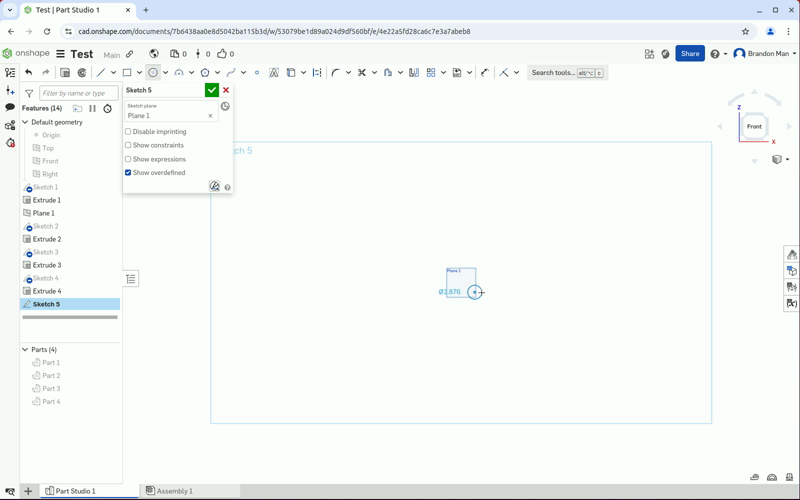
click(481, 292)
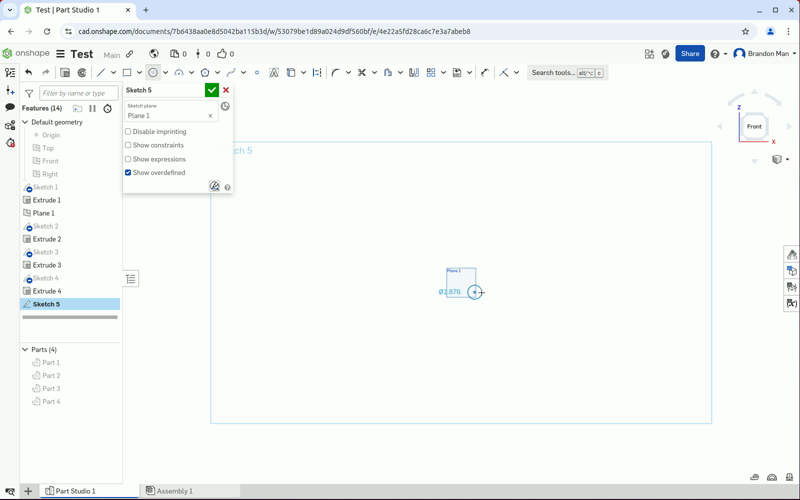
key(esc)
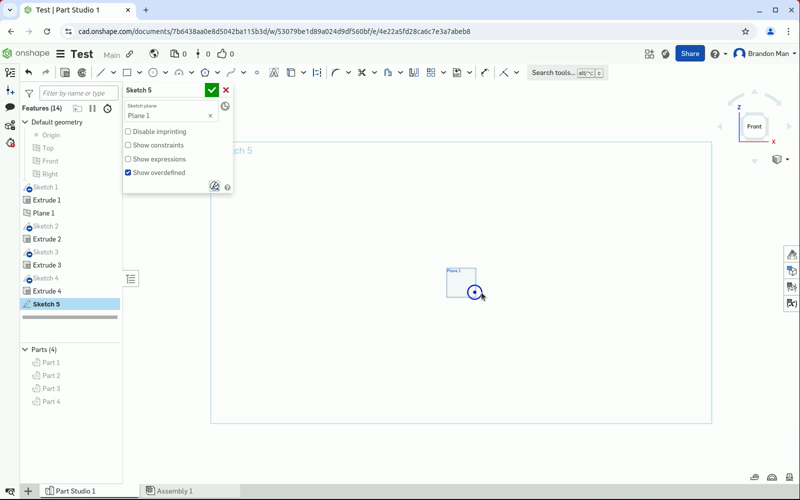
mouse_move(478, 292)
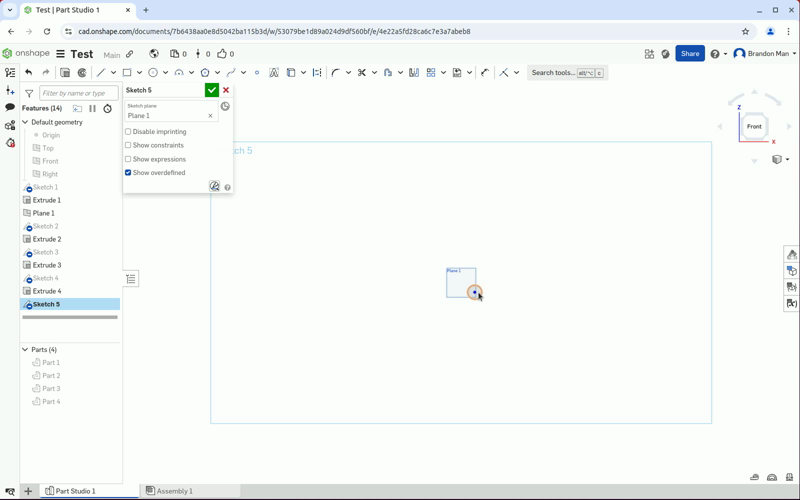
scroll(6)
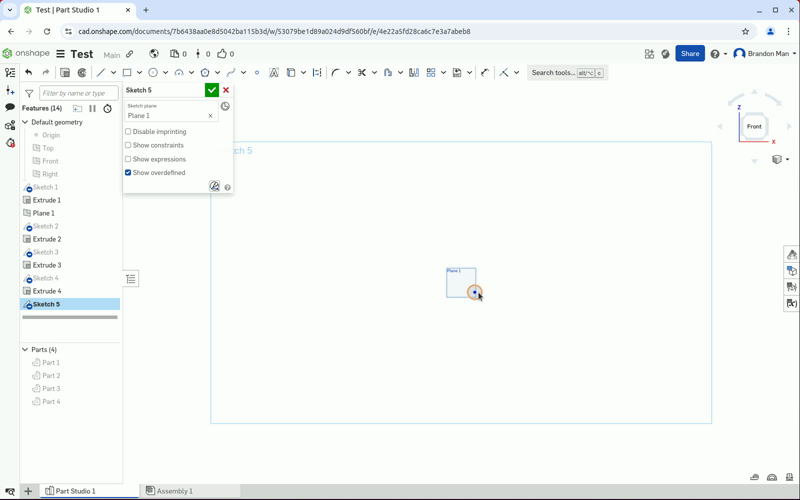
scroll(6)
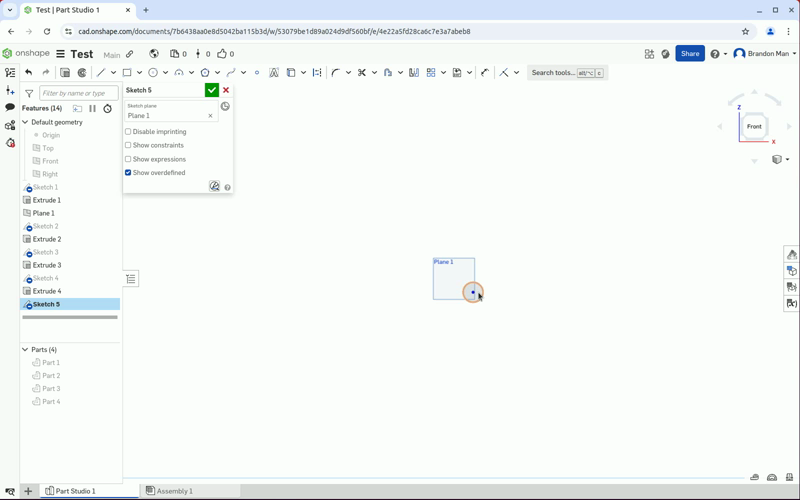
scroll(6)
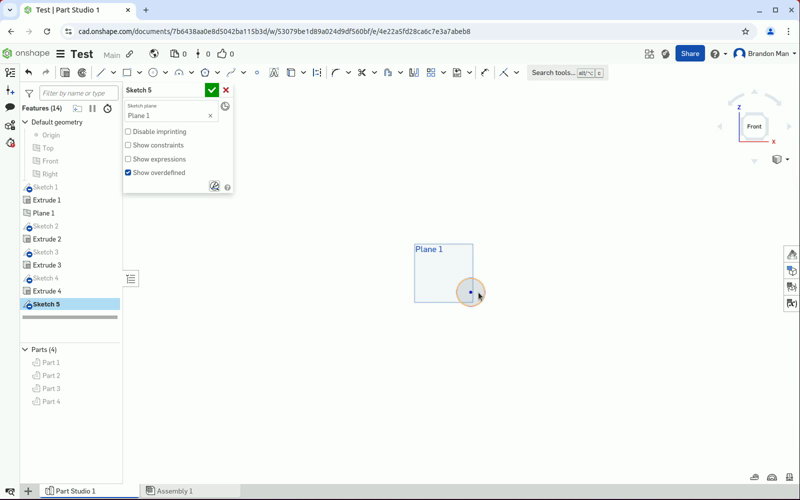
scroll(6)
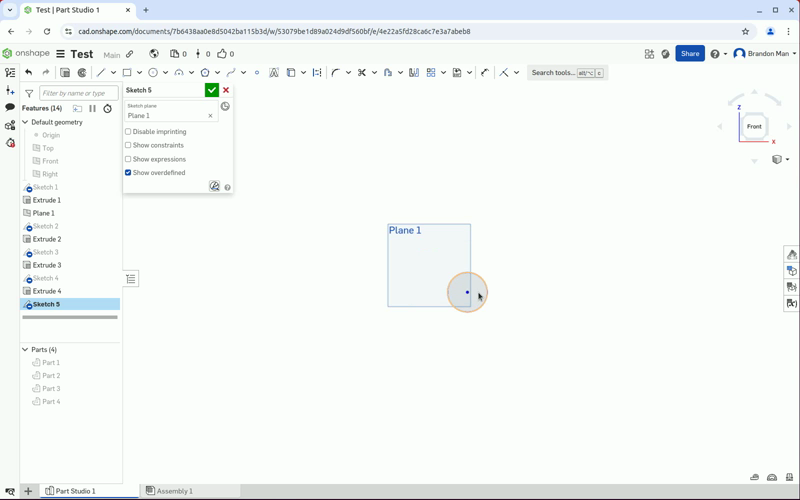
scroll(6)
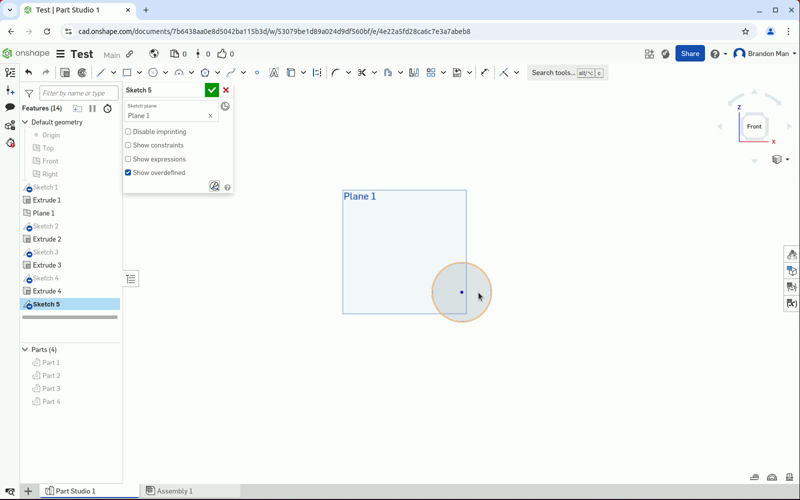
scroll(6)
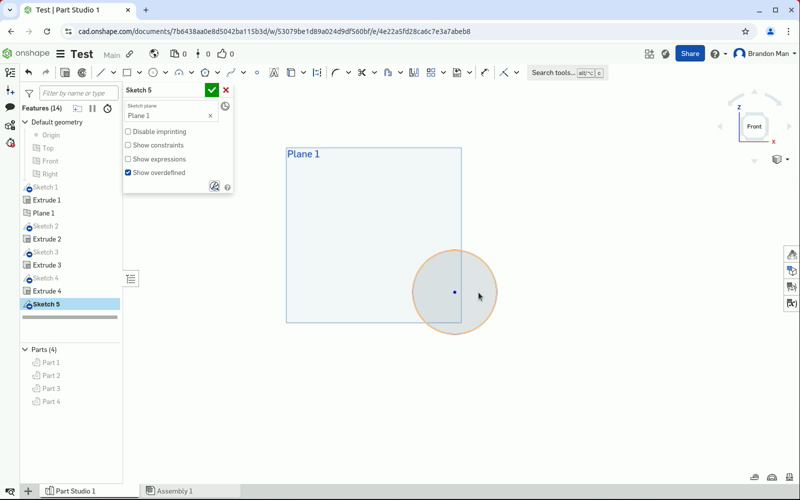
scroll(6)
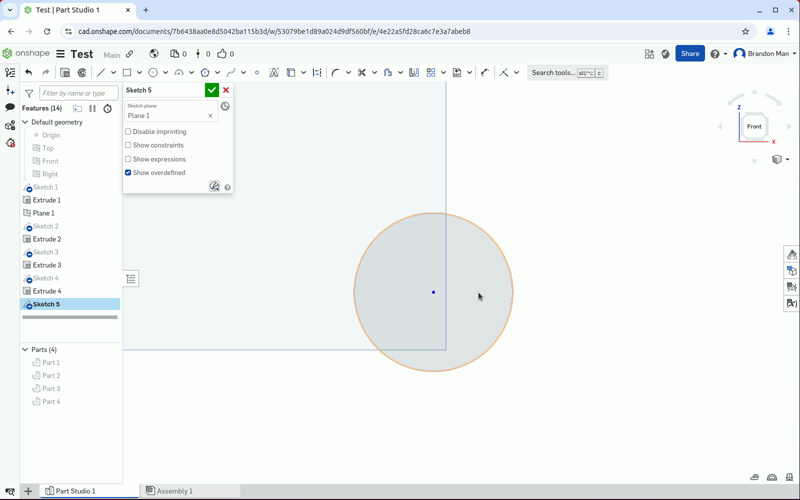
click(478, 292)
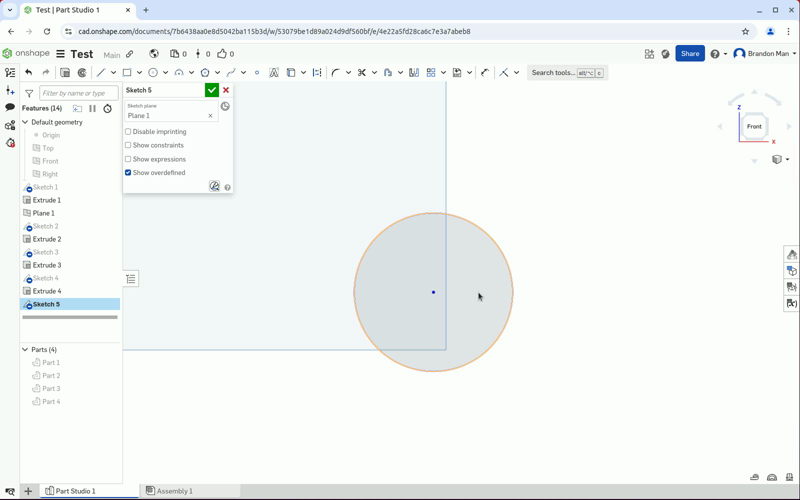
scroll(-6)
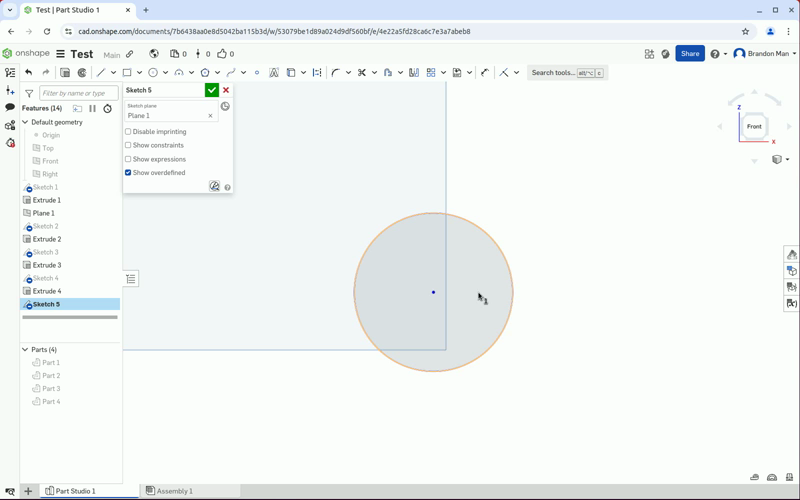
scroll(-6)
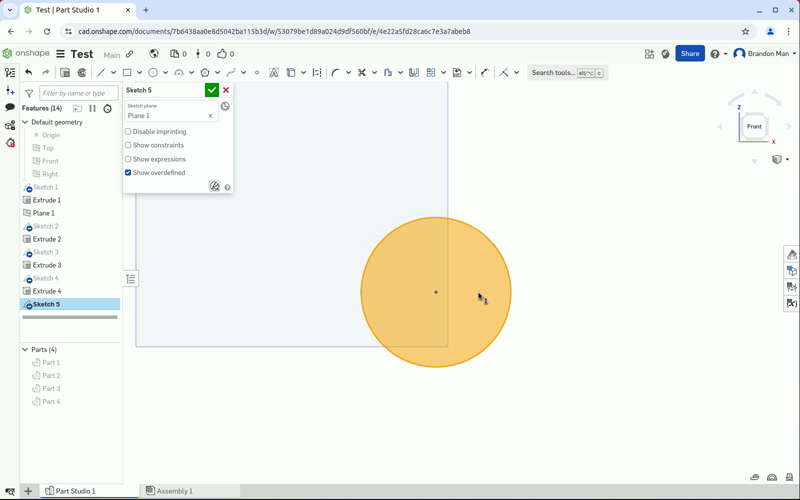
scroll(-6)
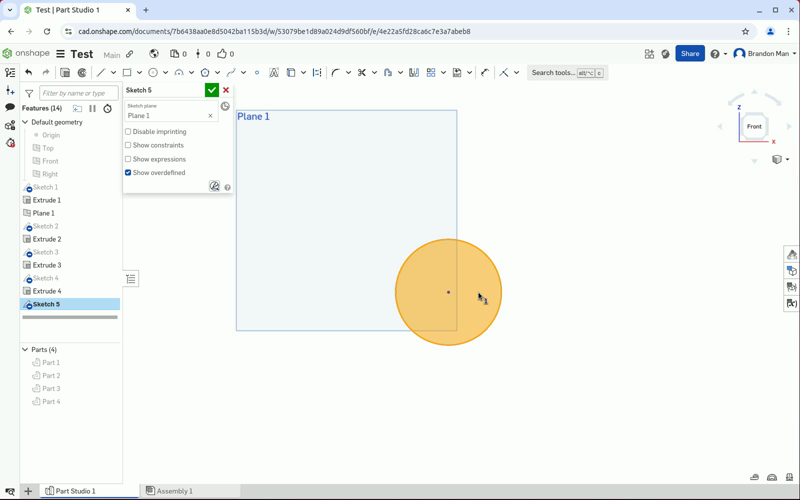
scroll(-6)
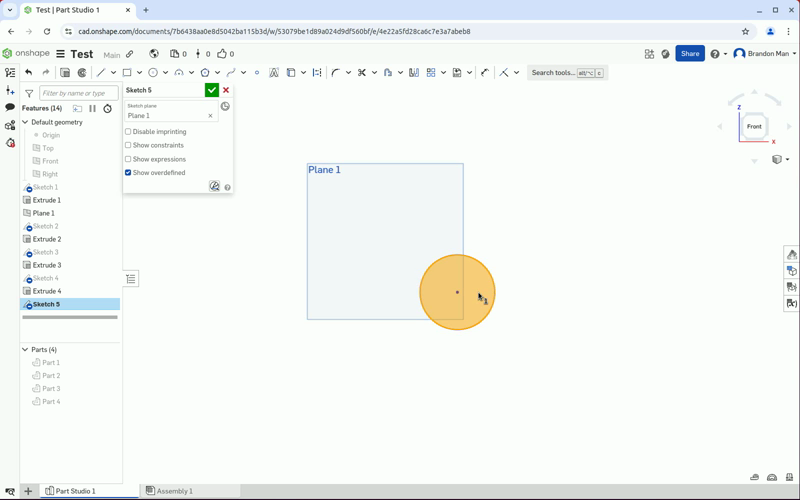
scroll(-6)
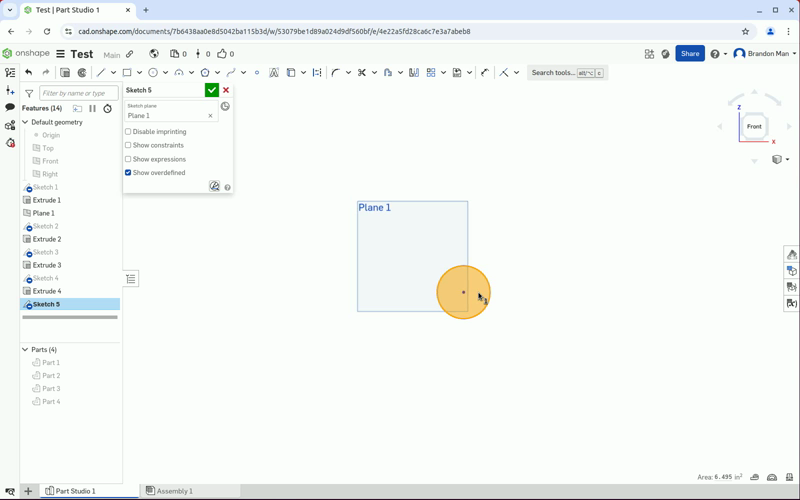
scroll(-6)
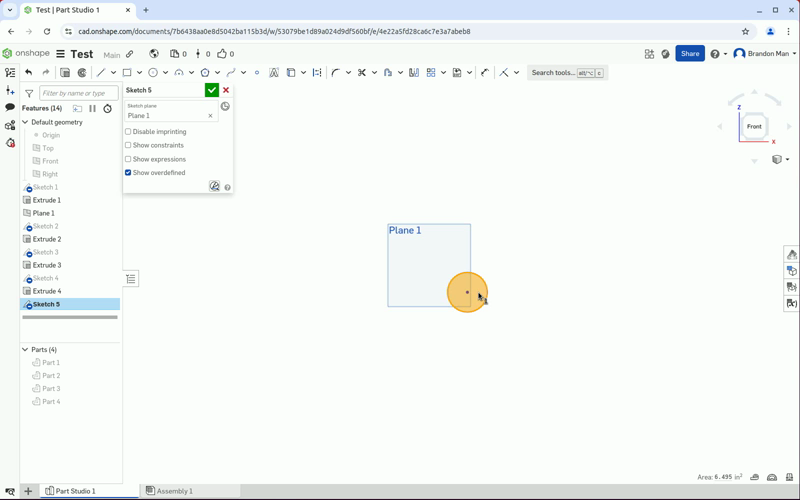
scroll(-6)
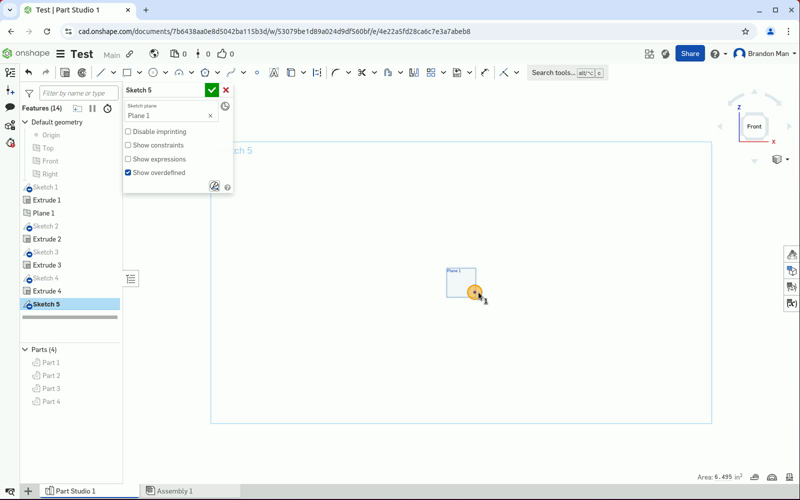
mouse_move(73, 352)
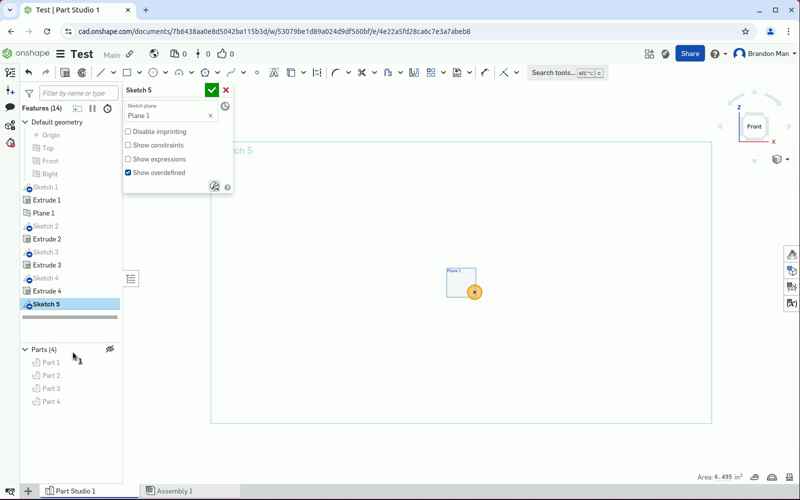
key(shift+y)
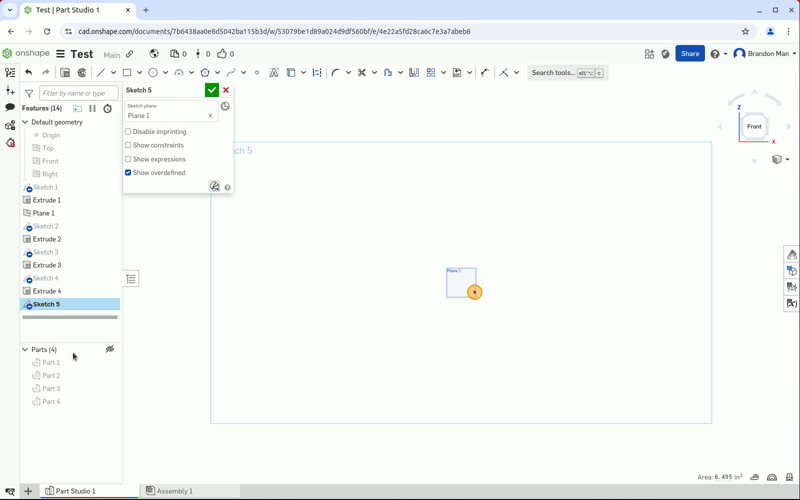
key(shift+e)
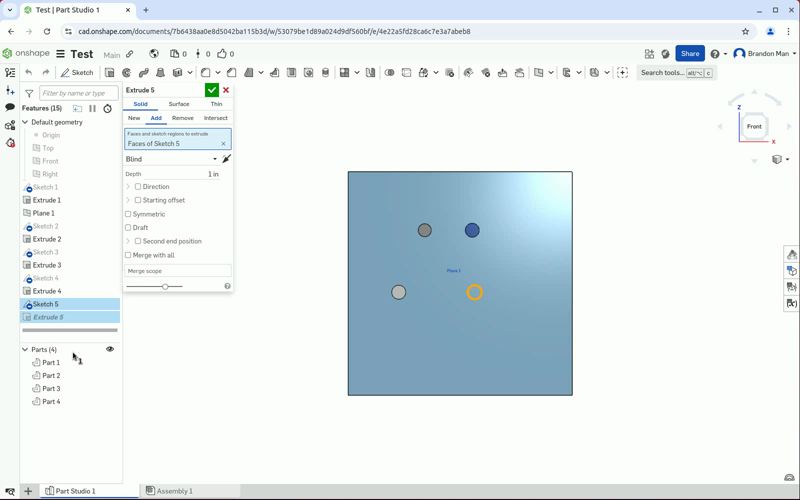
mouse_move(143, 106)
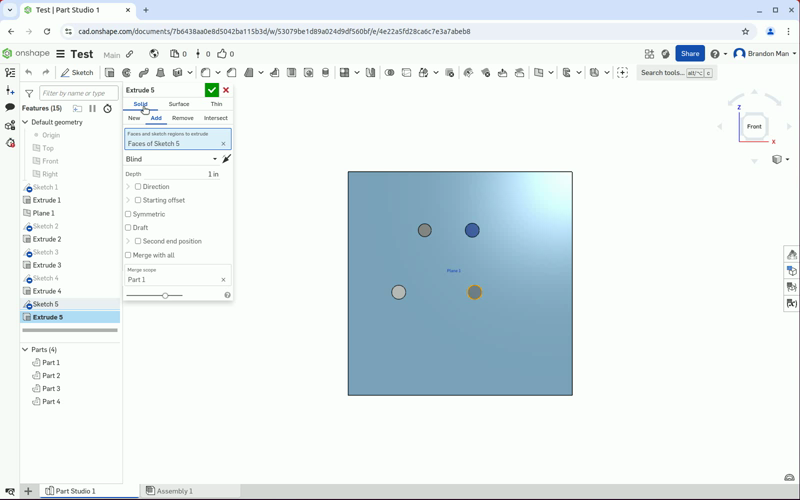
click(143, 106)
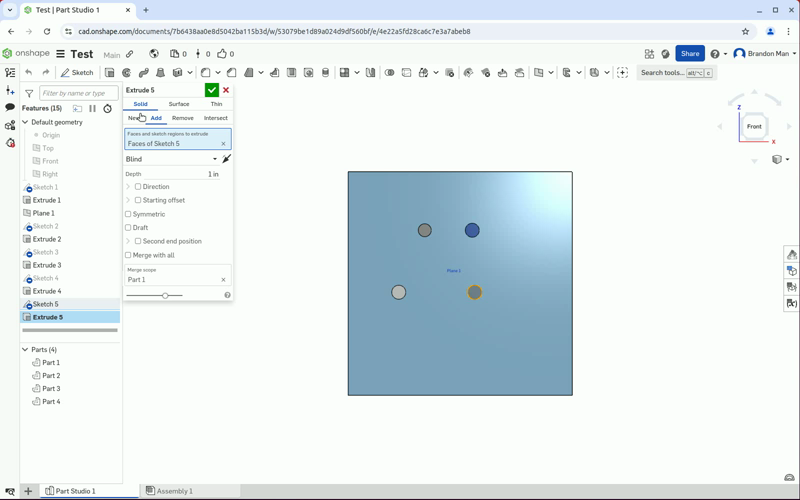
mouse_move(137, 120)
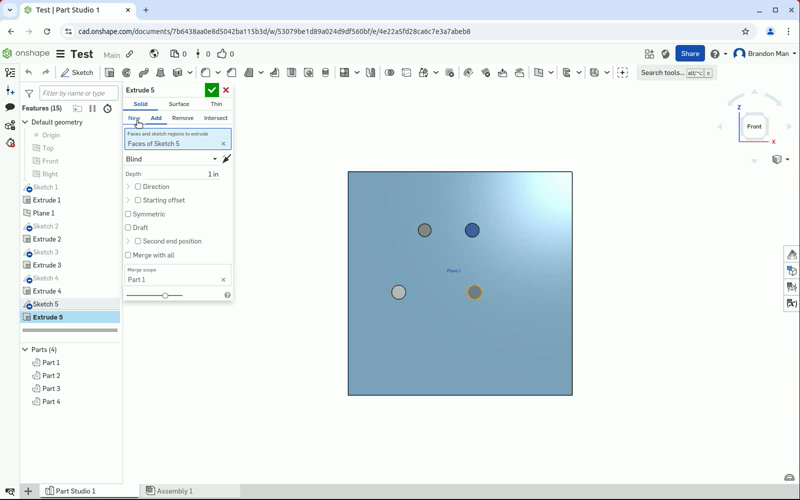
click(137, 120)
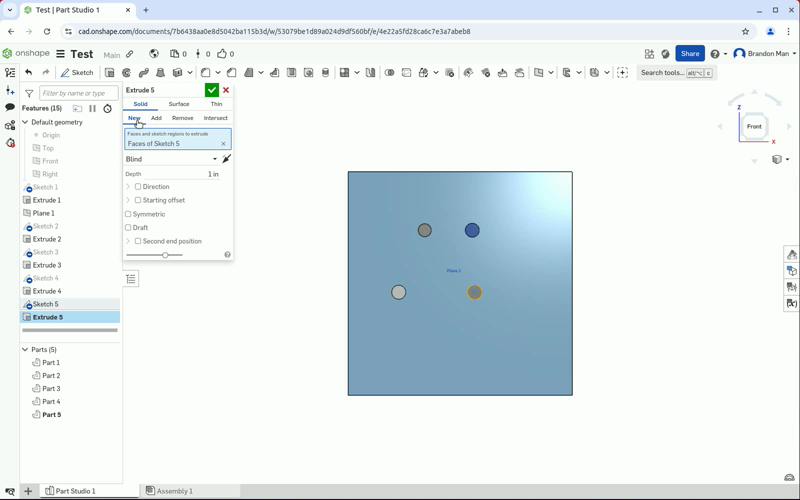
key(tab, 4)
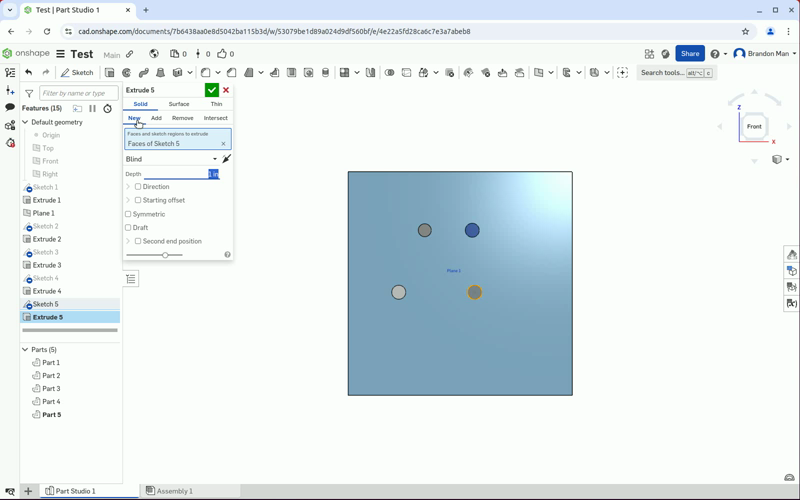
text(1.444)
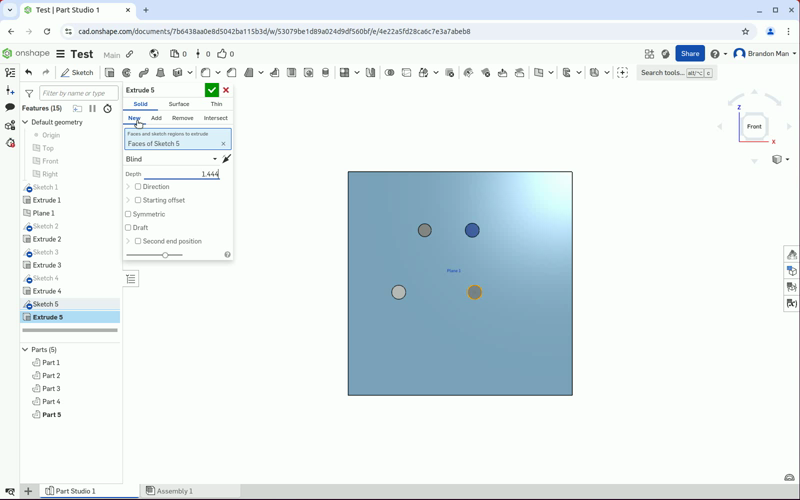
key(enter)
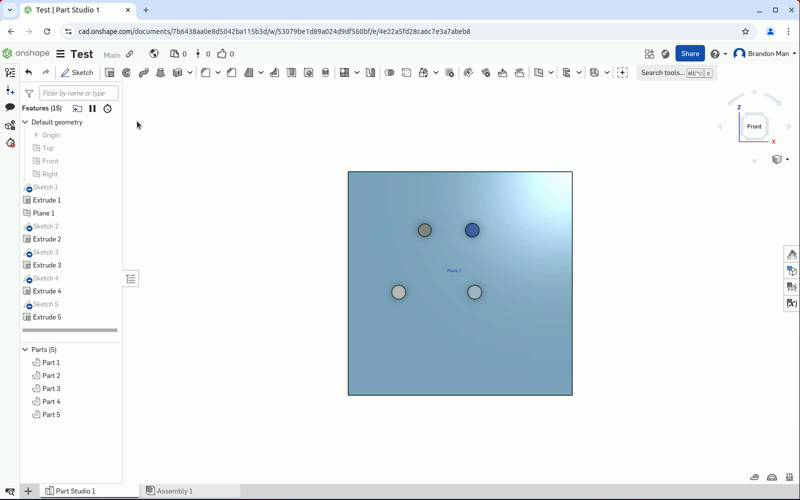
key(shift+h)
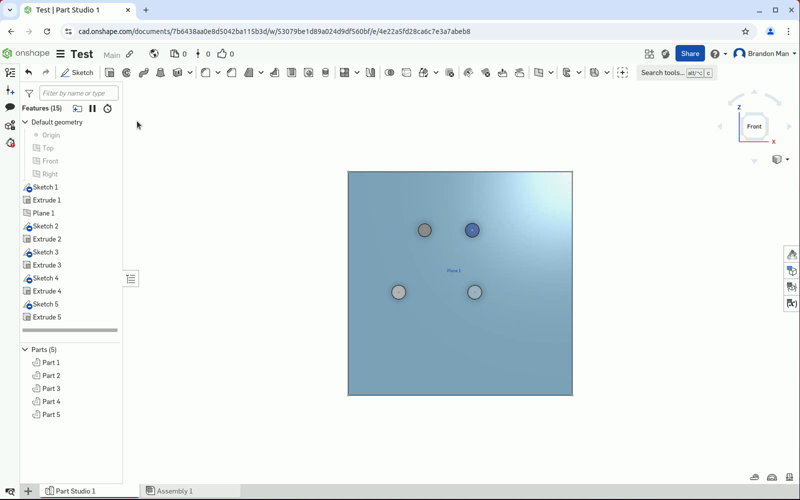
key(shift+h)
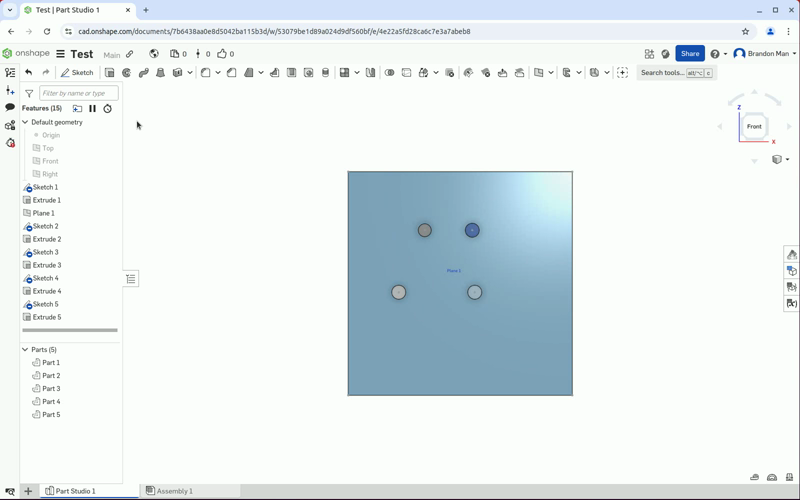
key(shift+7)
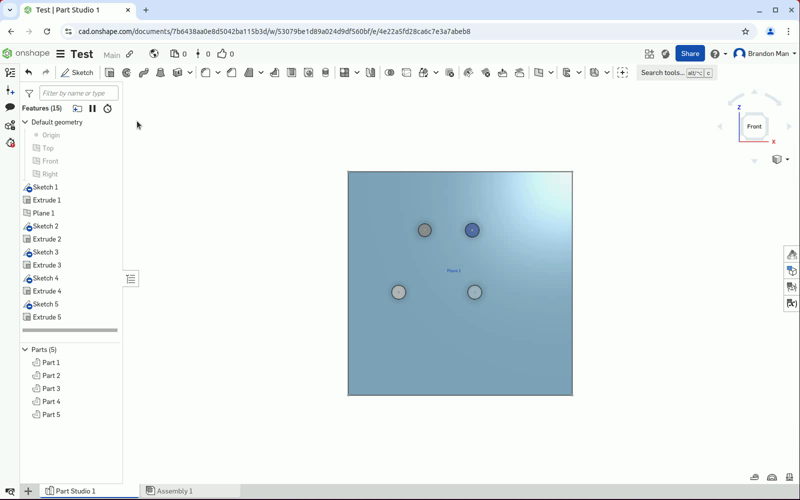
key(left, 2)
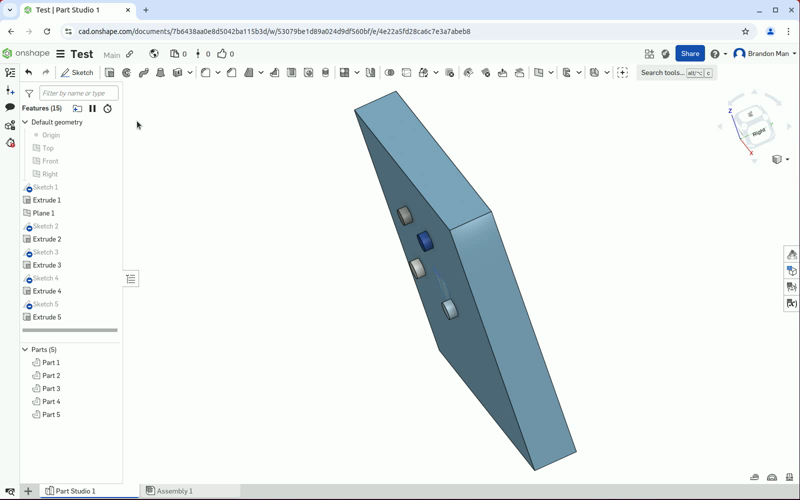
key(down, 2)
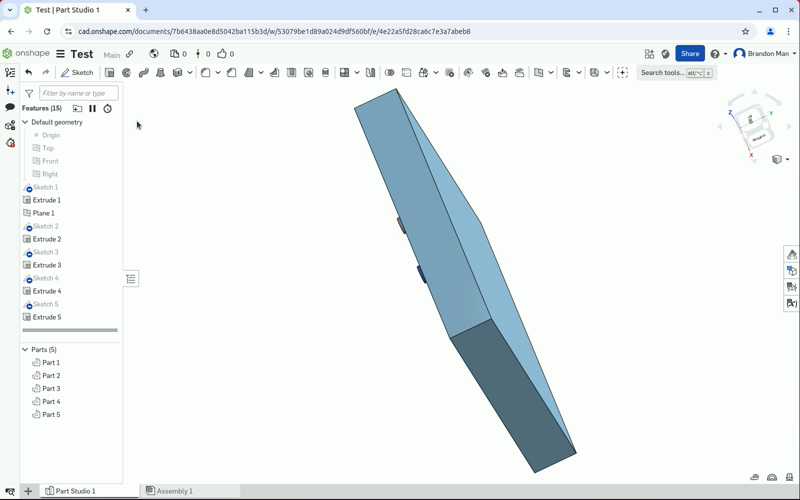
key(up, 2)
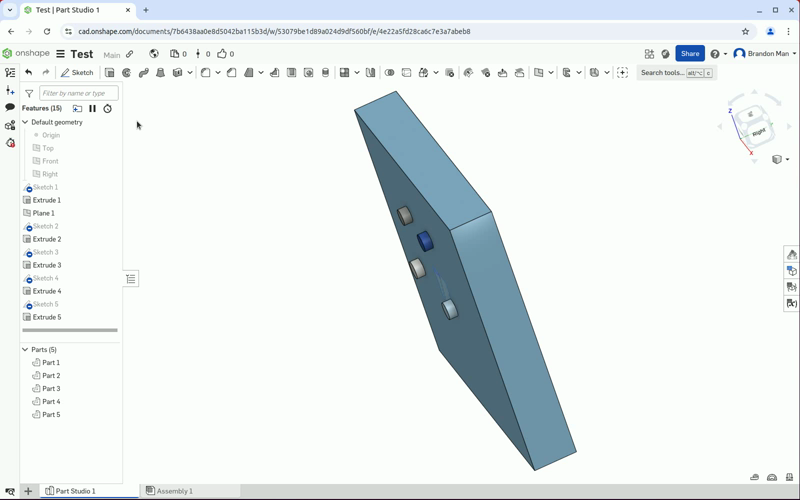
key(right, 2)
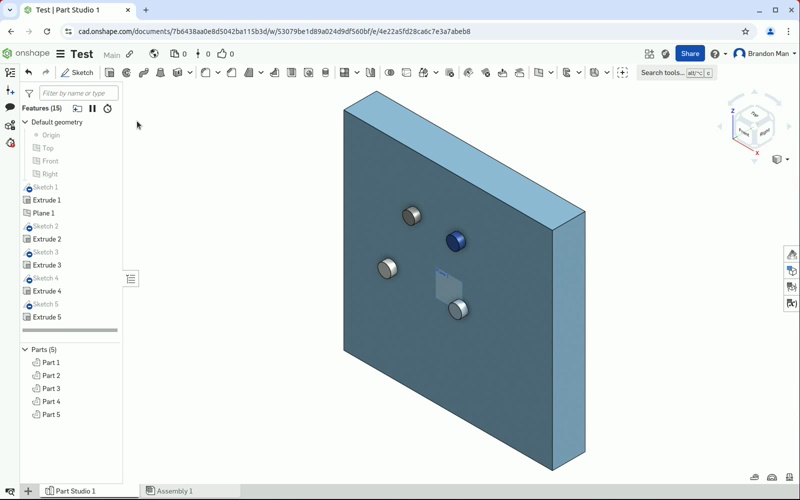
mouse_move(73, 189)
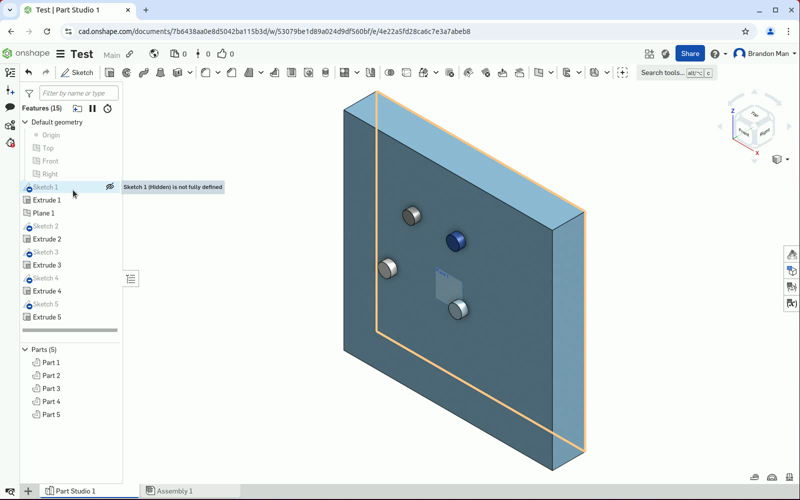
click(73, 189)